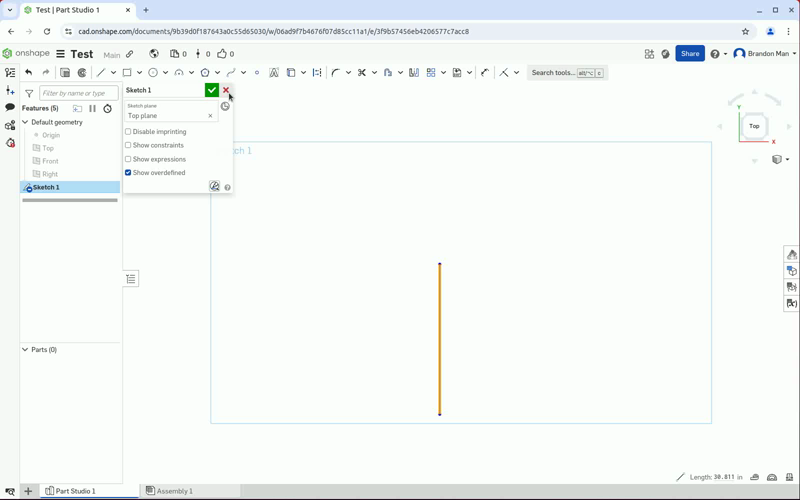
key(shift+h)
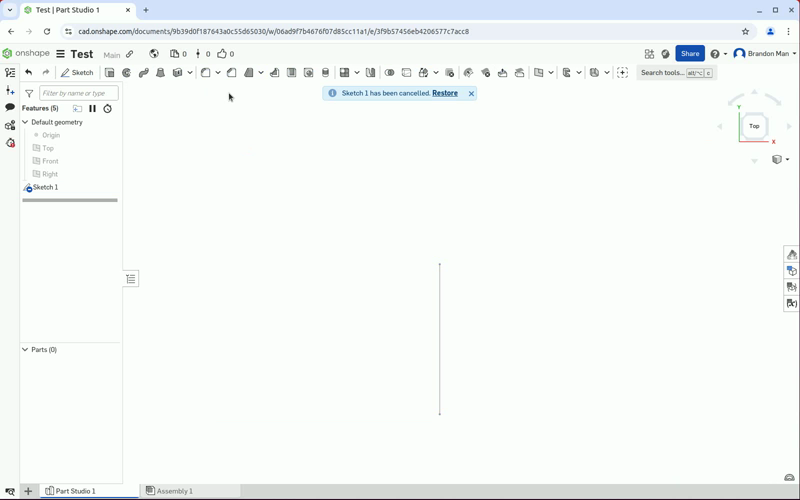
key(shift+s)
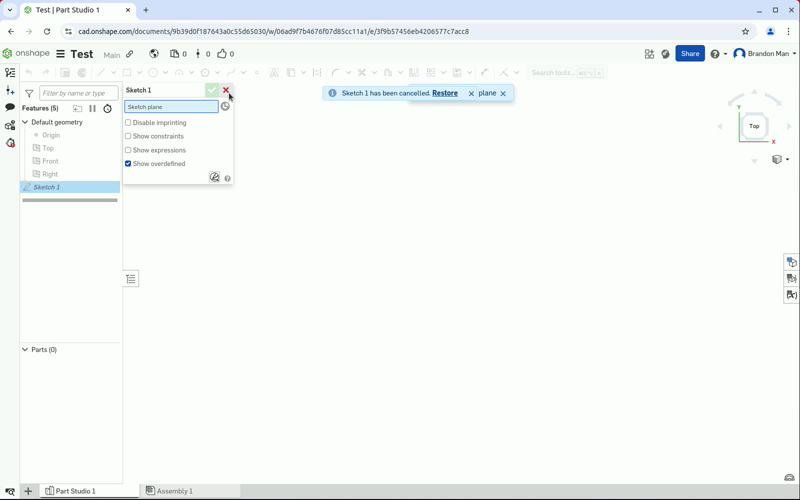
mouse_move(73, 150)
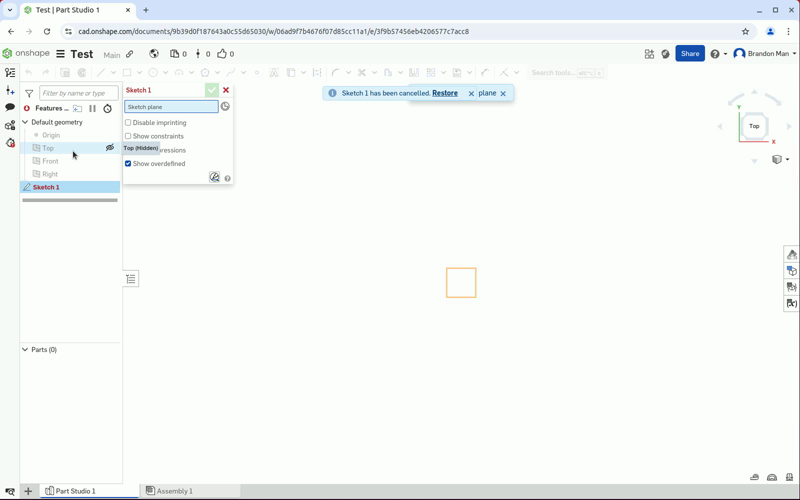
click(73, 150)
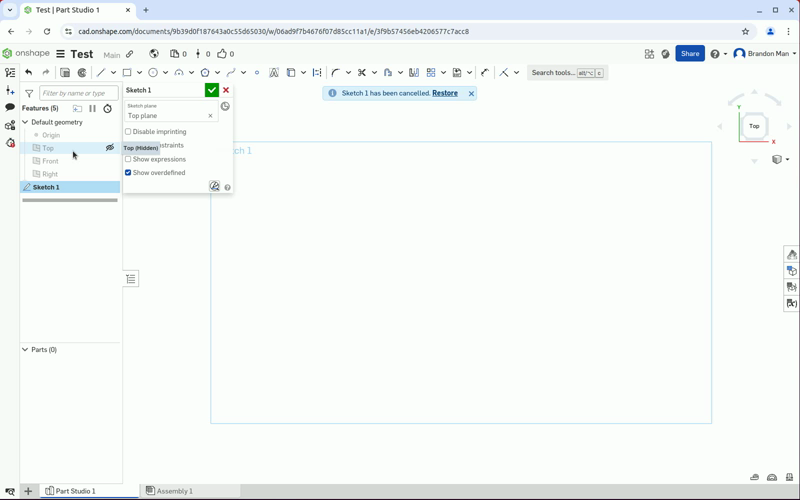
mouse_move(73, 352)
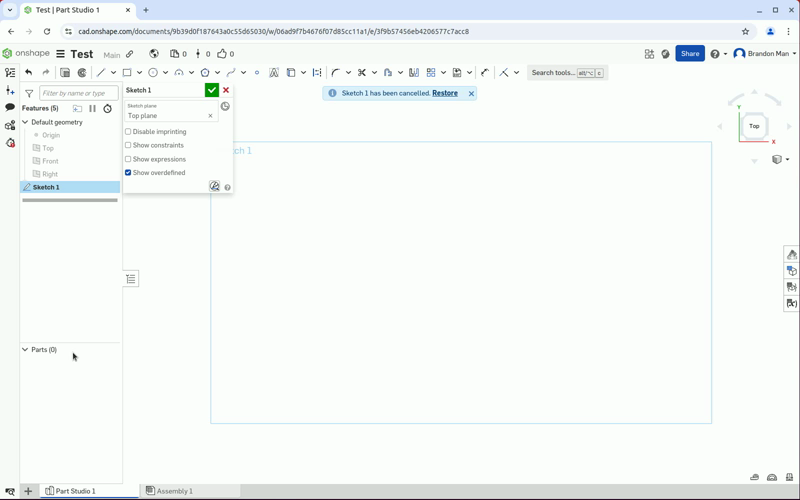
key(y)
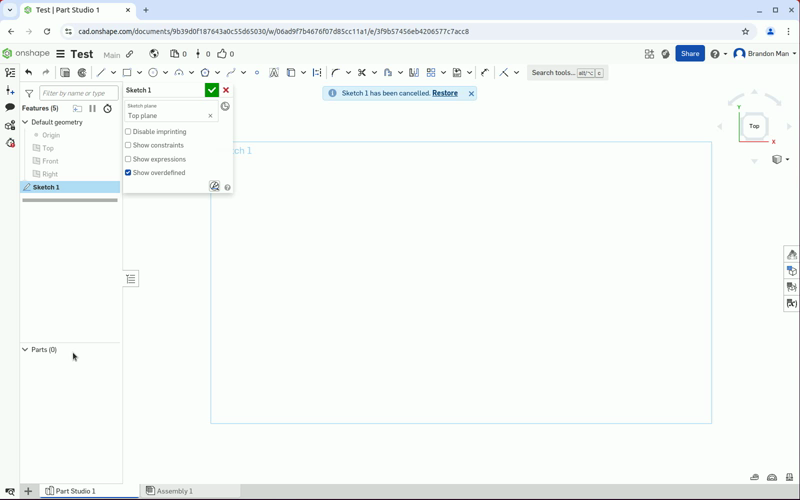
key(l)
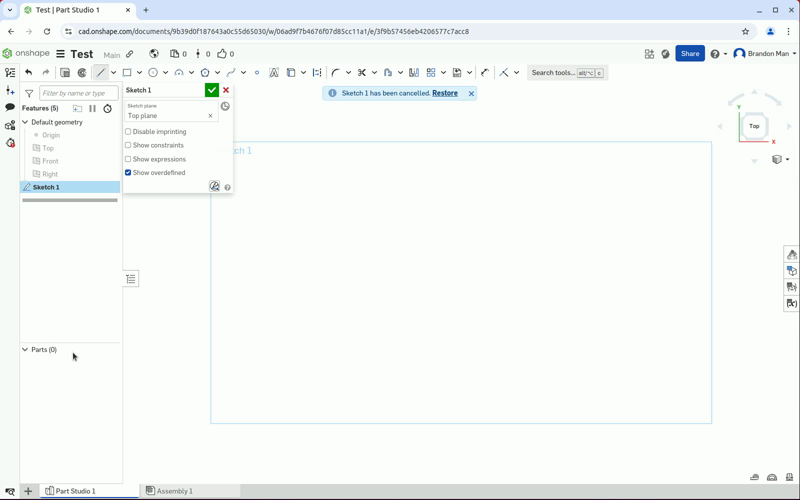
key_down(shift)
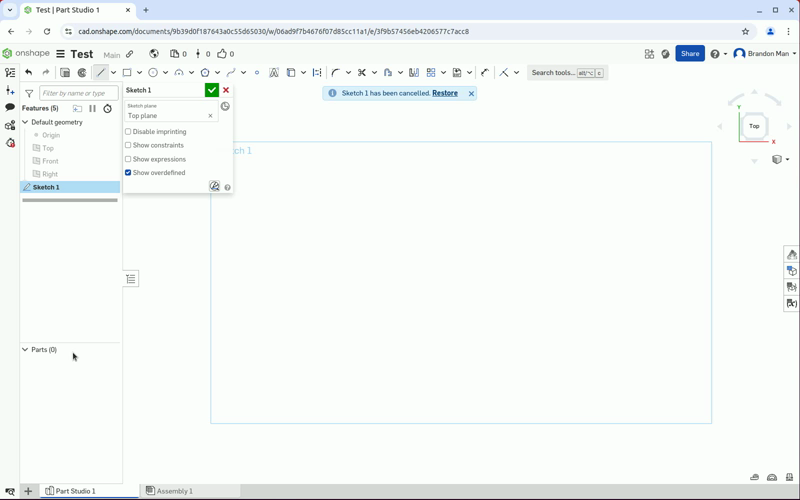
mouse_move(379, 331)
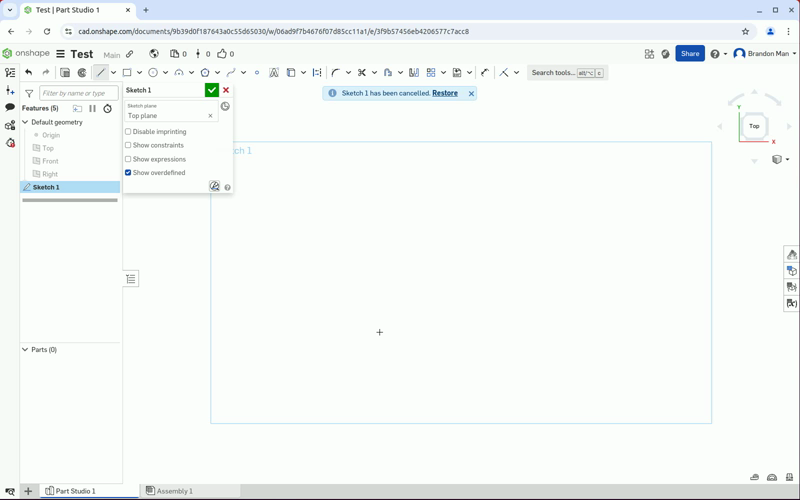
click(379, 331)
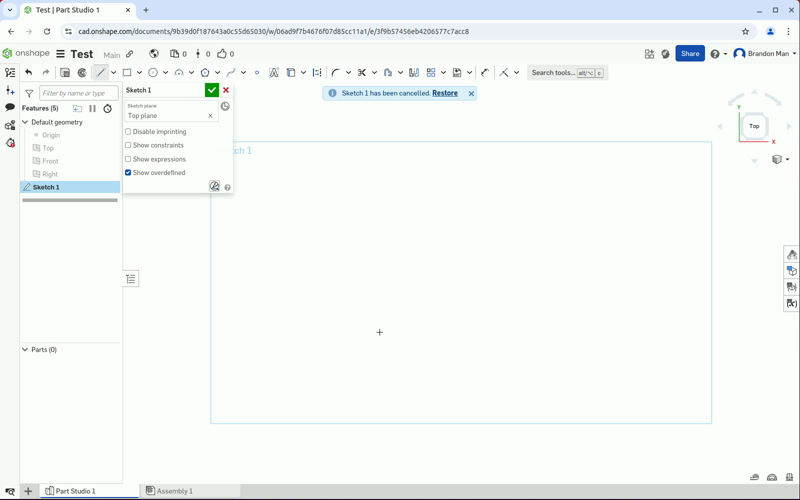
key_up(shift)
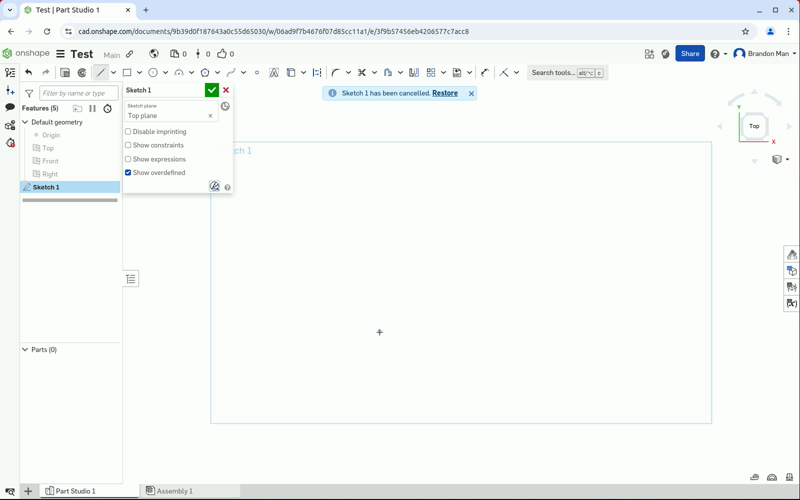
key_down(shift)
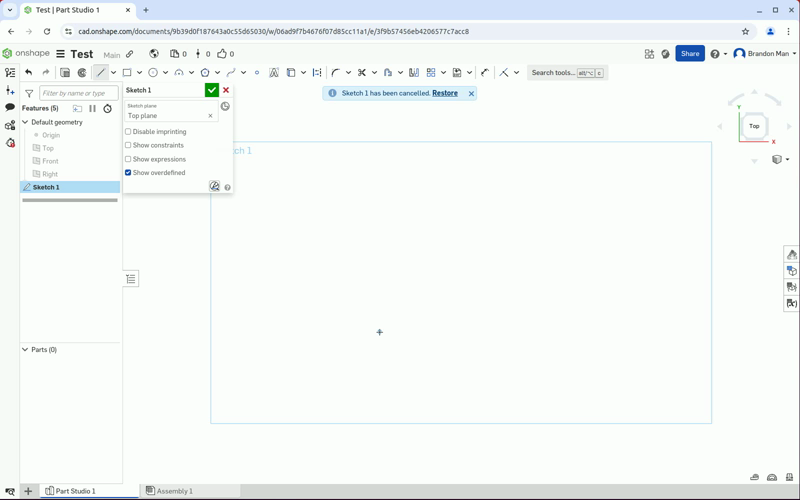
mouse_move(541, 331)
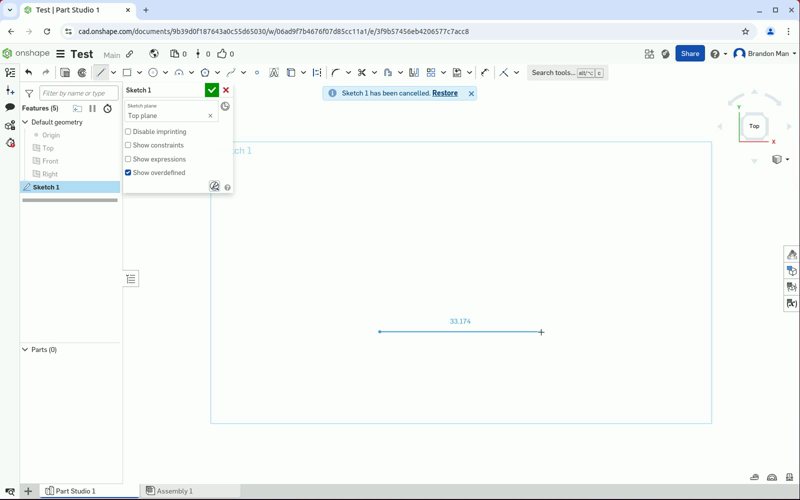
click(541, 331)
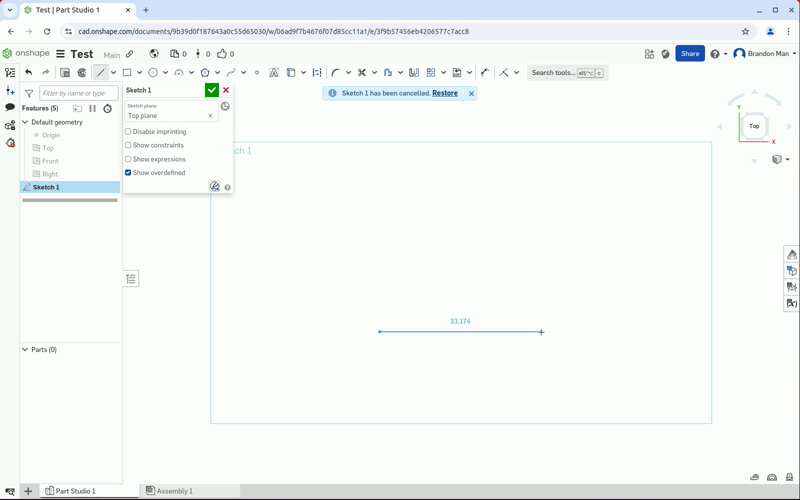
key_up(shift)
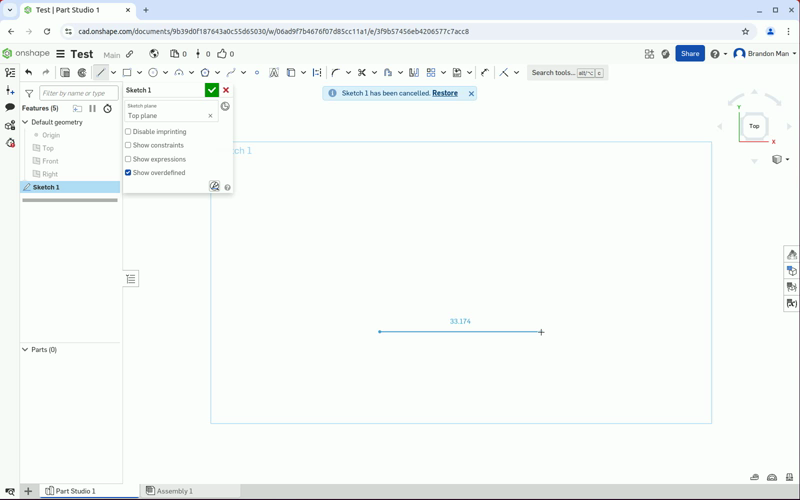
key_down(shift)
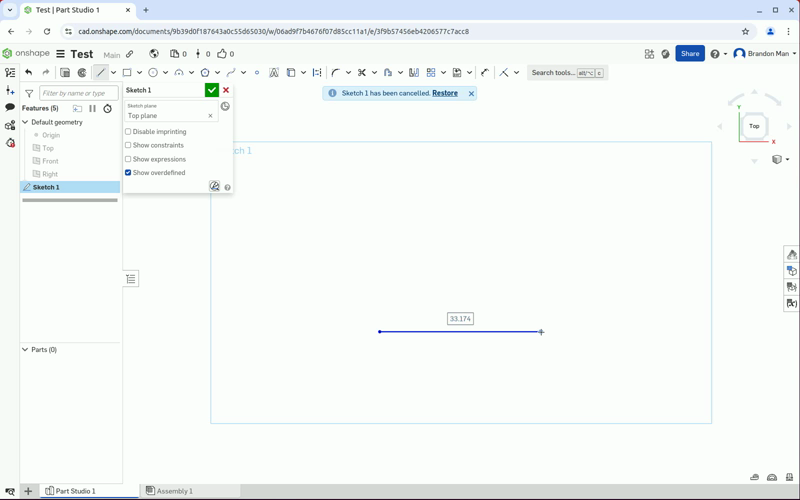
mouse_move(541, 170)
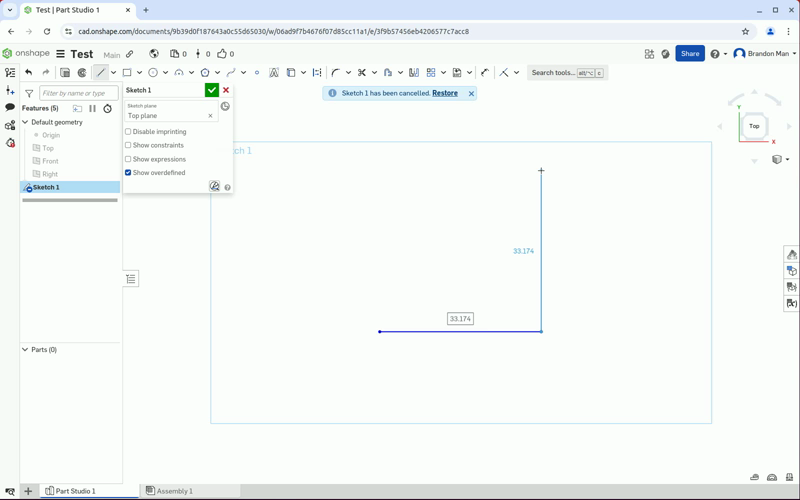
click(541, 170)
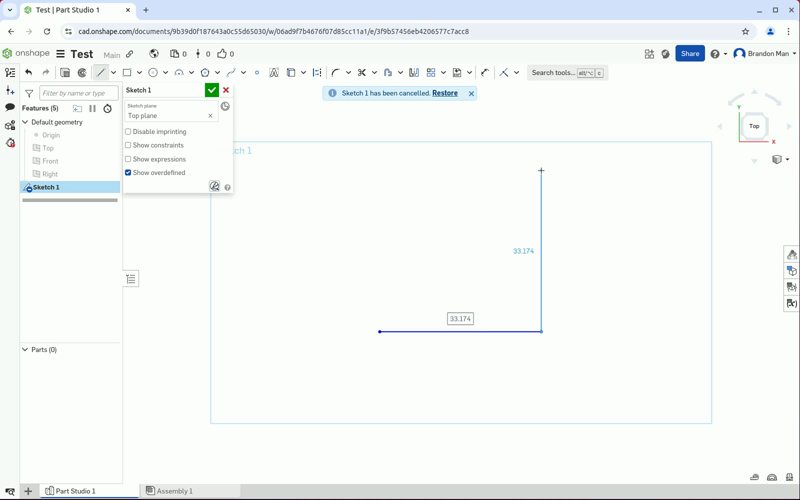
key_up(shift)
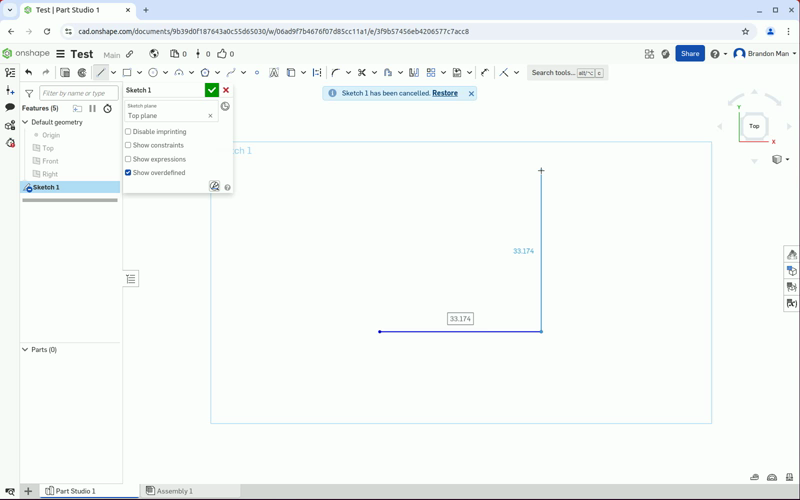
key_down(shift)
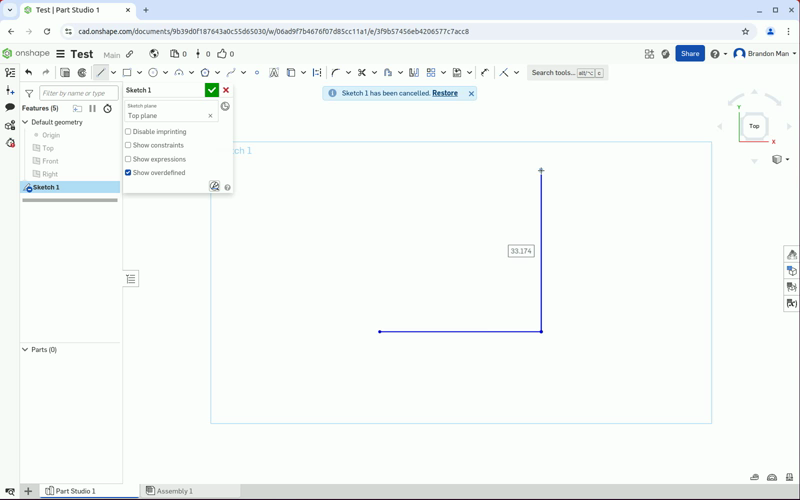
mouse_move(379, 170)
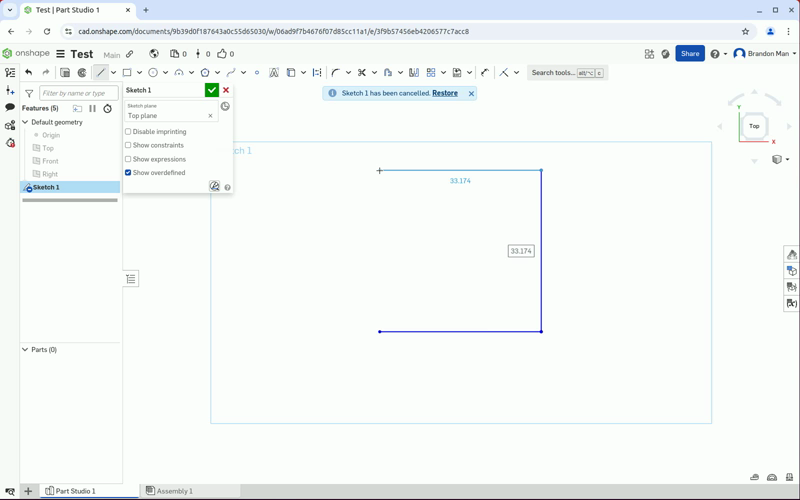
click(379, 170)
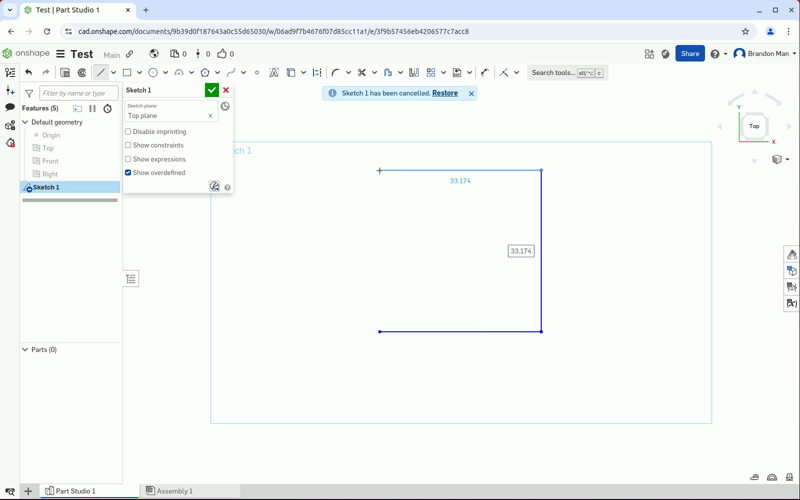
key_up(shift)
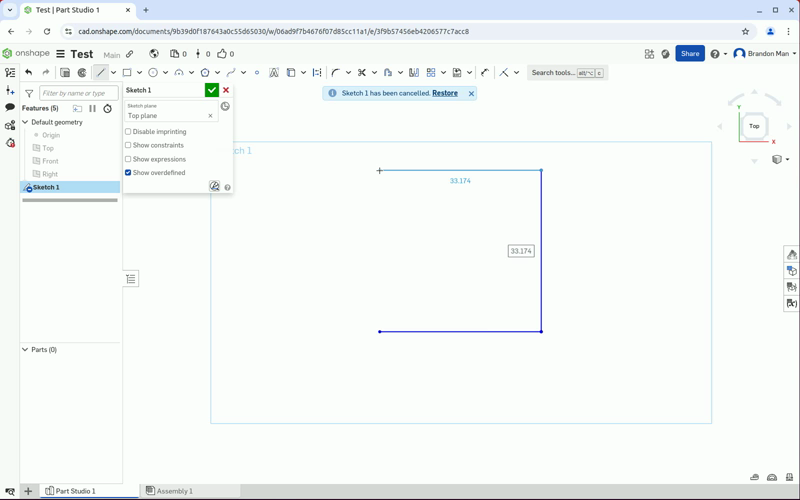
key_down(shift)
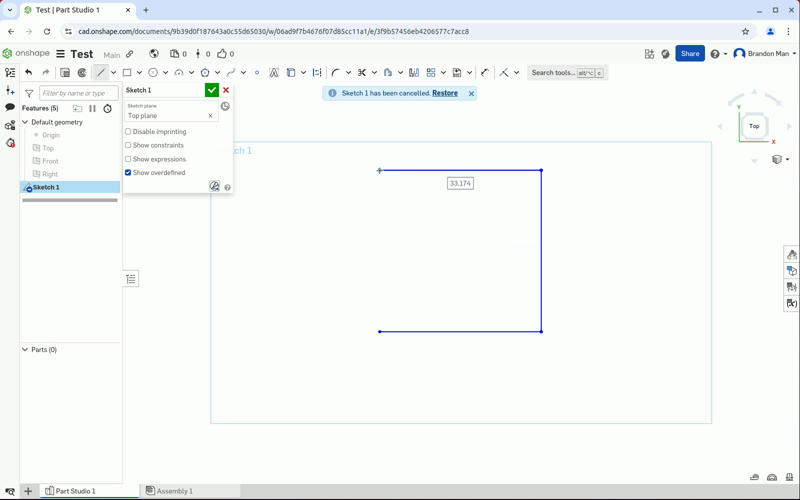
mouse_move(379, 331)
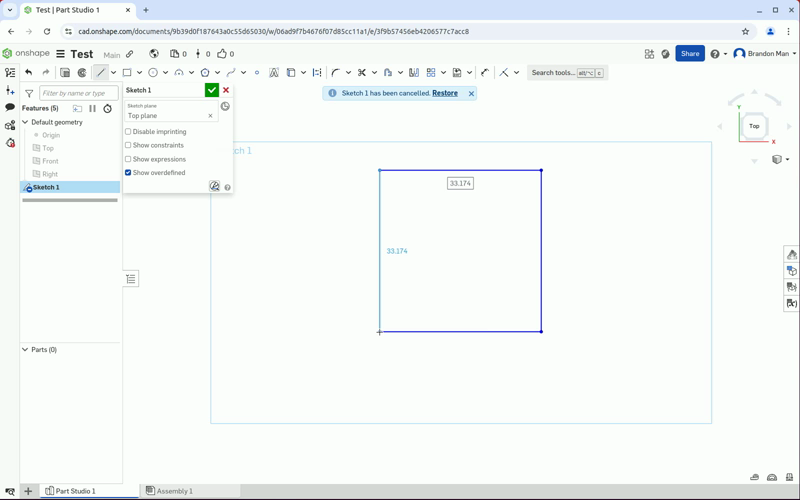
key_up(shift)
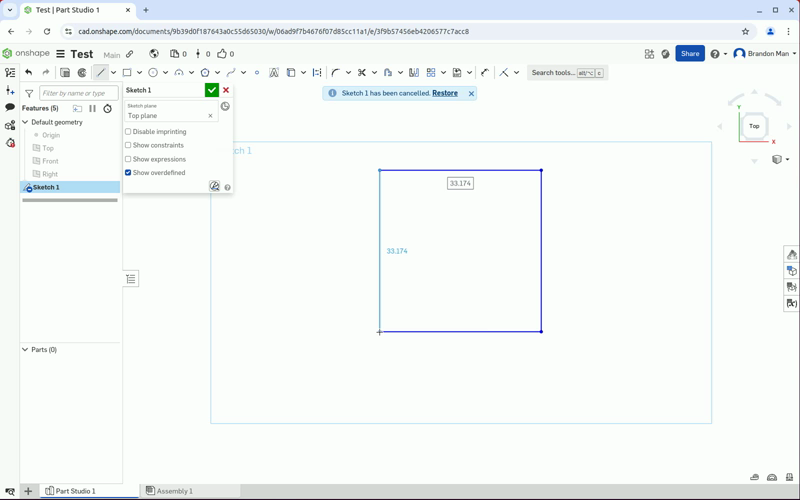
click(379, 331)
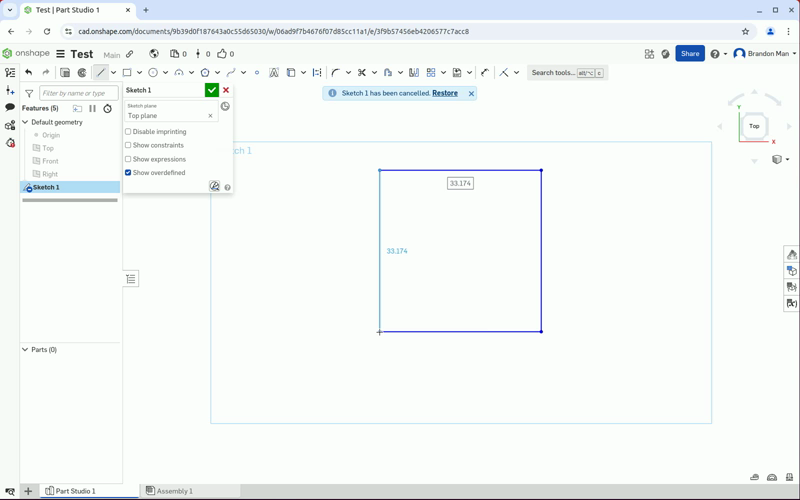
key(esc)
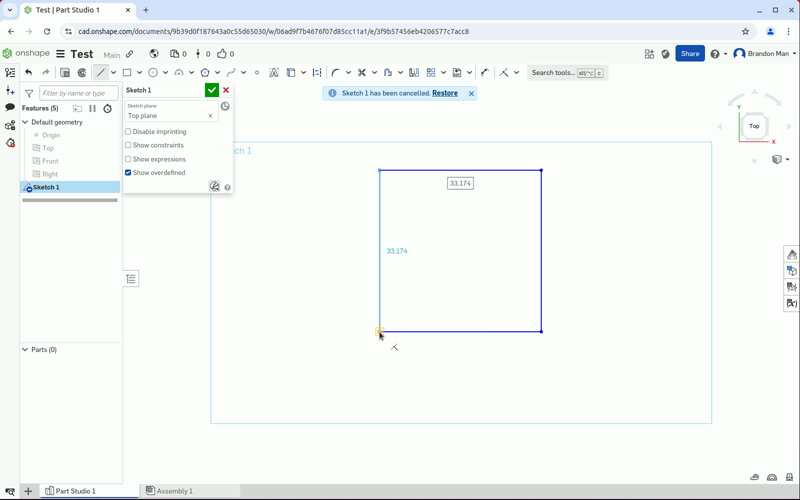
key(l)
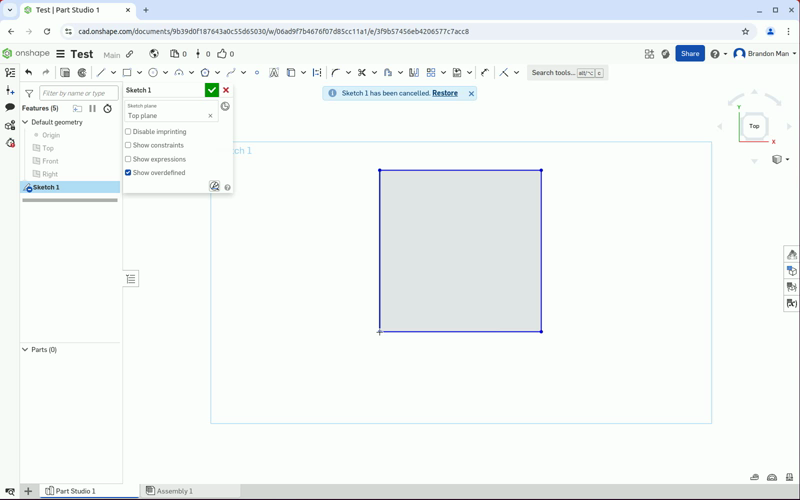
key_down(shift)
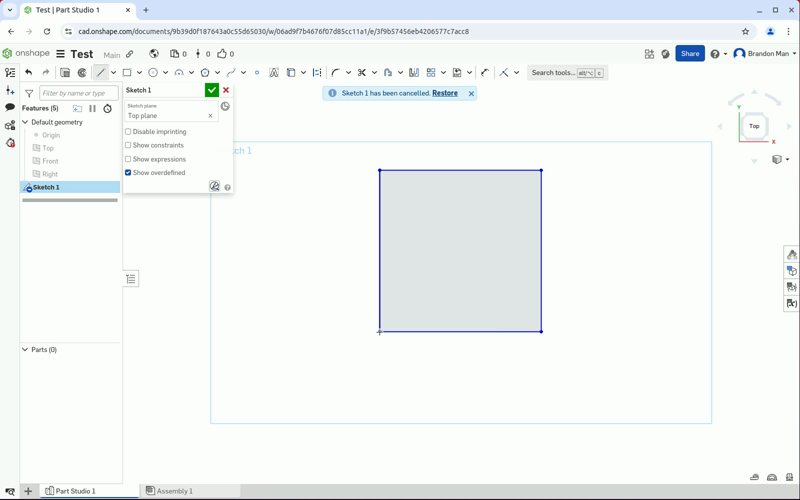
mouse_move(430, 299)
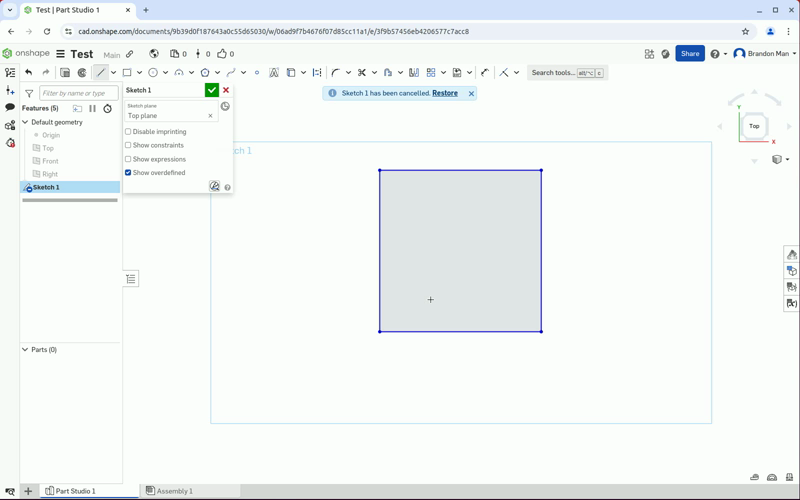
click(430, 299)
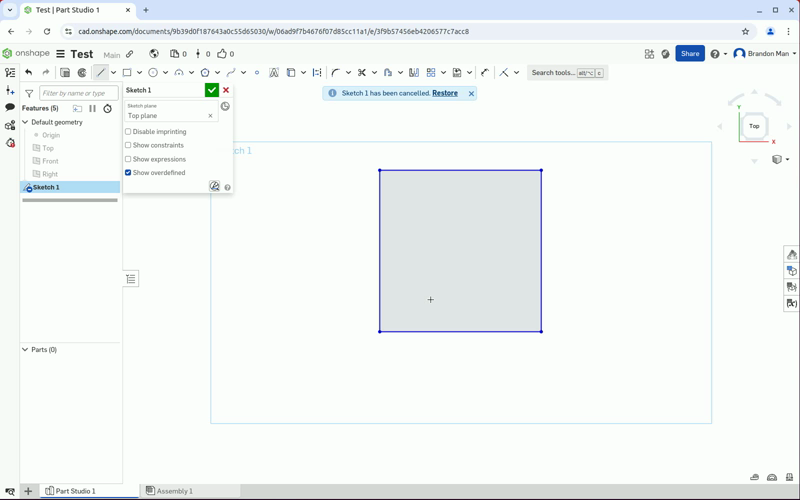
key_up(shift)
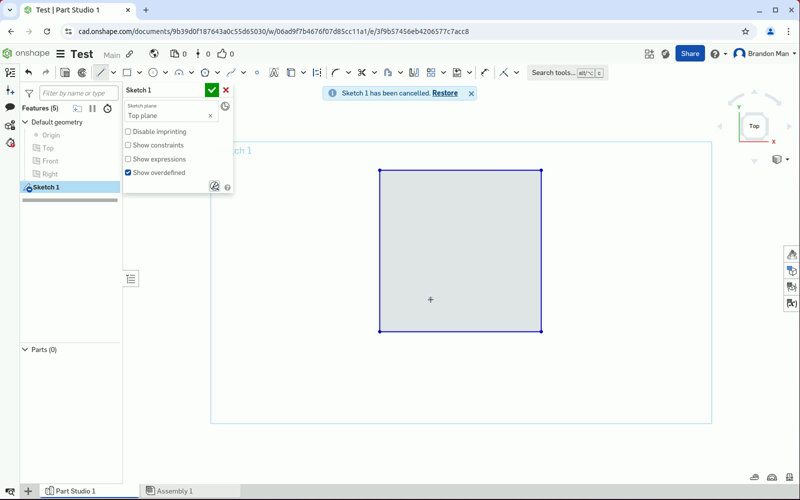
key_down(shift)
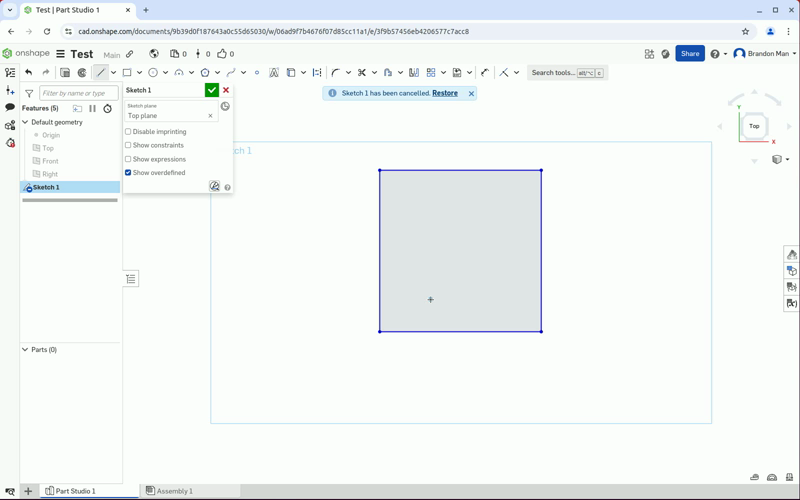
mouse_move(492, 299)
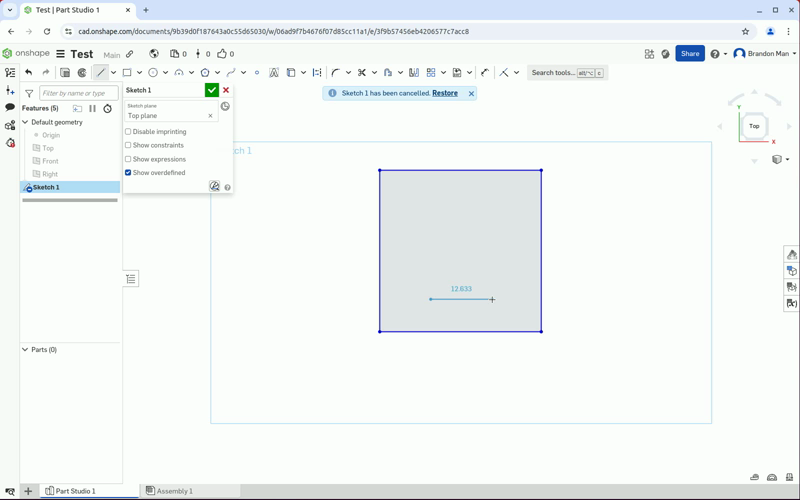
click(492, 299)
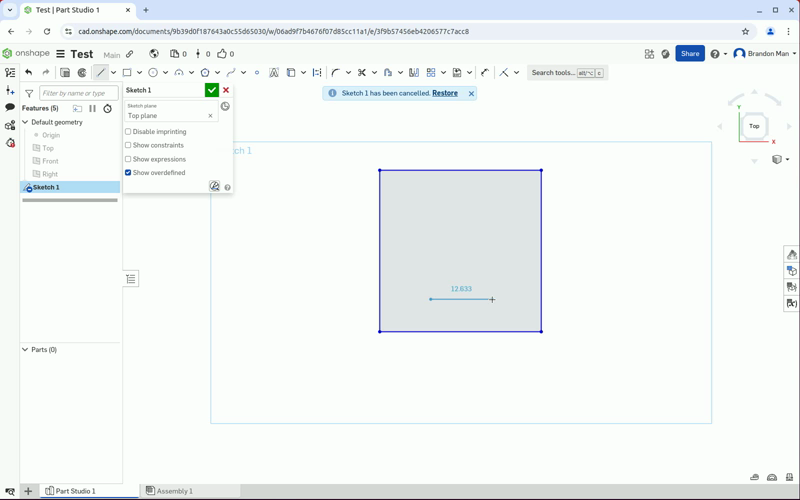
key_up(shift)
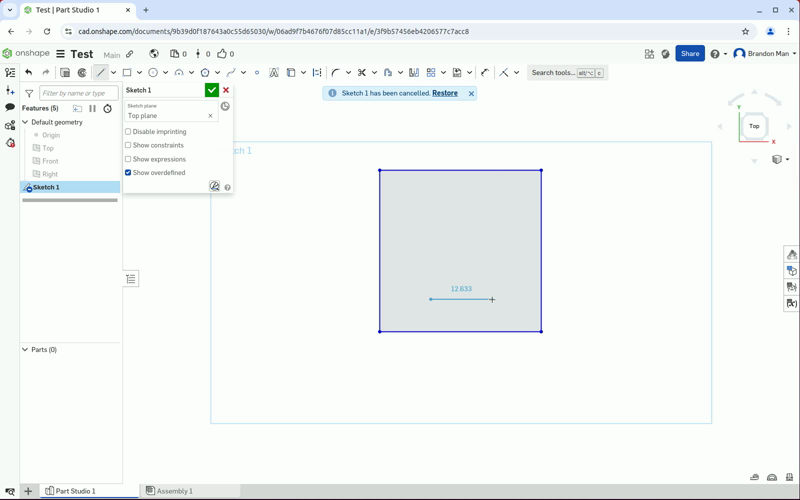
key_down(shift)
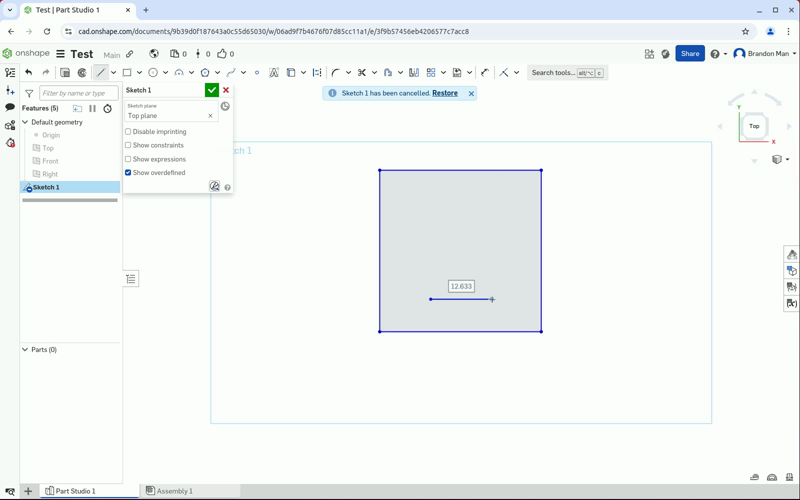
mouse_move(522, 299)
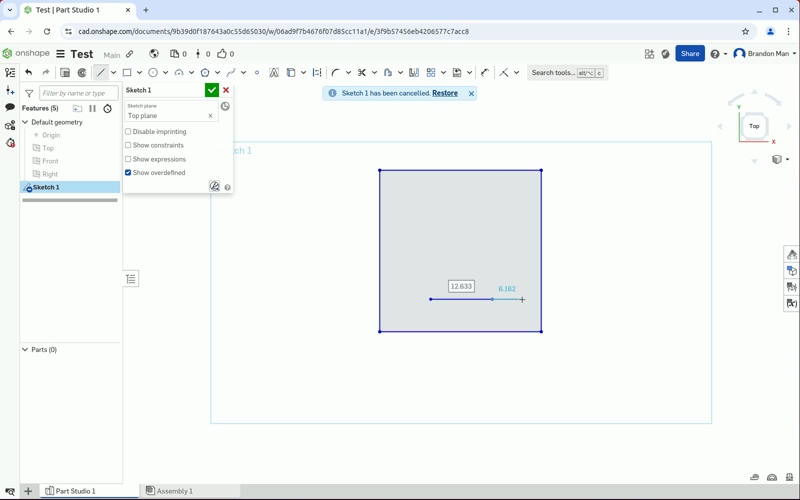
mouse_move(492, 256)
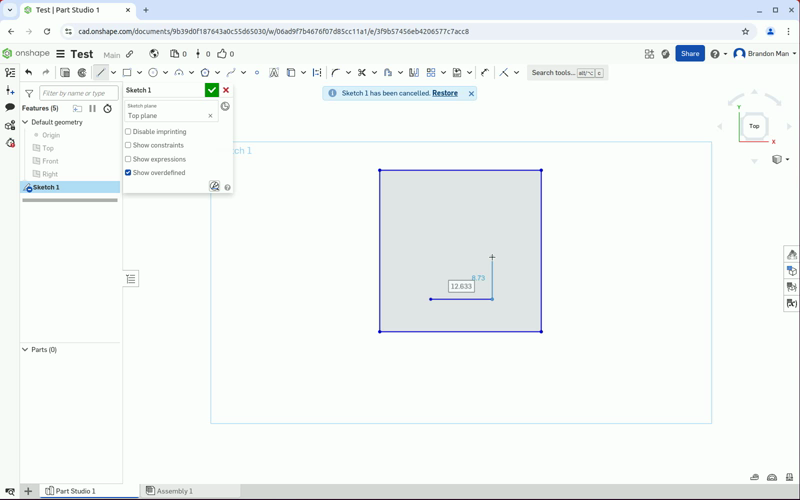
click(492, 256)
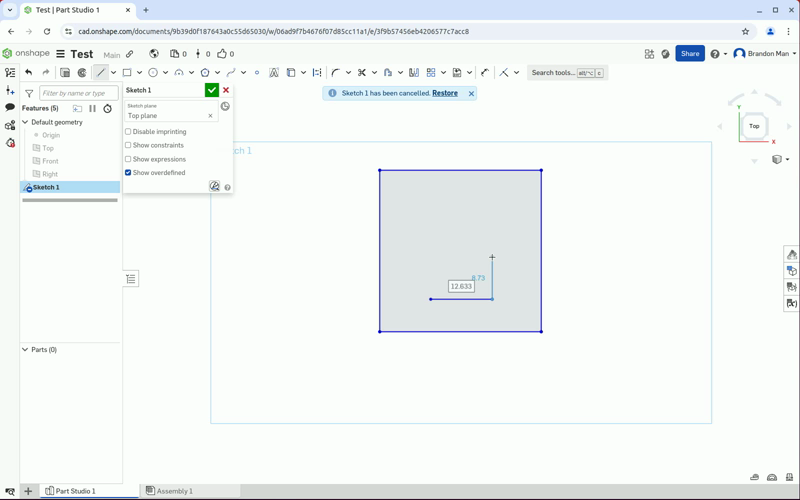
key_up(shift)
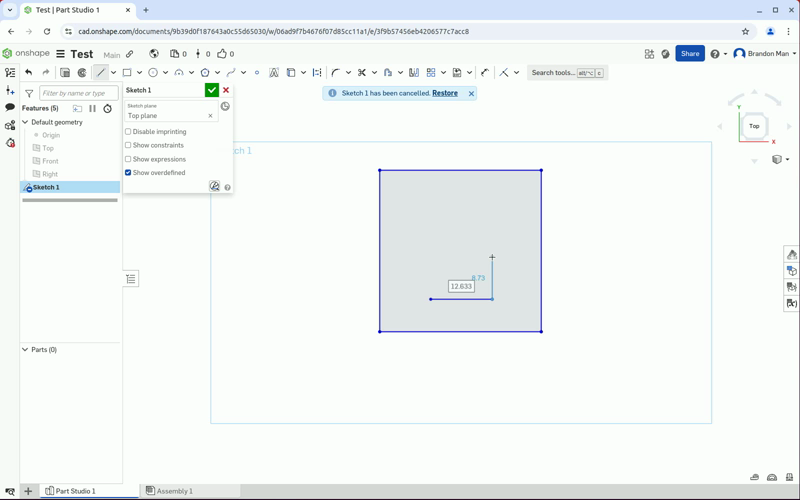
key_down(shift)
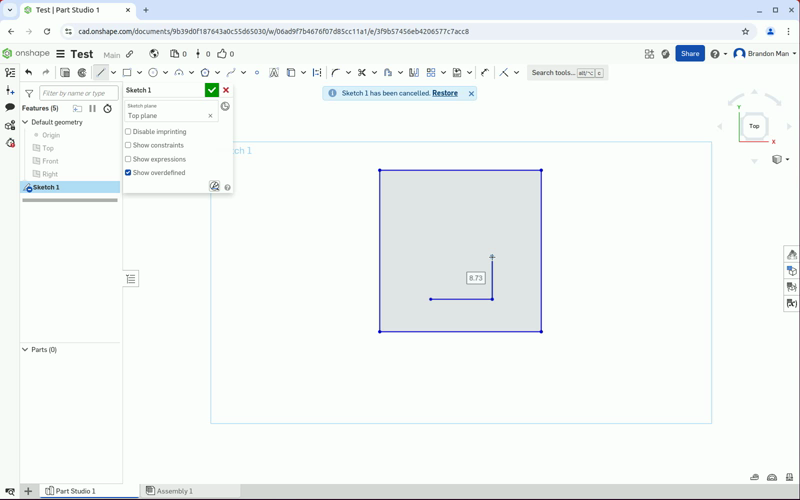
mouse_move(522, 256)
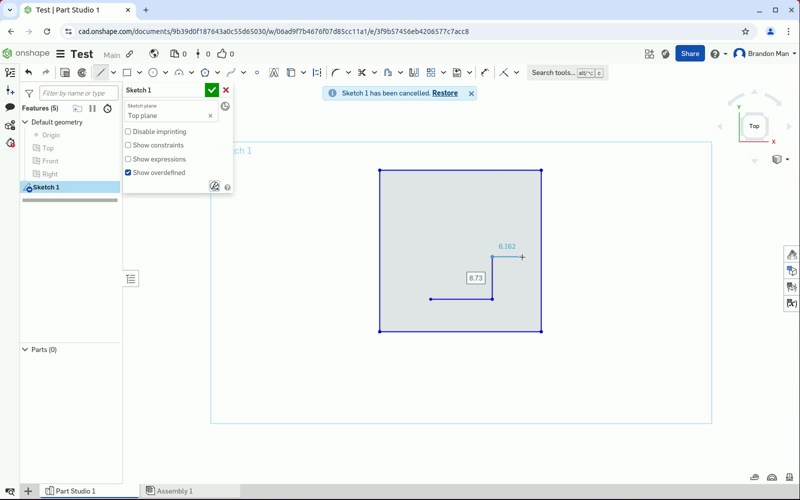
mouse_move(473, 238)
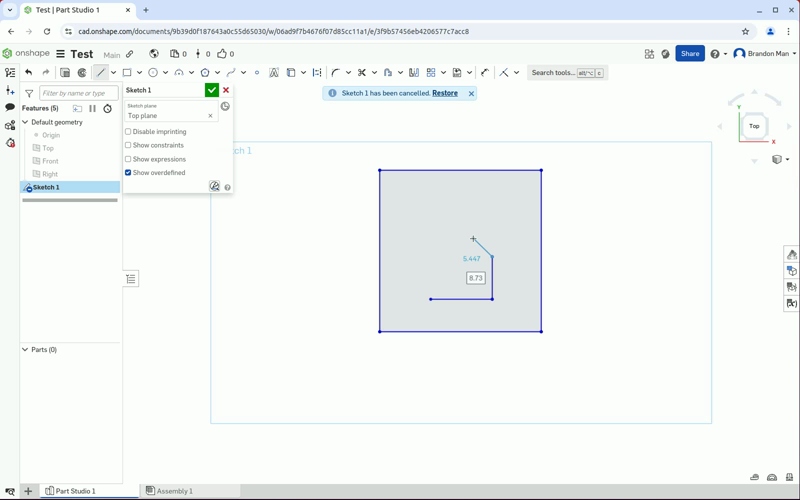
click(473, 238)
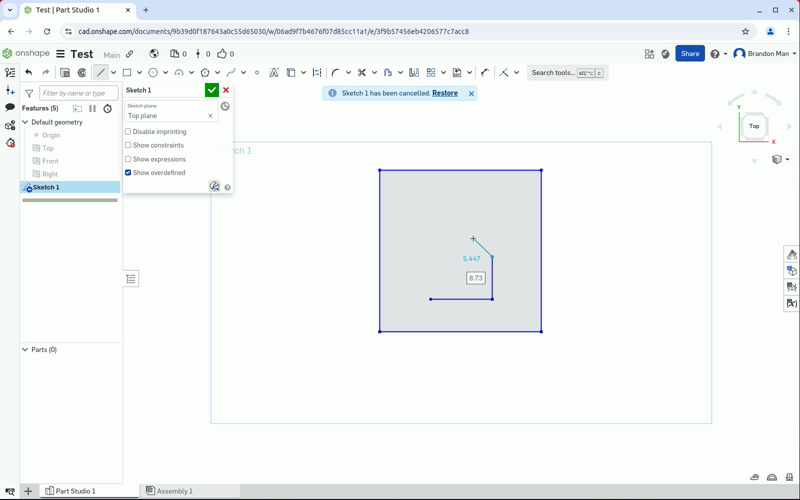
key_up(shift)
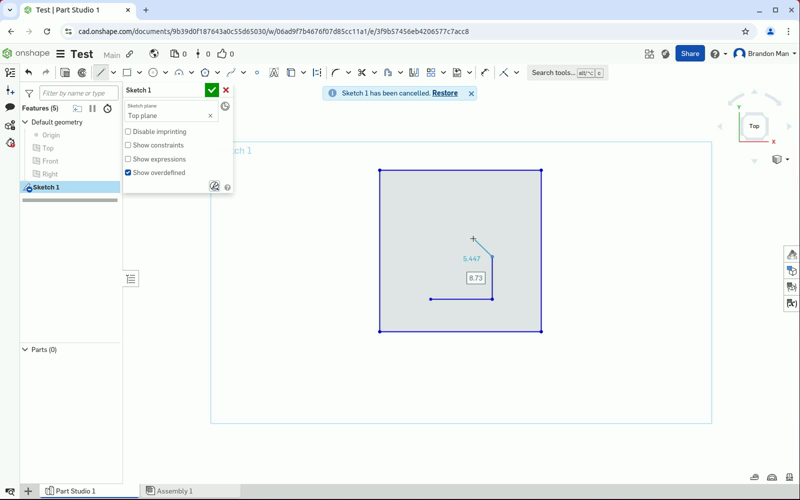
key_down(shift)
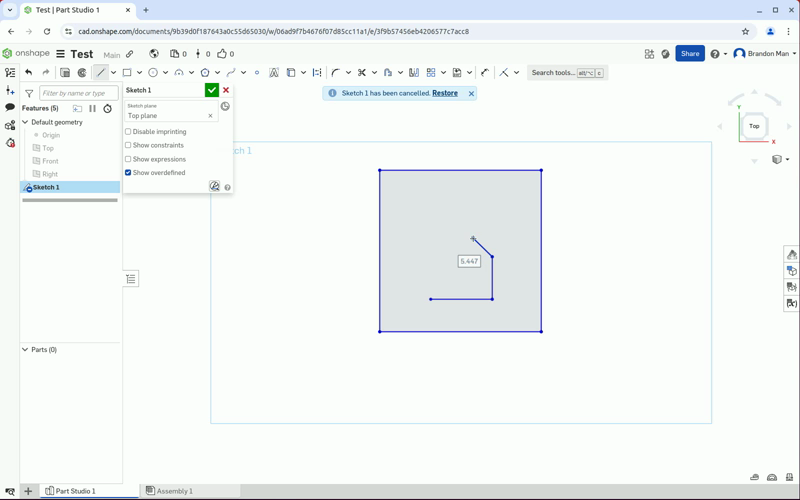
mouse_move(503, 238)
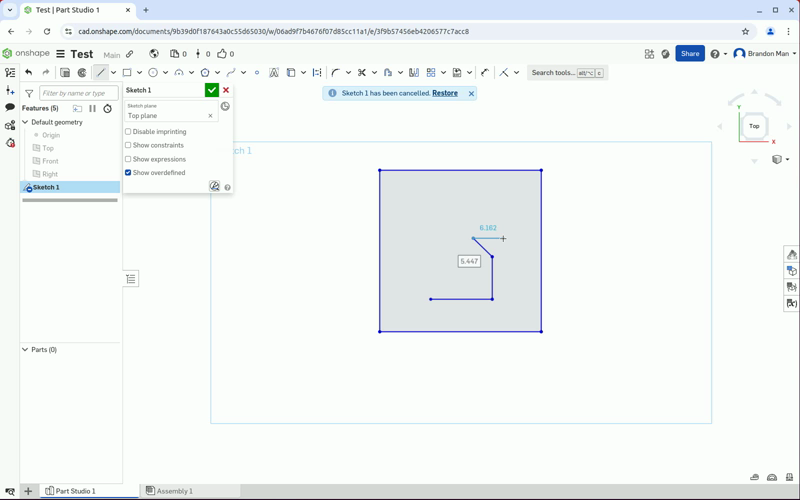
mouse_move(461, 238)
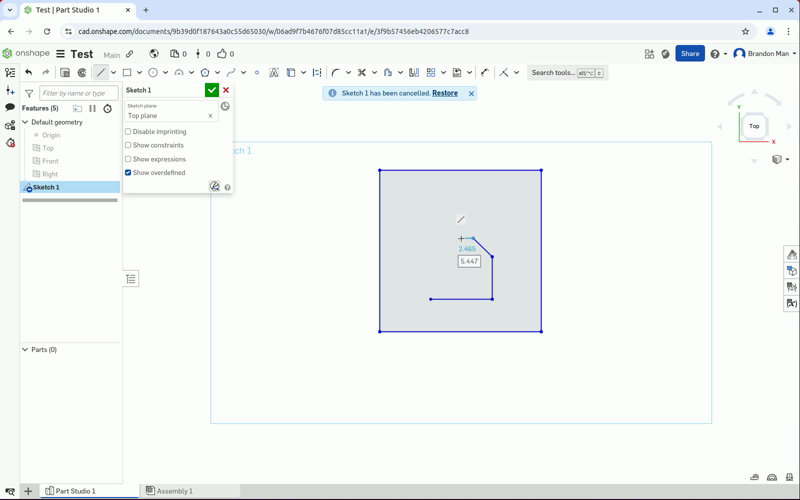
click(461, 238)
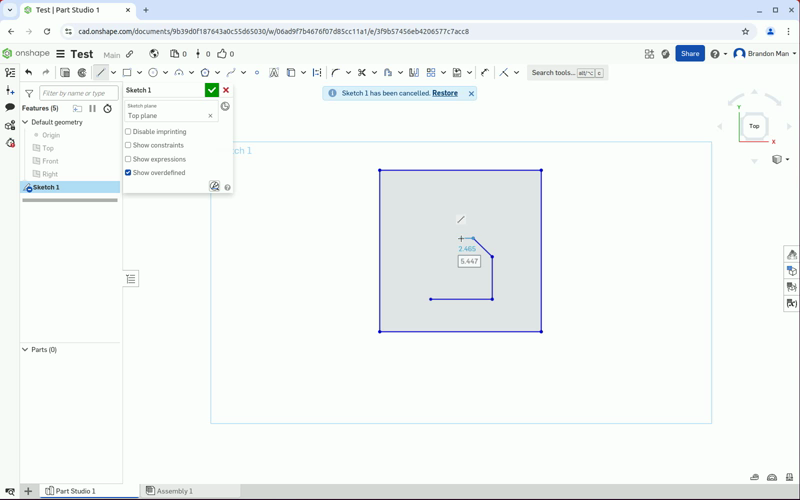
key_up(shift)
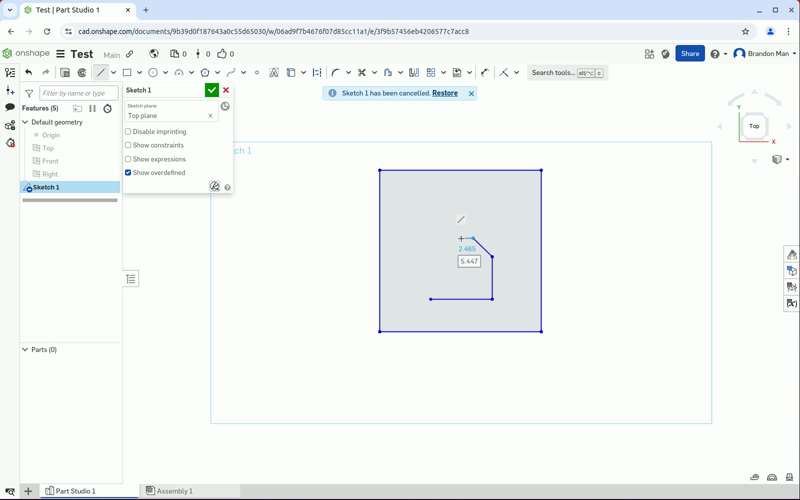
key_down(shift)
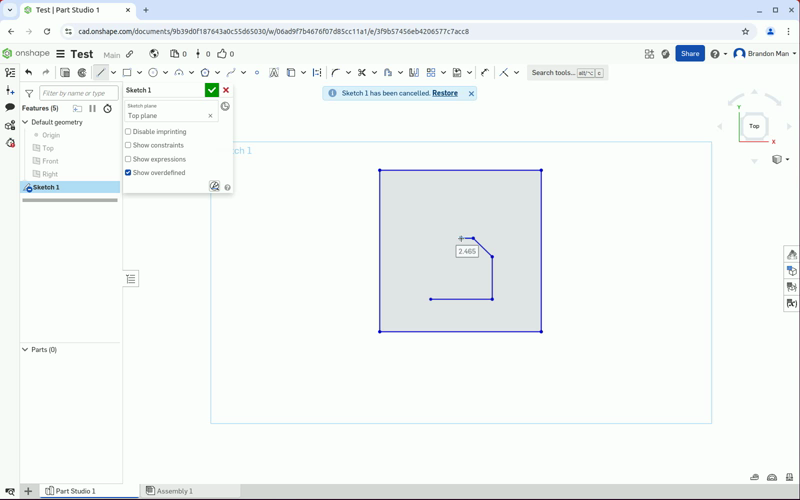
mouse_move(491, 238)
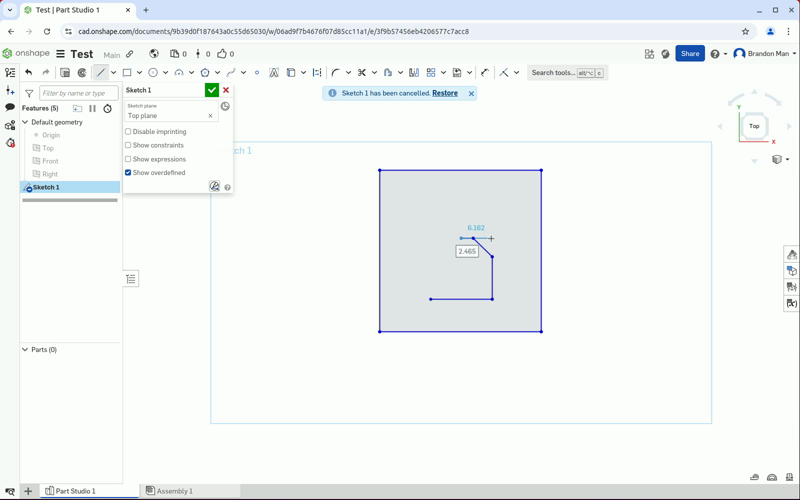
mouse_move(447, 238)
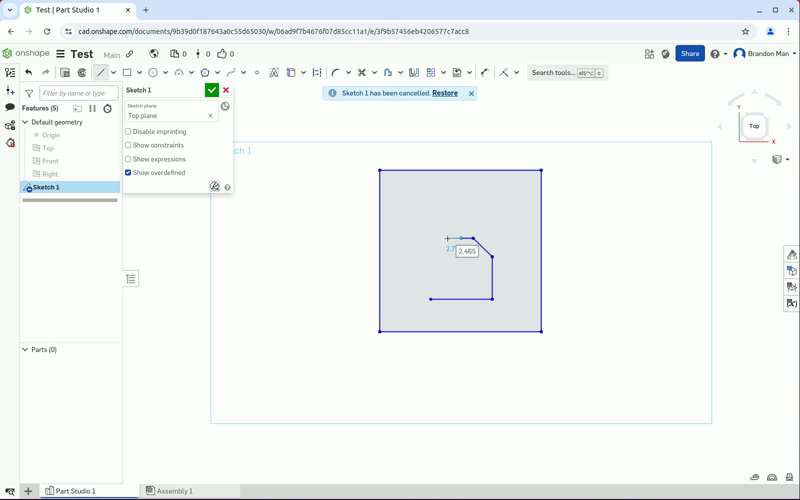
click(447, 238)
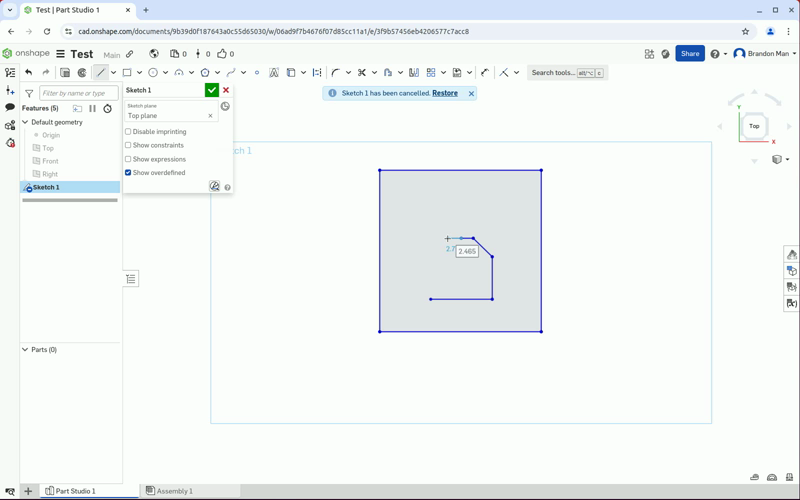
key_up(shift)
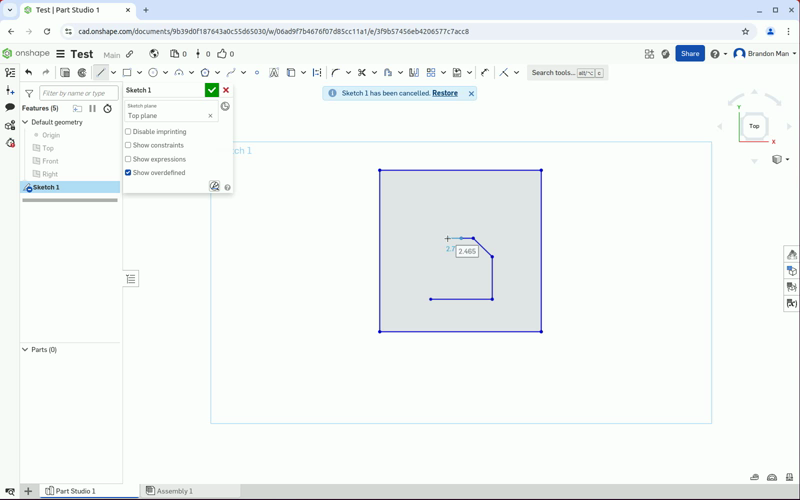
key_down(shift)
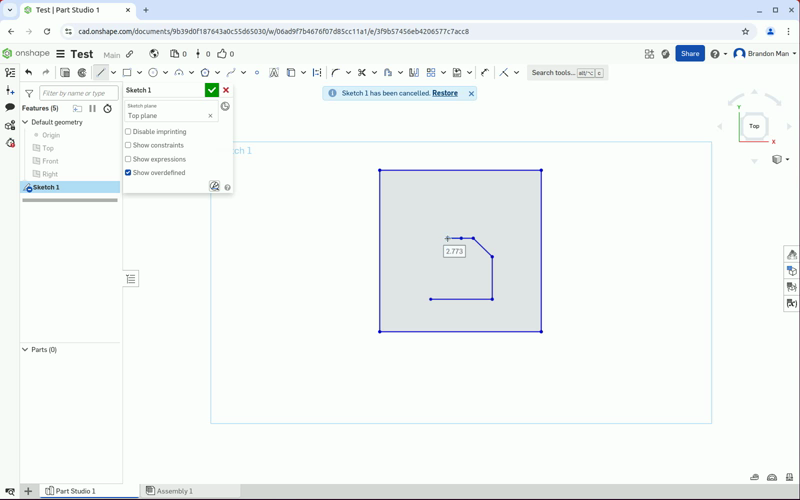
mouse_move(477, 238)
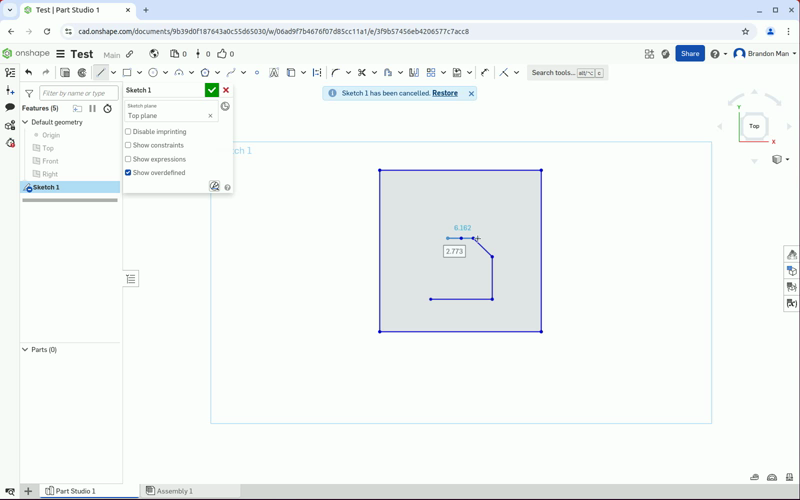
mouse_move(430, 256)
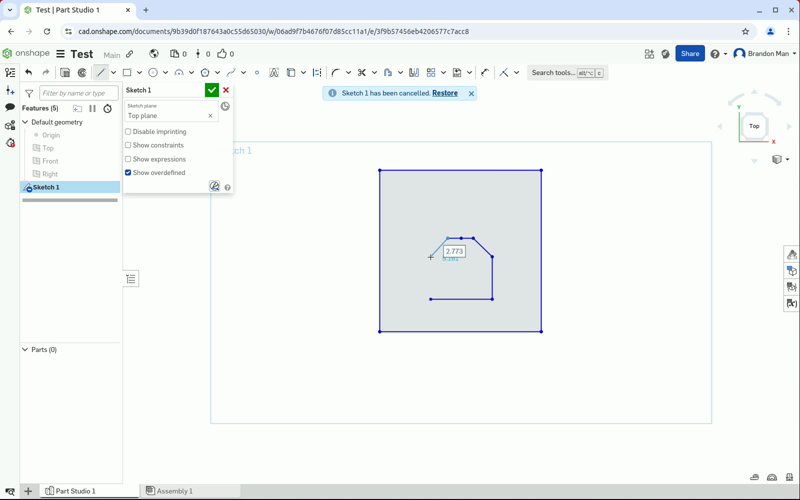
click(430, 256)
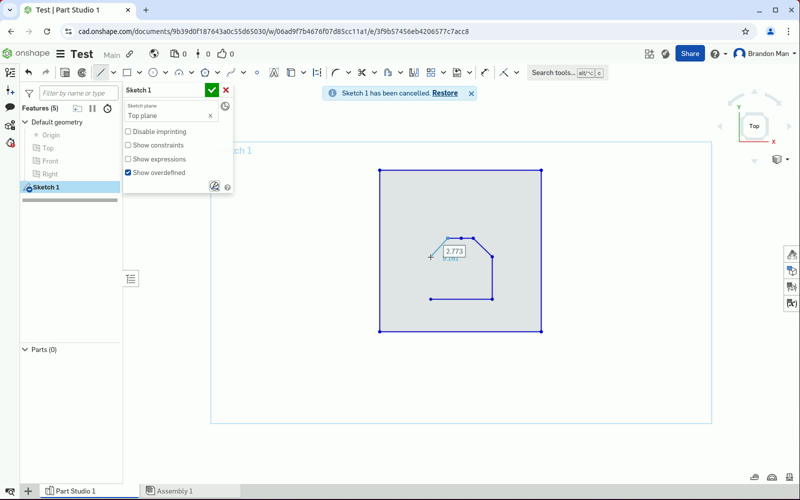
key_up(shift)
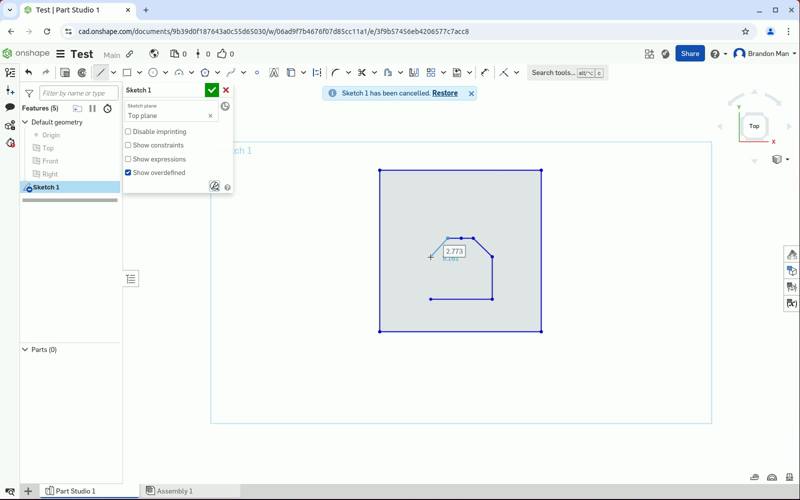
mouse_move(460, 256)
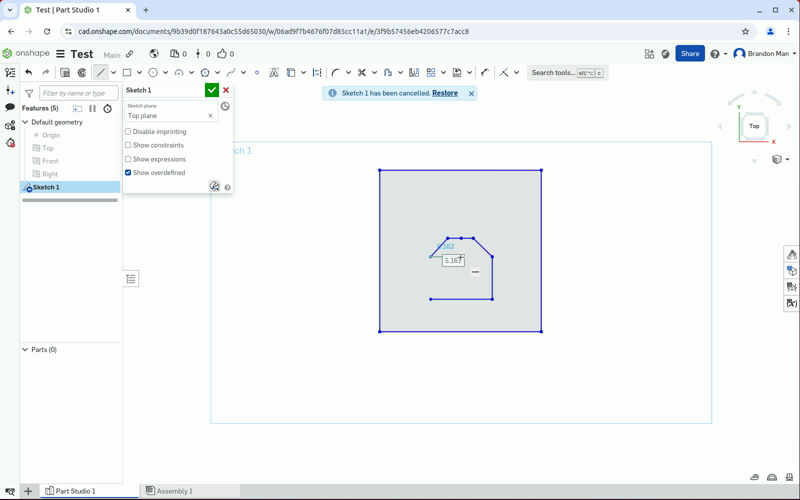
key_down(shift)
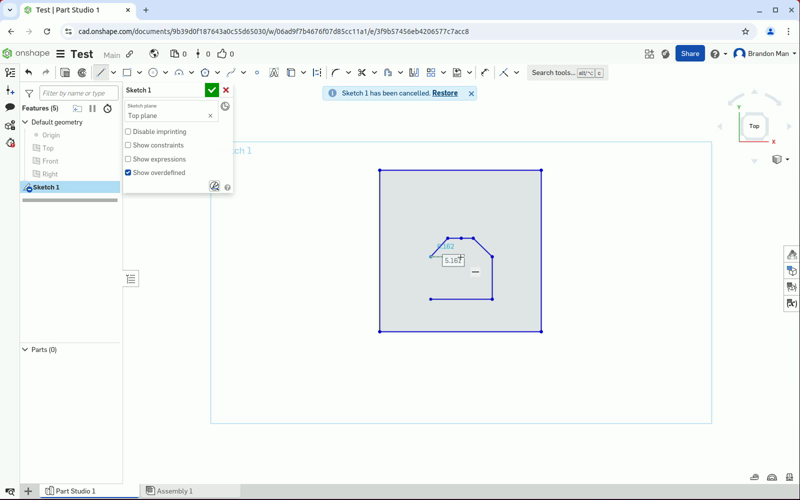
mouse_move(430, 299)
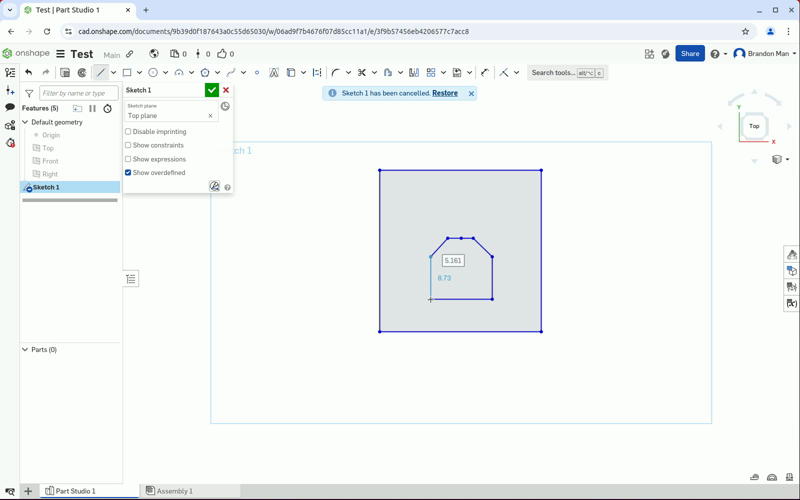
key_up(shift)
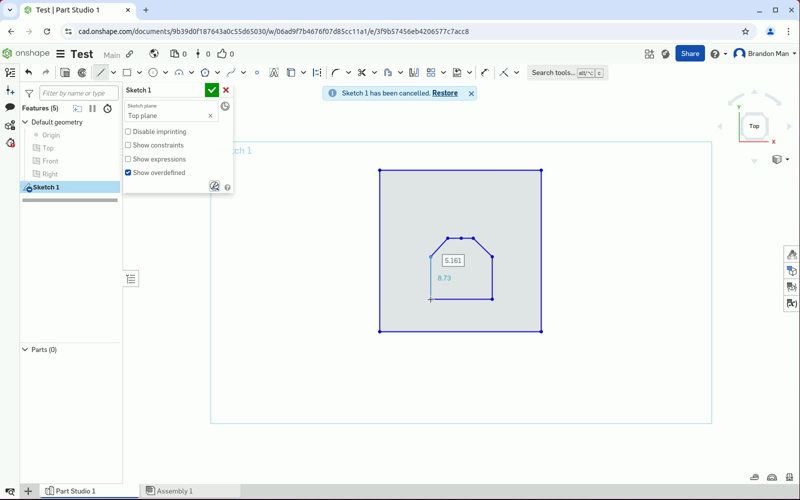
click(430, 299)
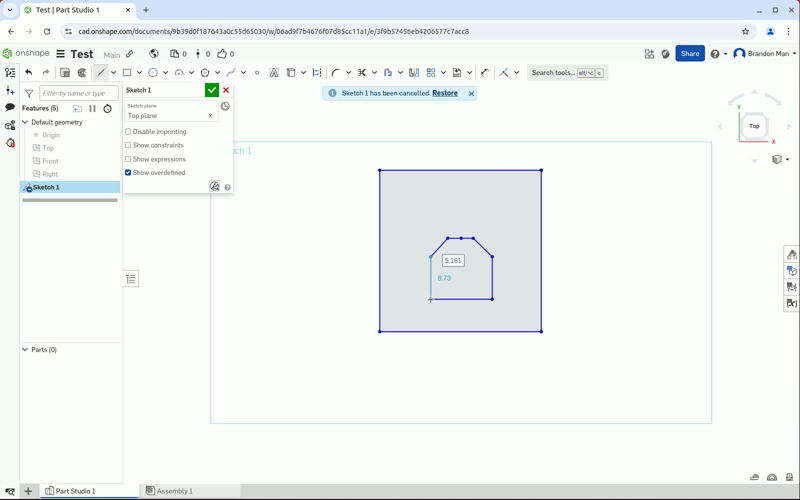
key(esc)
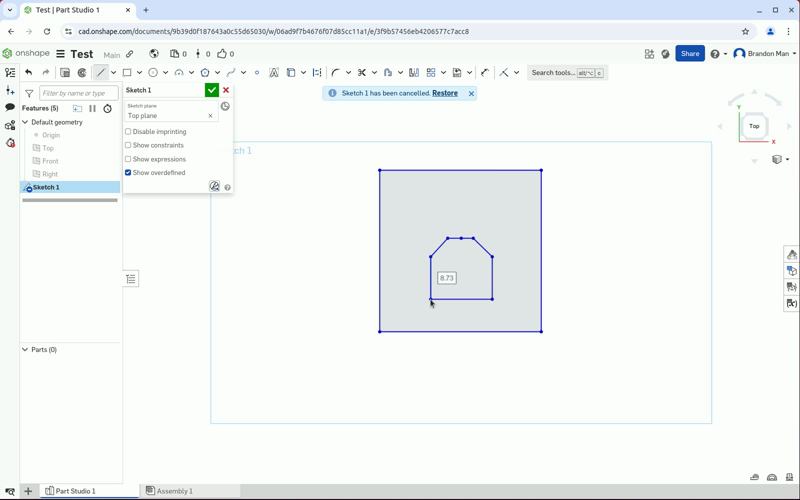
mouse_move(507, 237)
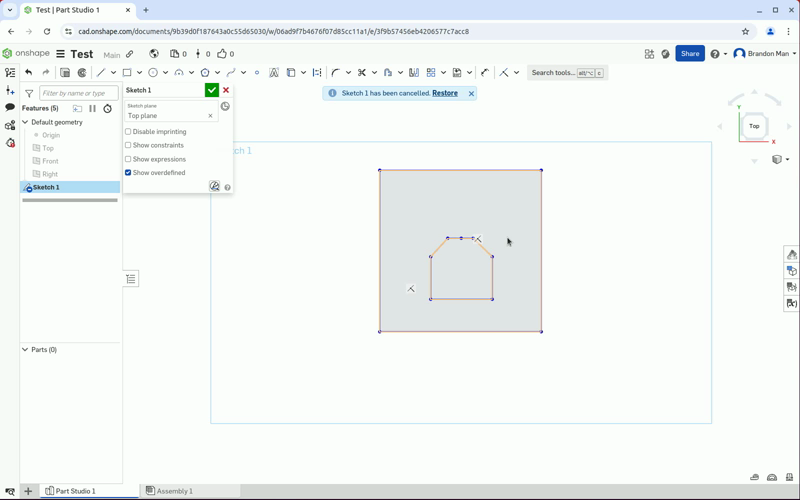
click(507, 237)
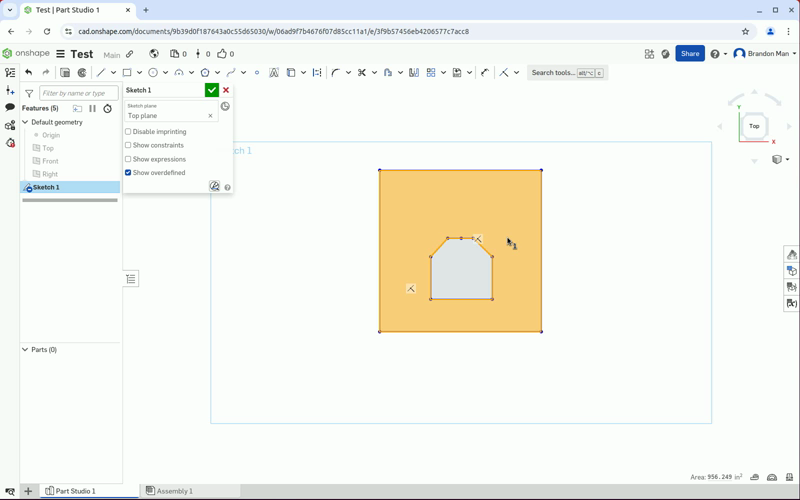
mouse_move(73, 352)
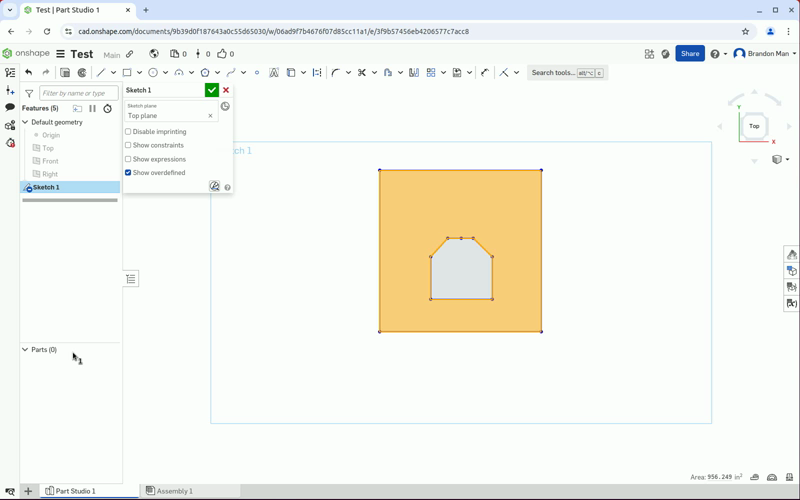
key(shift+y)
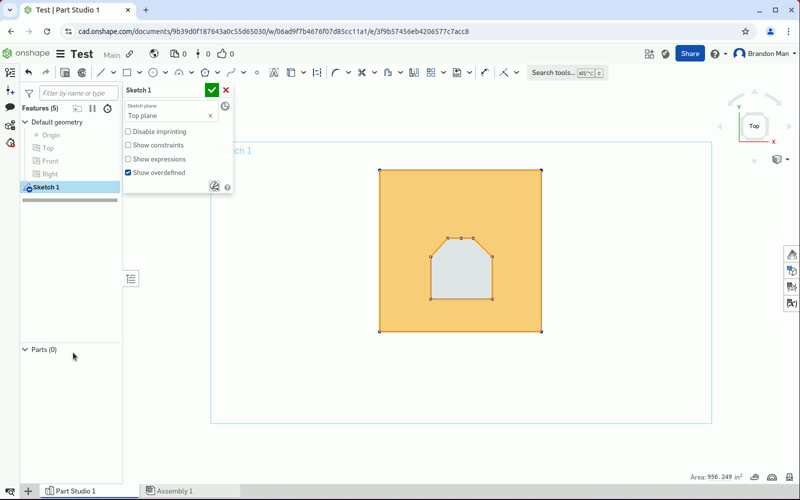
key(shift+e)
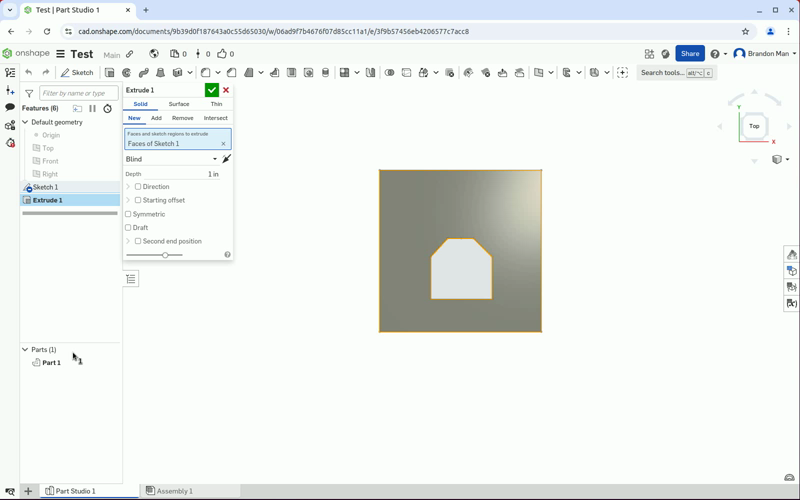
mouse_move(143, 106)
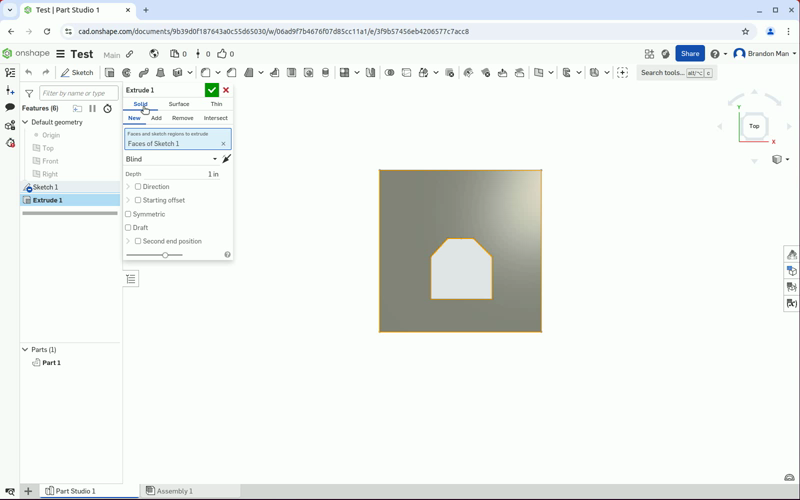
click(143, 106)
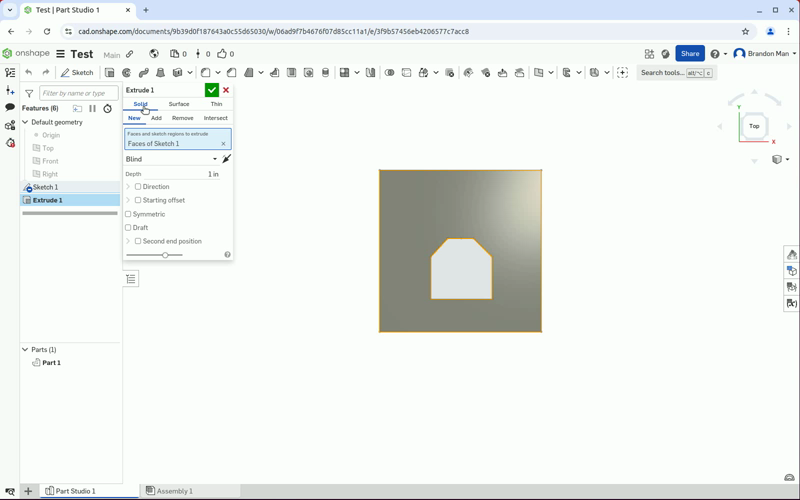
mouse_move(137, 120)
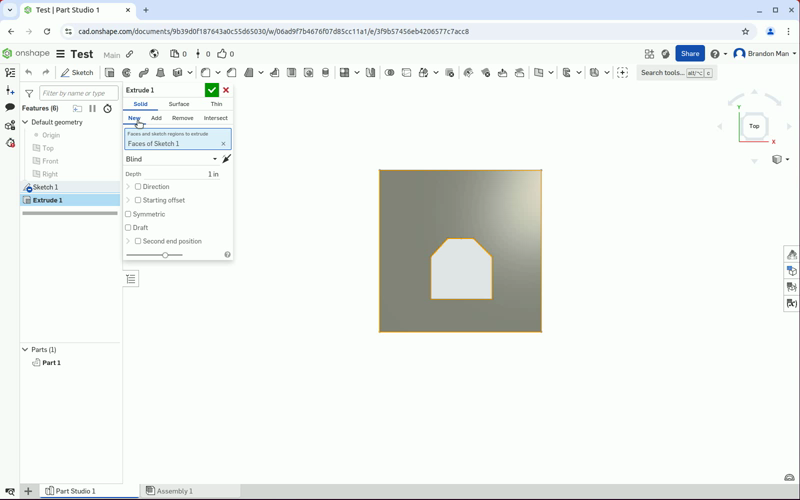
click(137, 120)
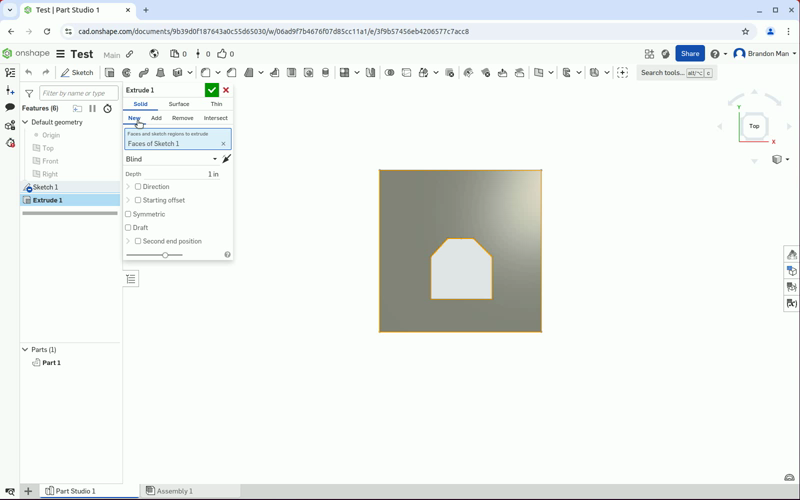
key(tab, 4)
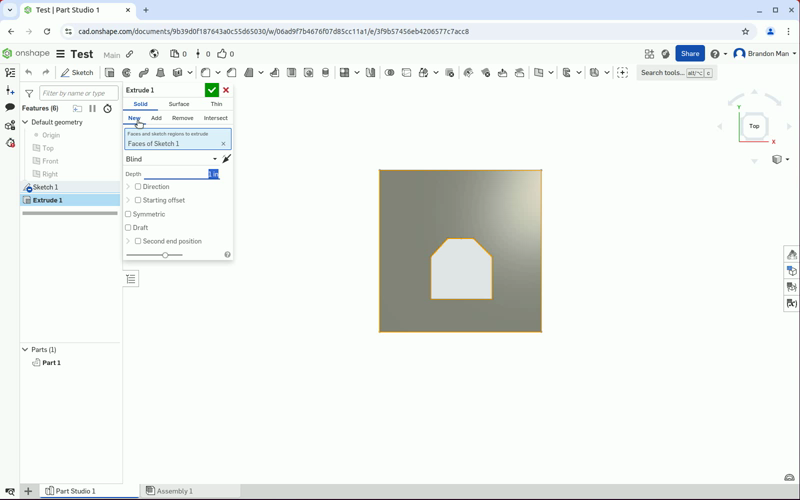
text(1.444)
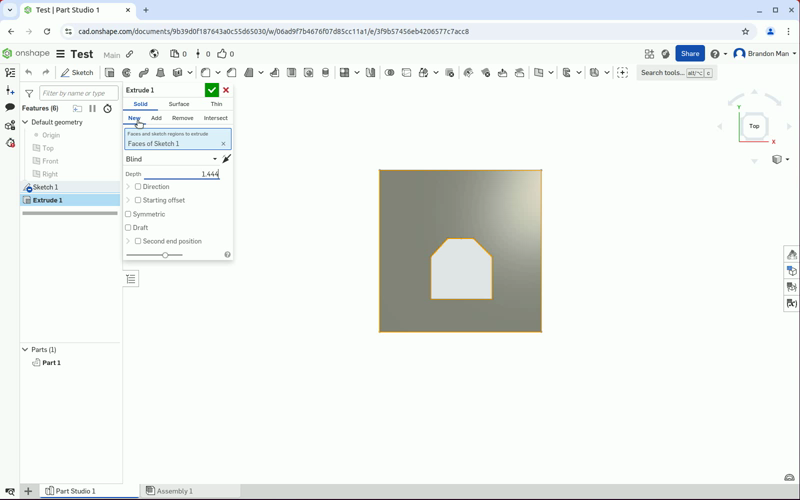
key(enter)
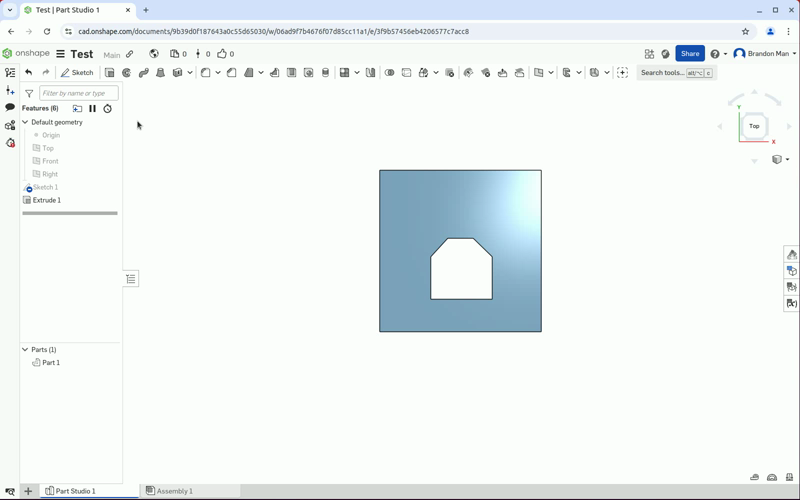
key(shift+h)
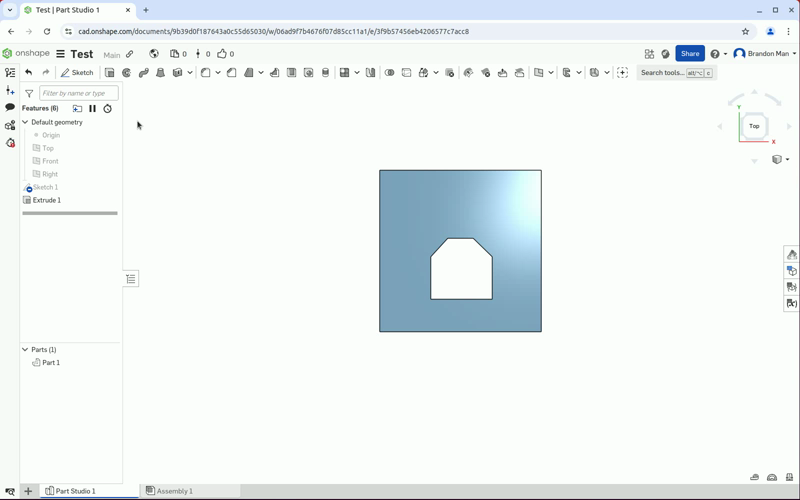
key(shift+h)
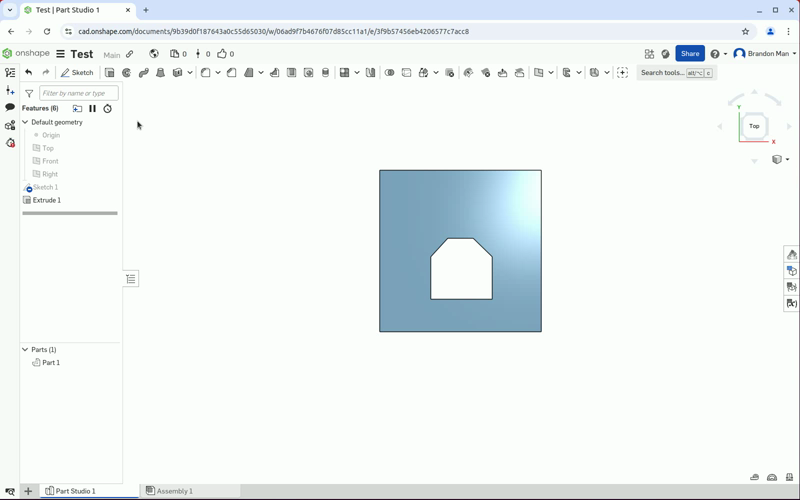
mouse_move(73, 189)
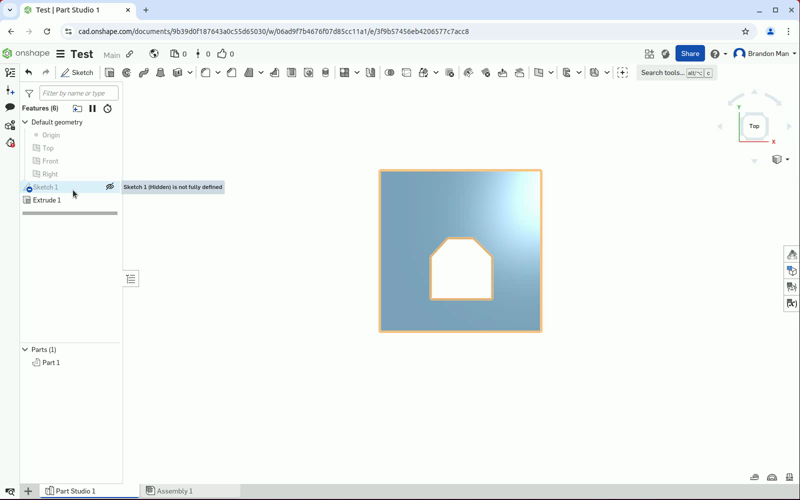
click(73, 189)
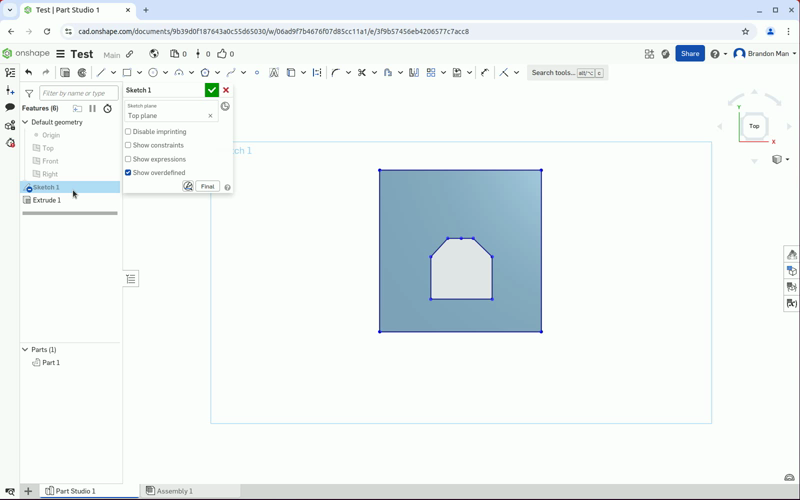
mouse_move(229, 92)
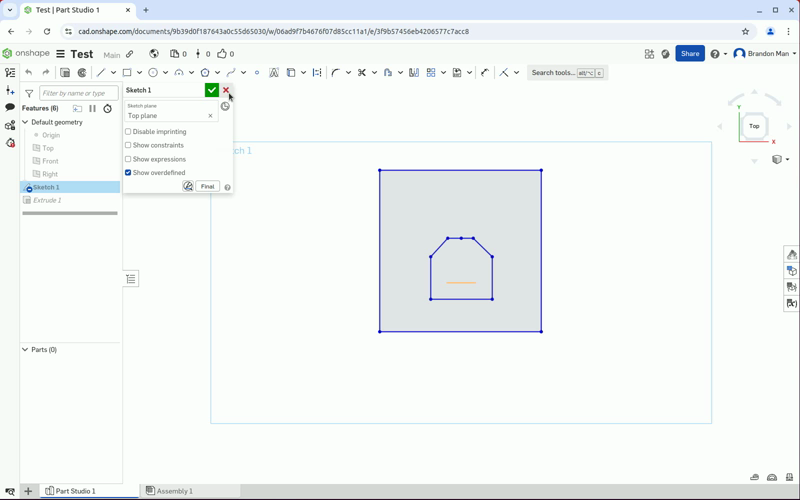
click(229, 92)
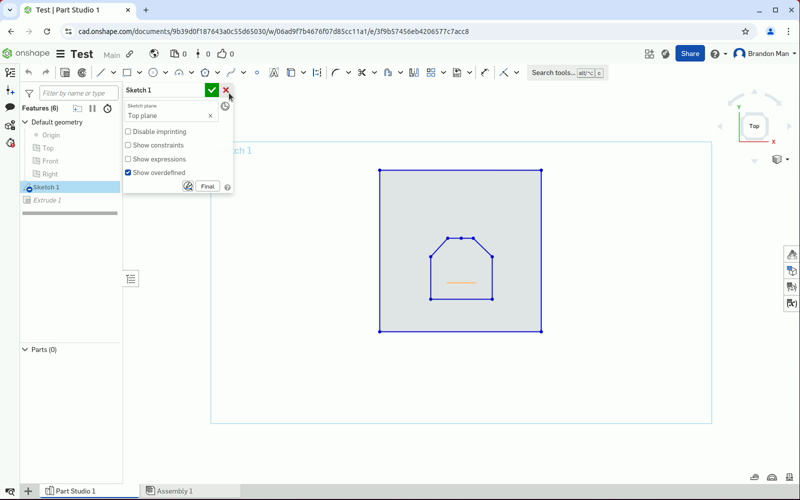
key(shift+s)
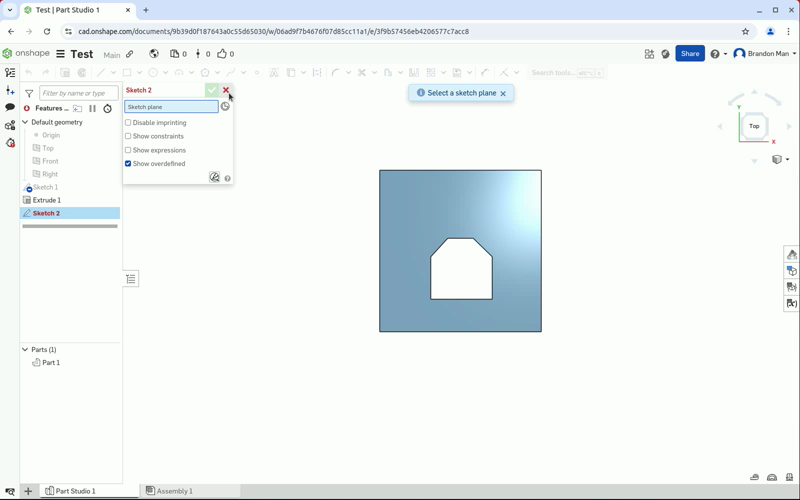
mouse_move(73, 150)
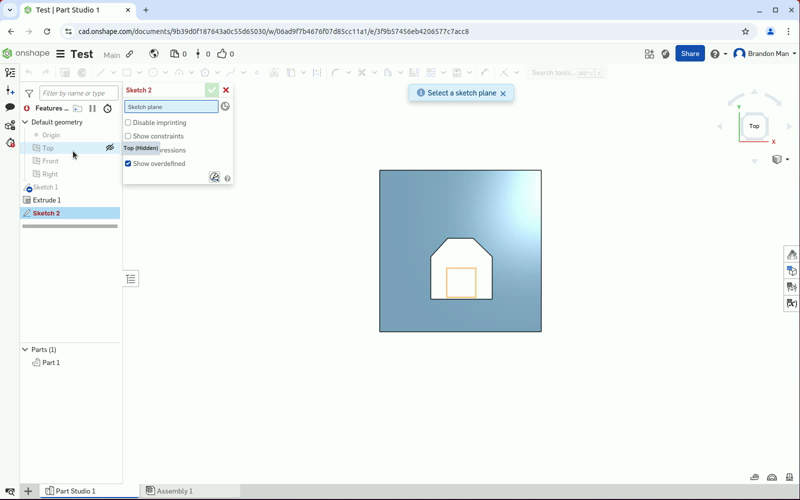
click(73, 150)
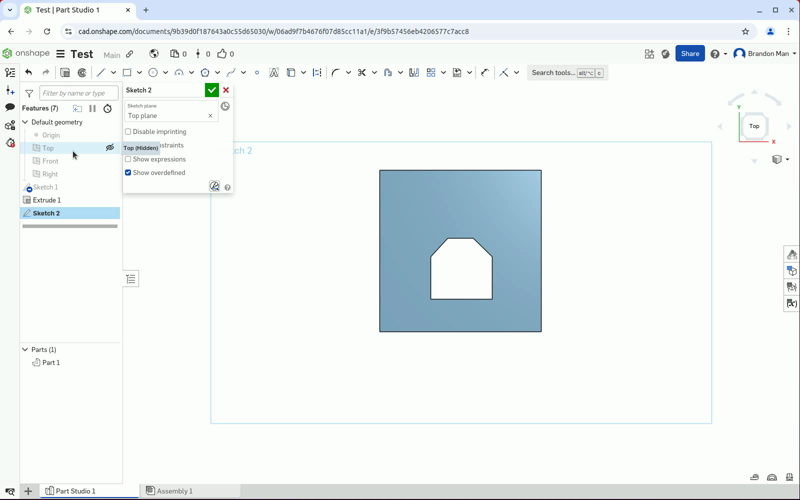
mouse_move(73, 352)
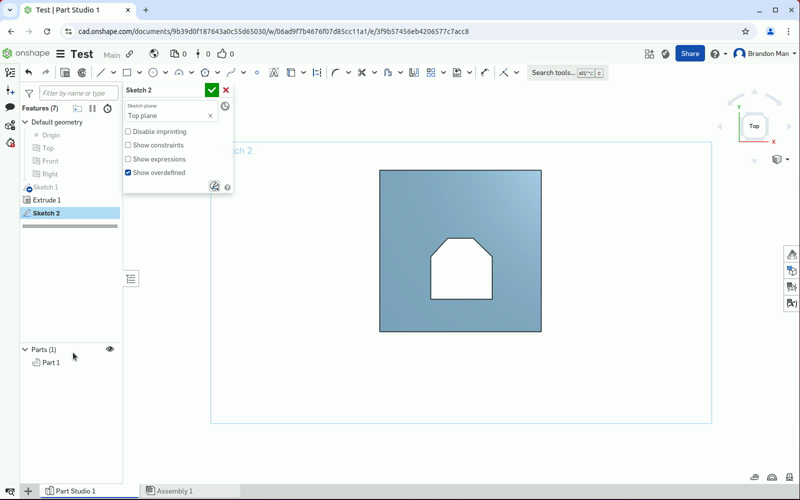
key(y)
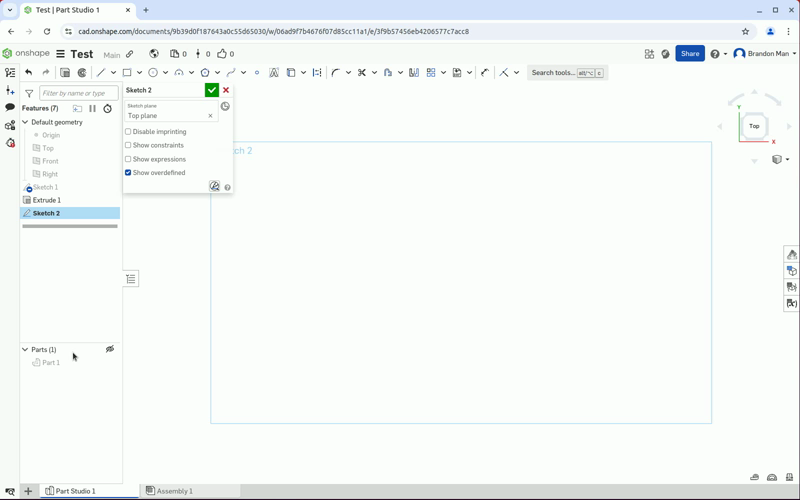
key(l)
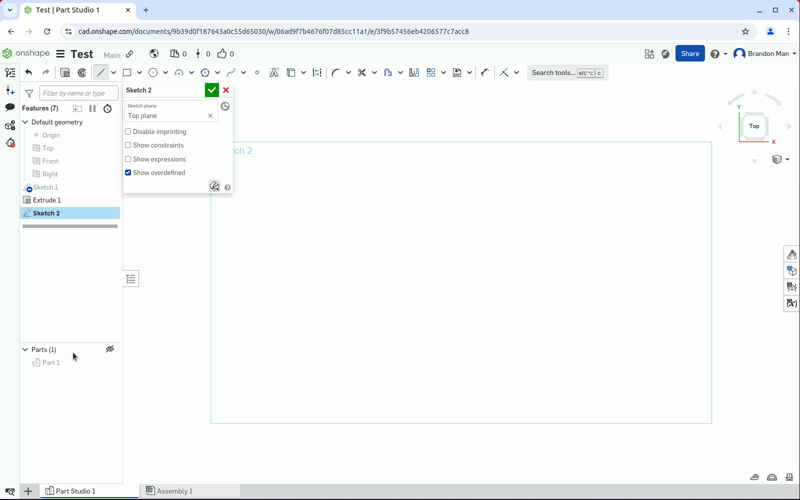
key_down(shift)
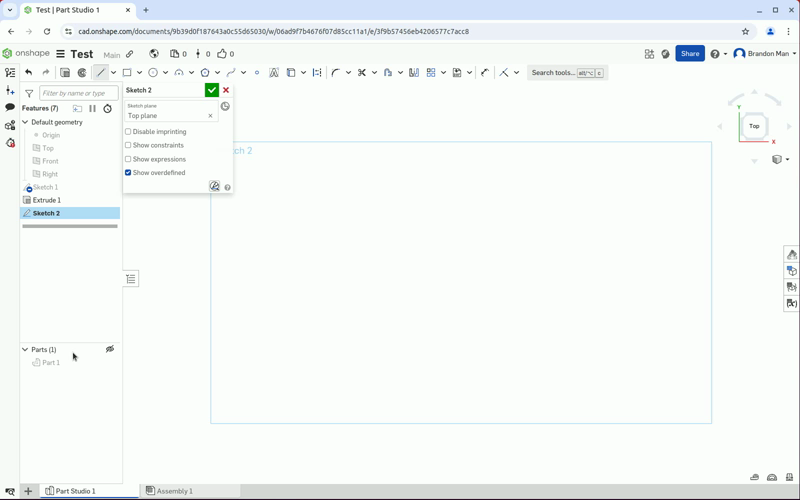
mouse_move(379, 331)
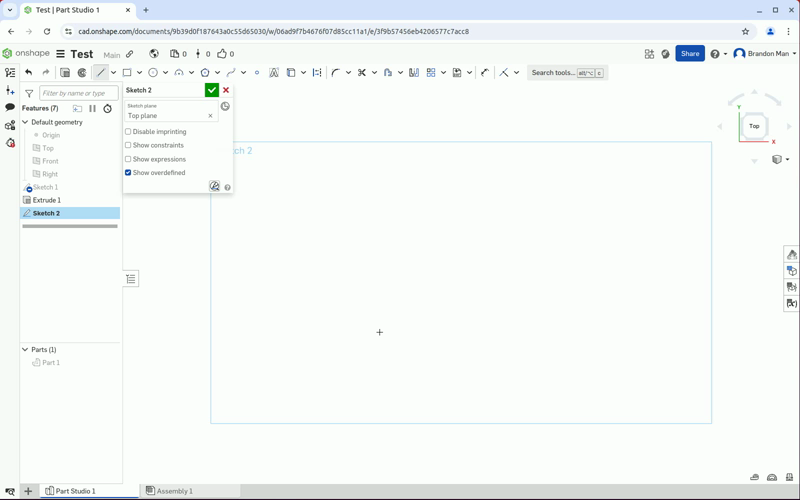
click(379, 331)
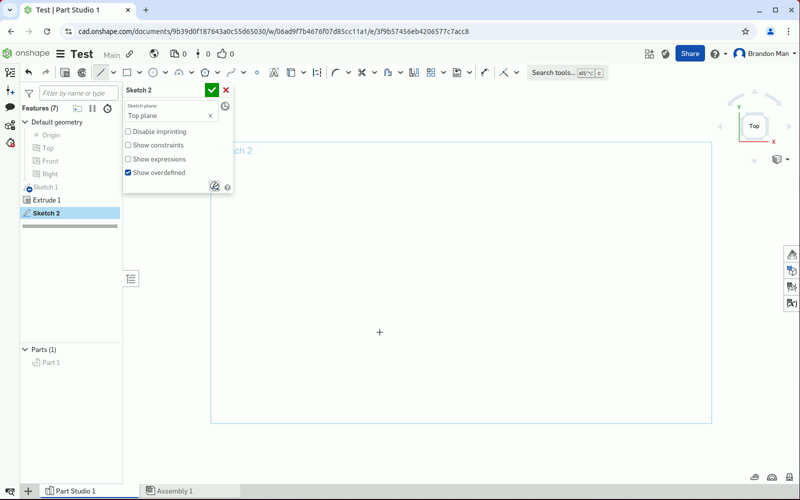
key_up(shift)
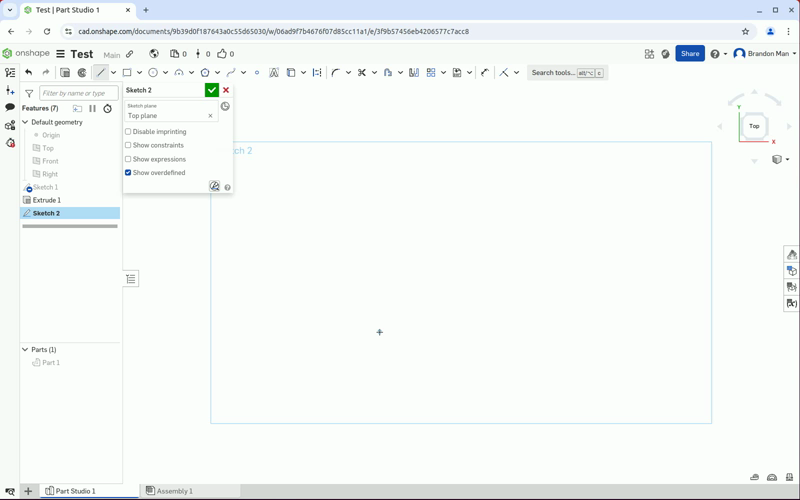
key_down(shift)
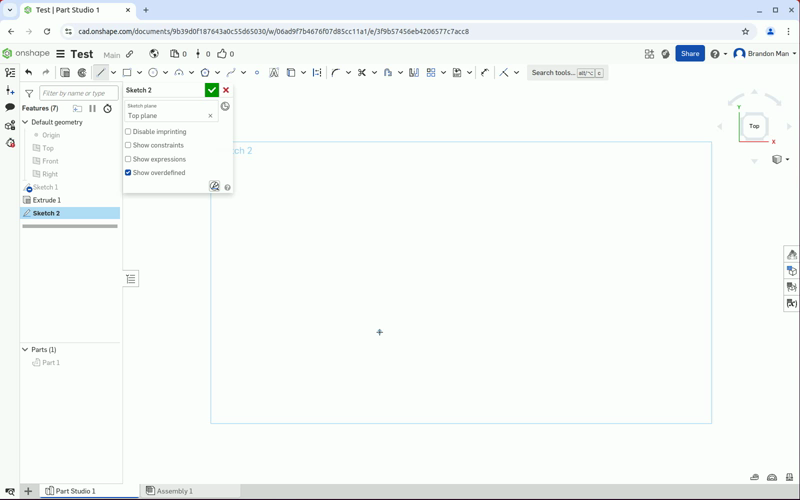
mouse_move(541, 331)
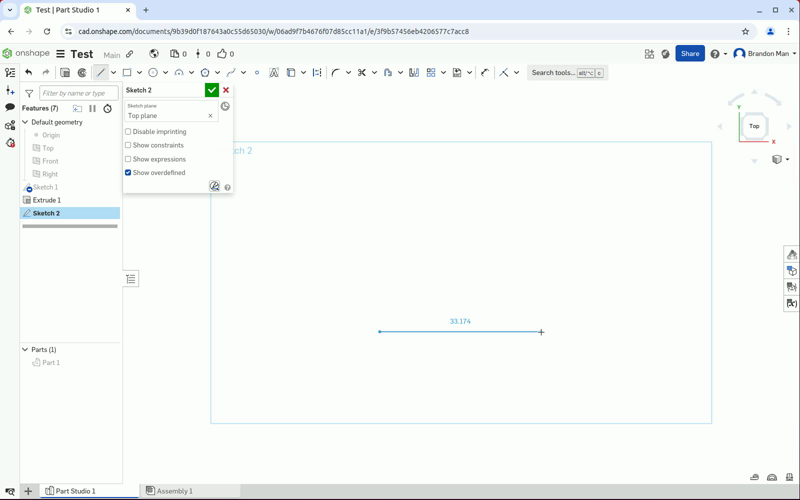
click(541, 331)
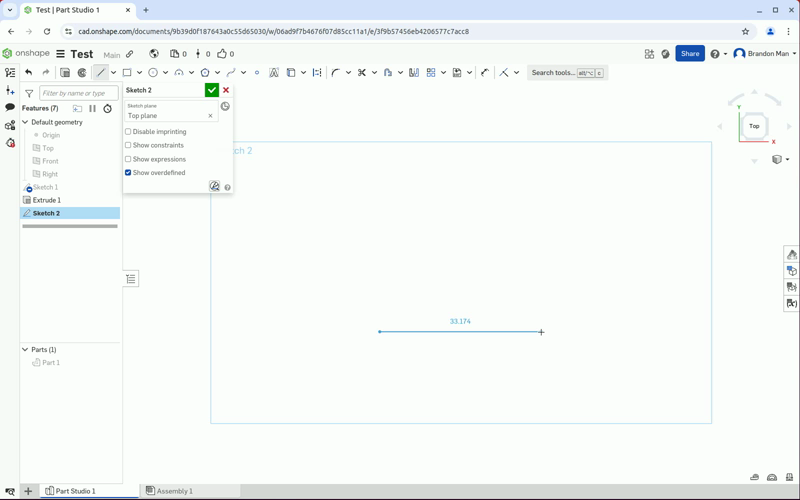
key_up(shift)
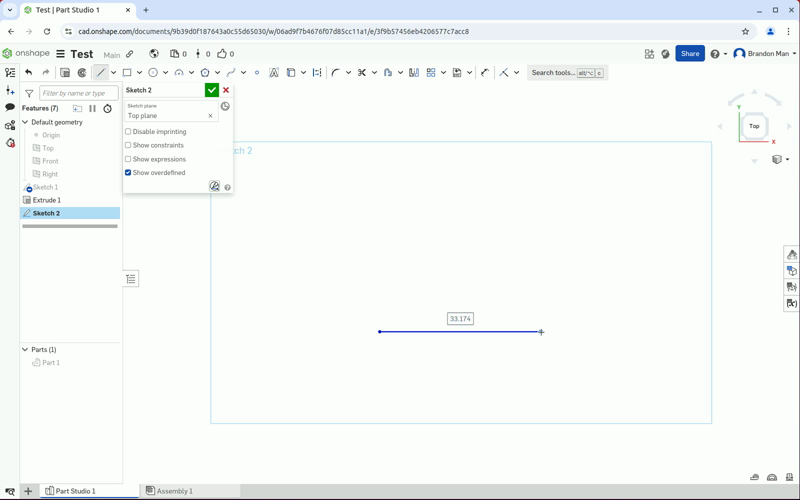
key_down(shift)
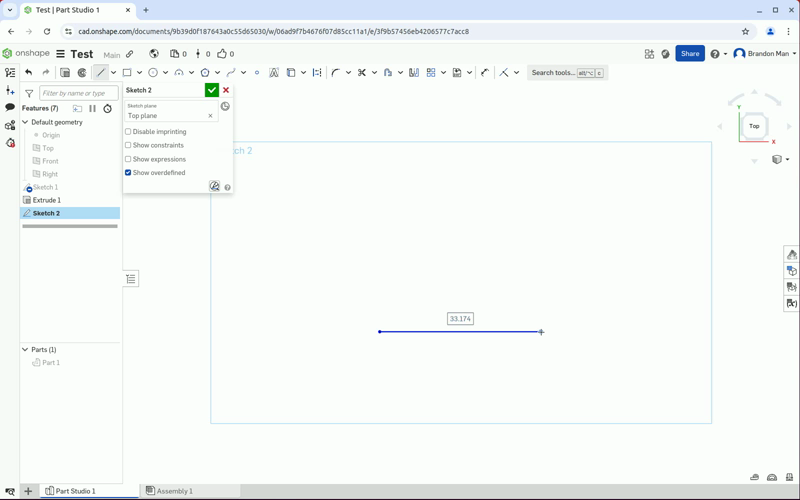
mouse_move(541, 170)
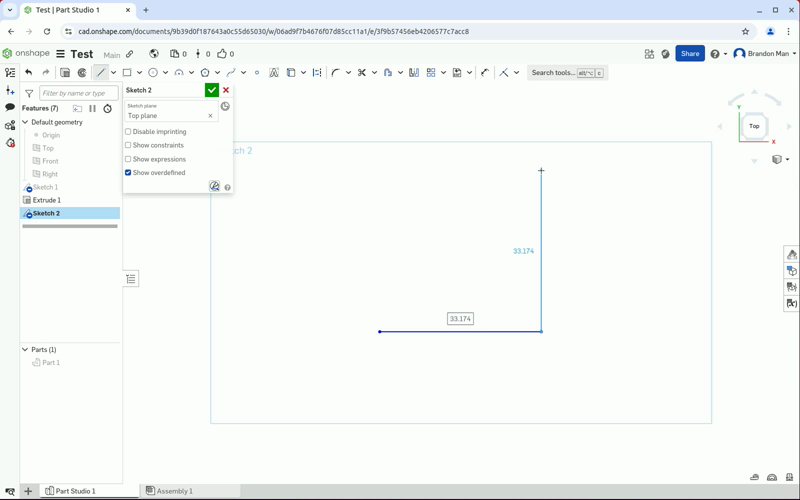
click(541, 170)
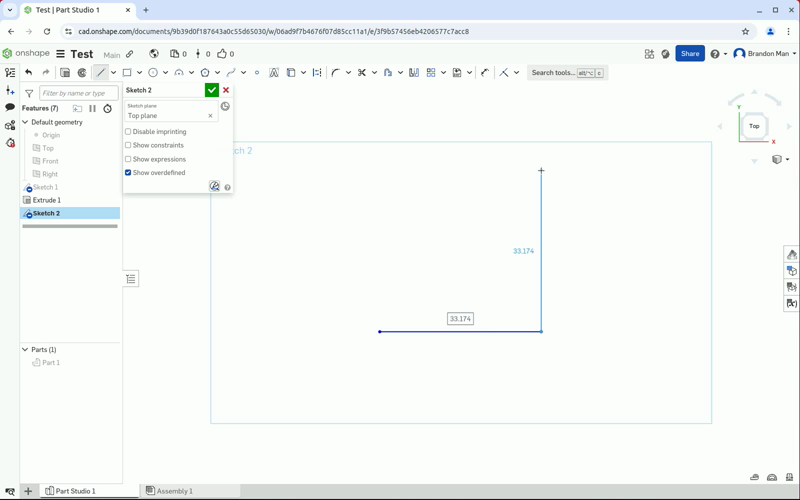
key_up(shift)
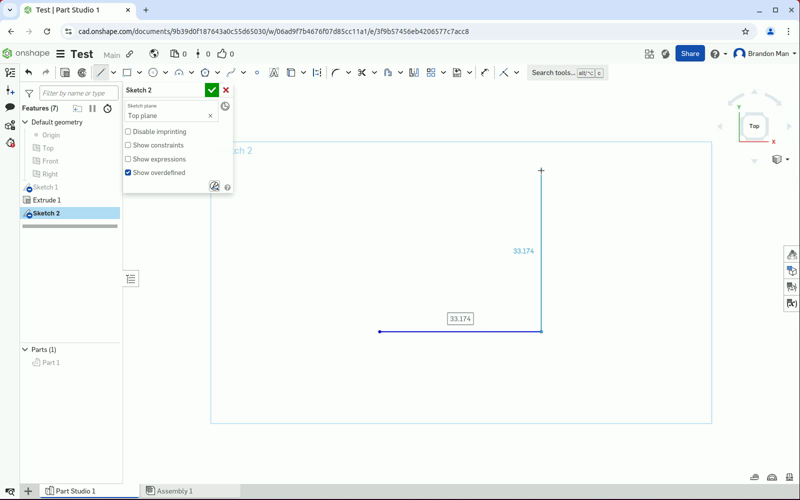
key_down(shift)
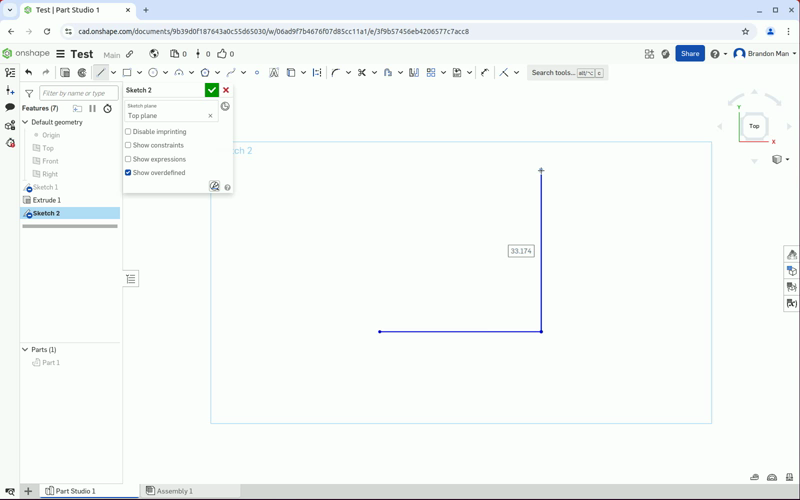
mouse_move(379, 170)
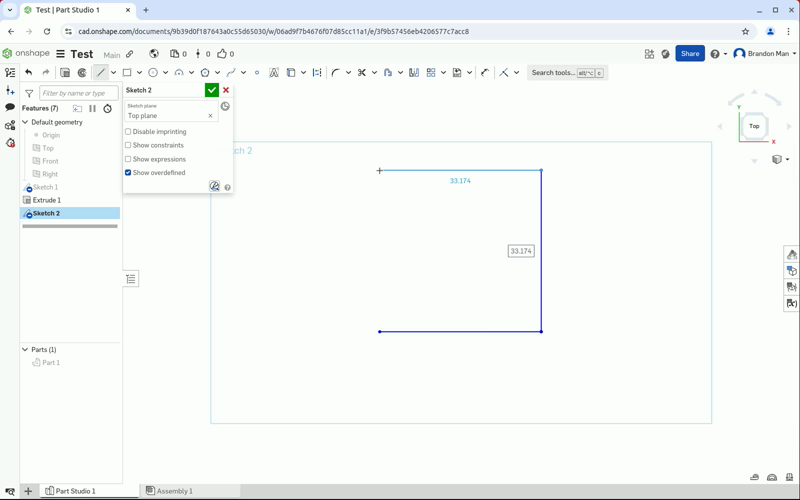
click(379, 170)
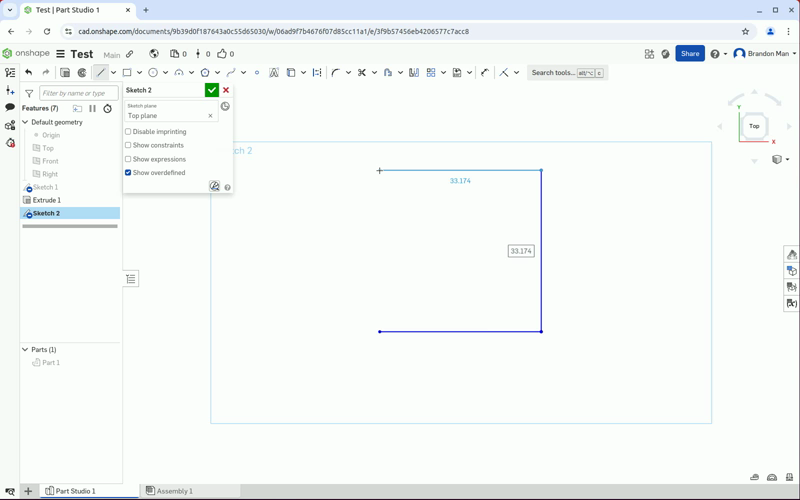
key_up(shift)
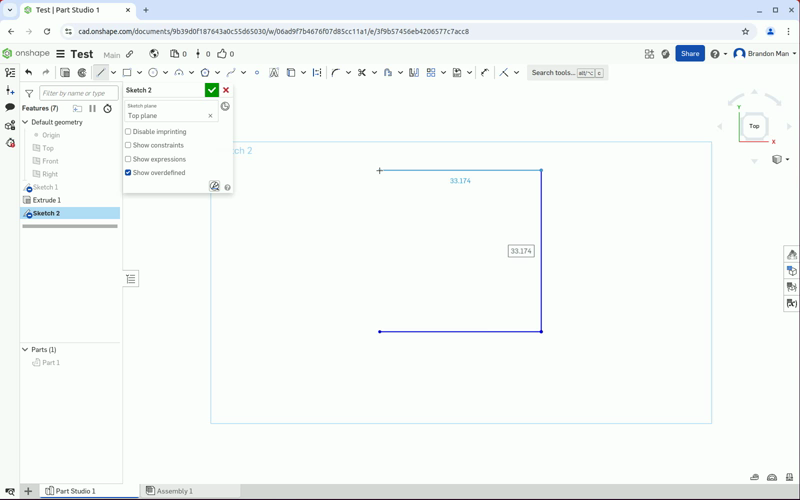
key_down(shift)
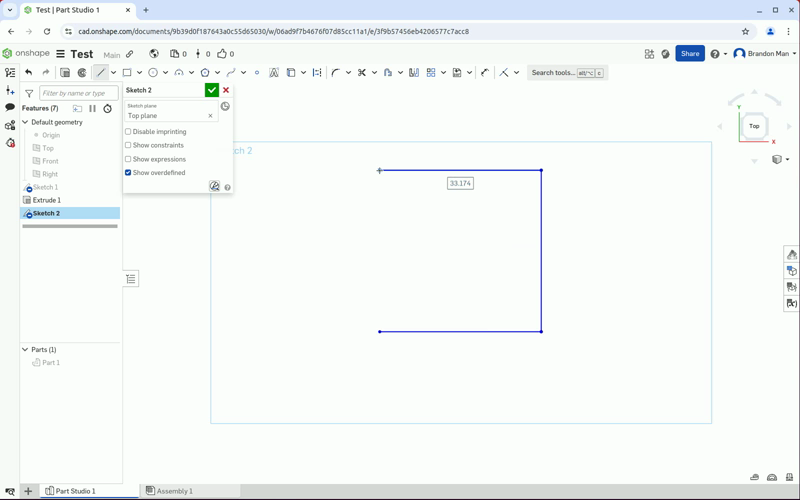
mouse_move(379, 331)
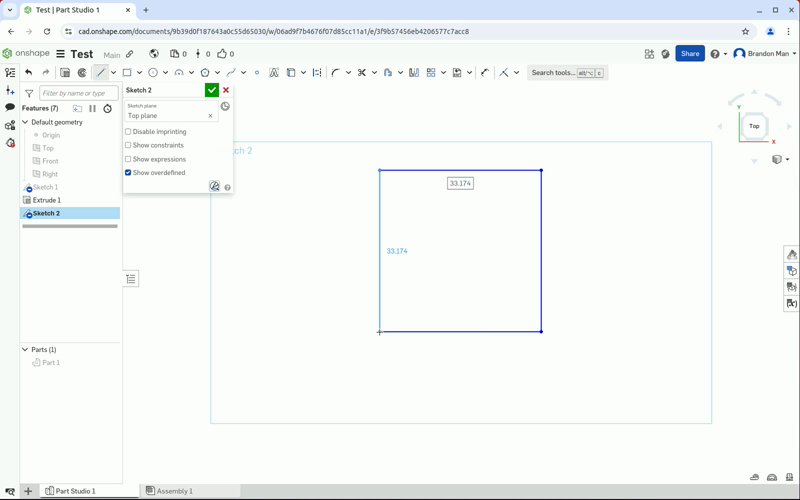
key_up(shift)
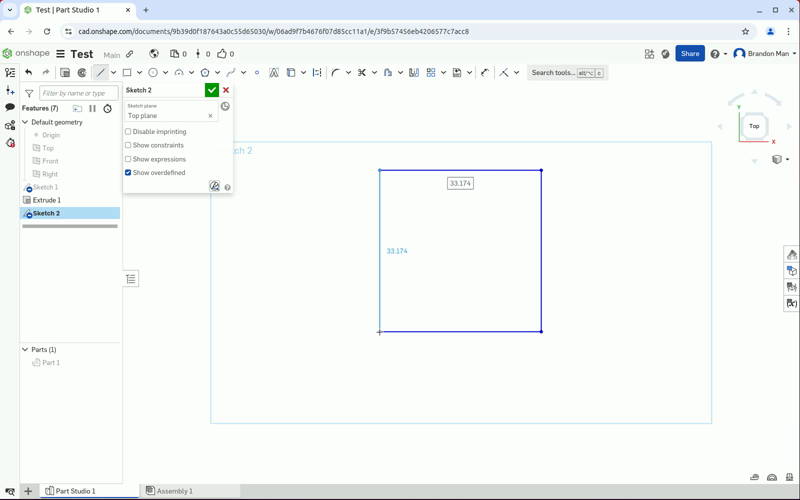
click(379, 331)
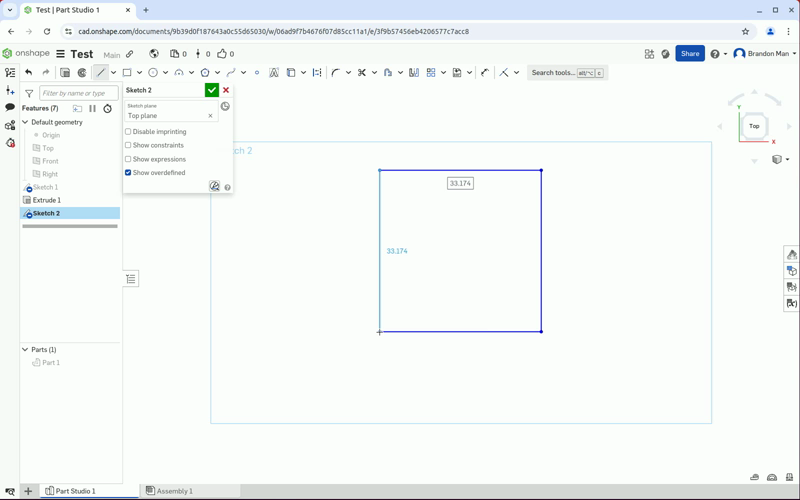
key(esc)
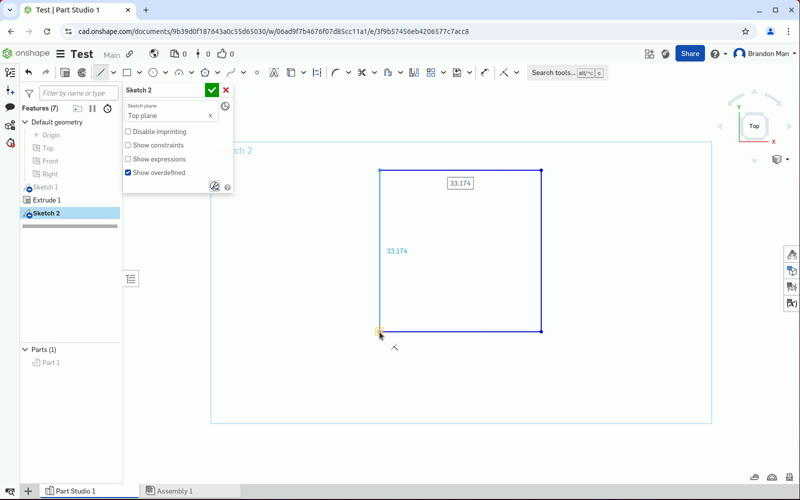
key(l)
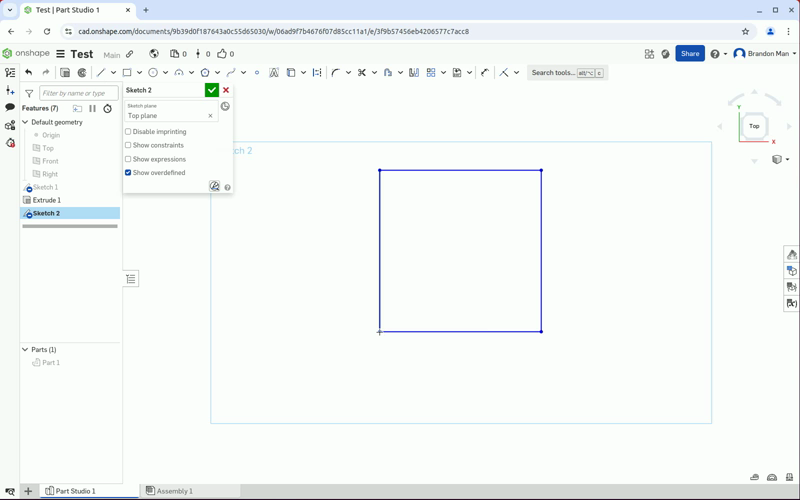
key_down(shift)
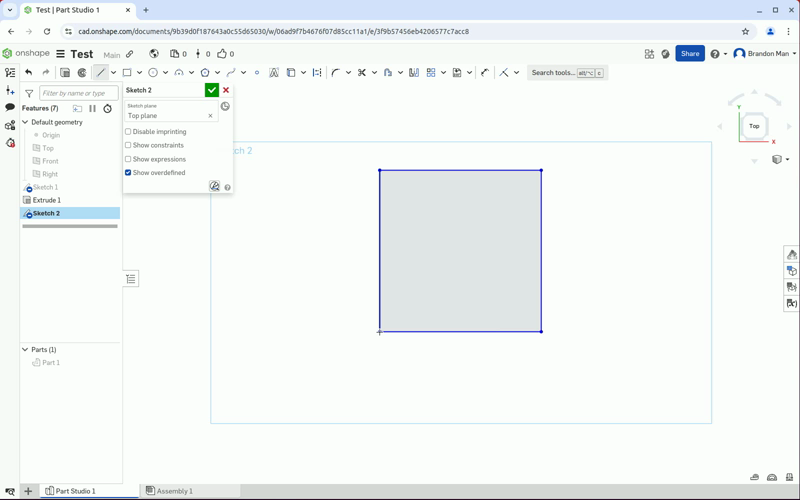
mouse_move(430, 299)
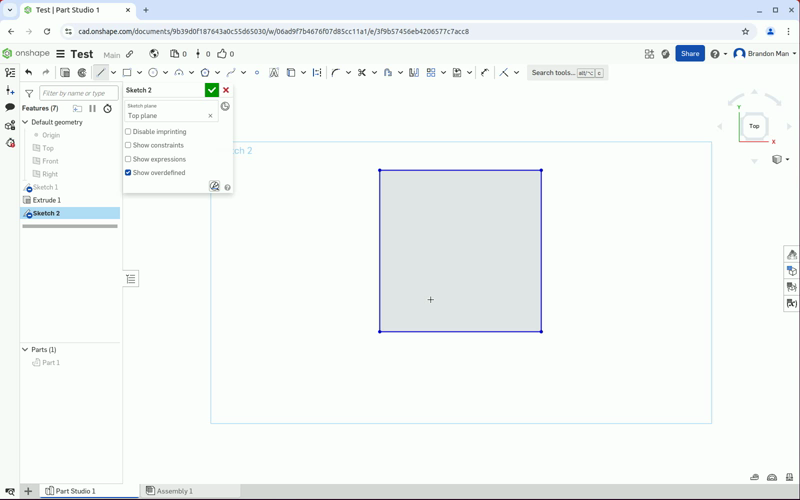
click(430, 299)
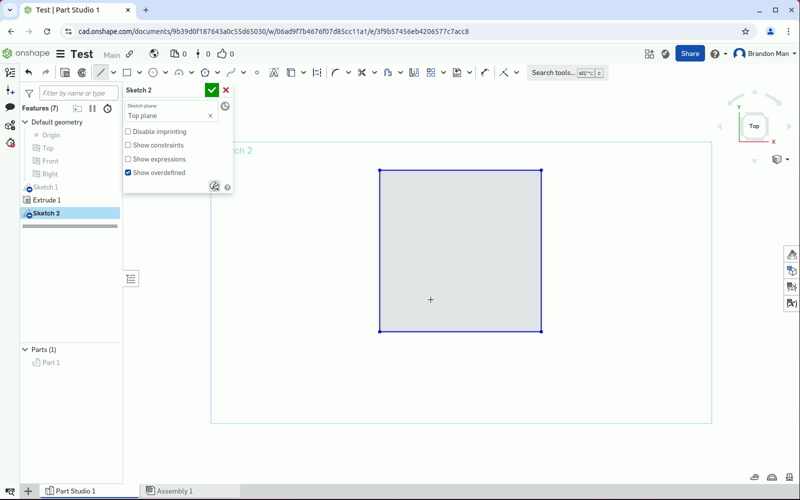
key_up(shift)
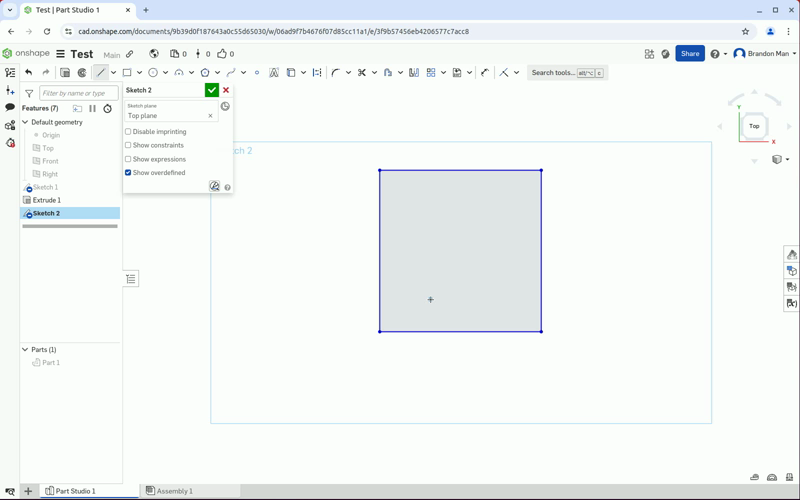
key_down(shift)
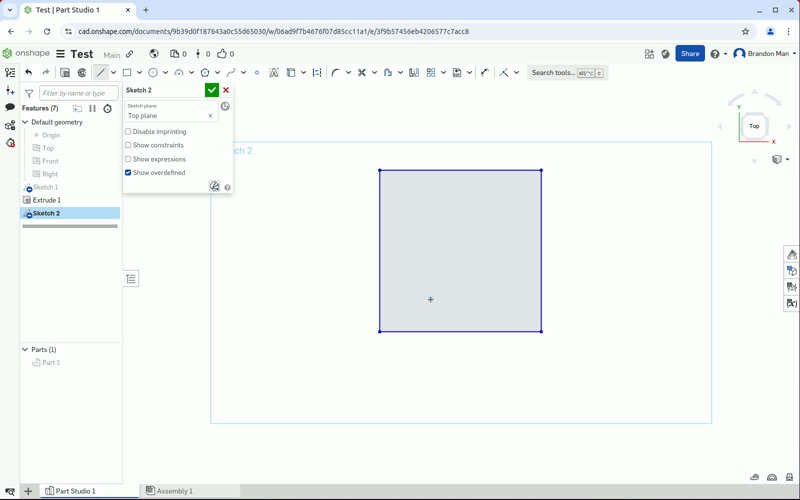
mouse_move(492, 299)
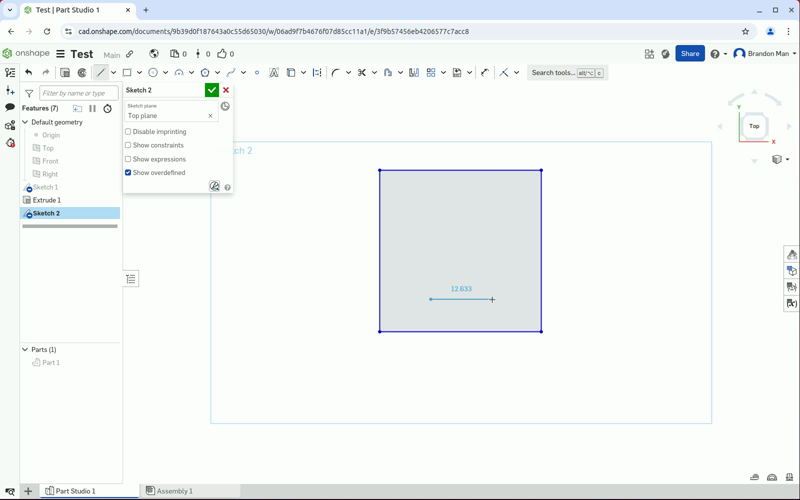
click(492, 299)
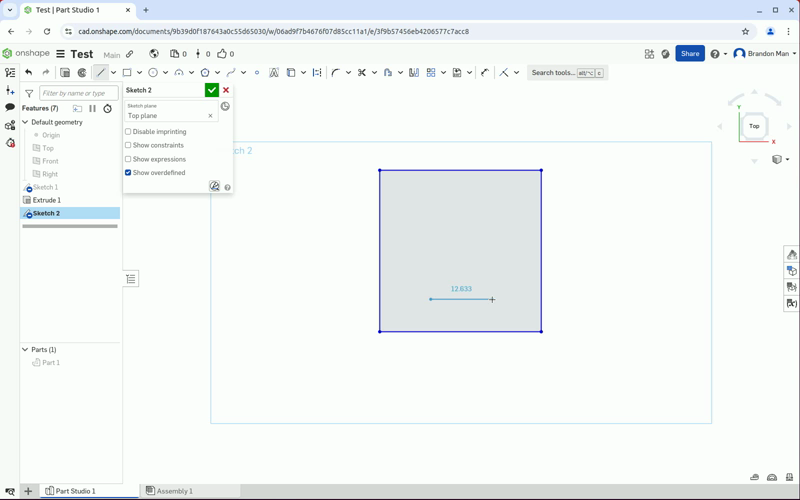
key_up(shift)
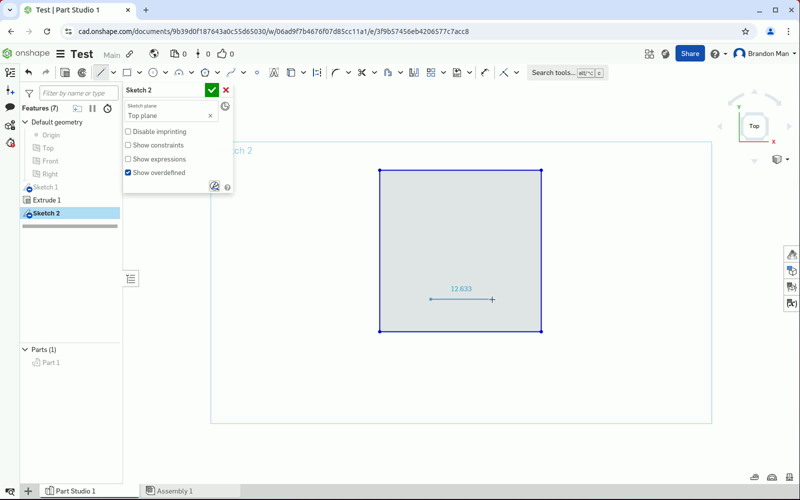
key_down(shift)
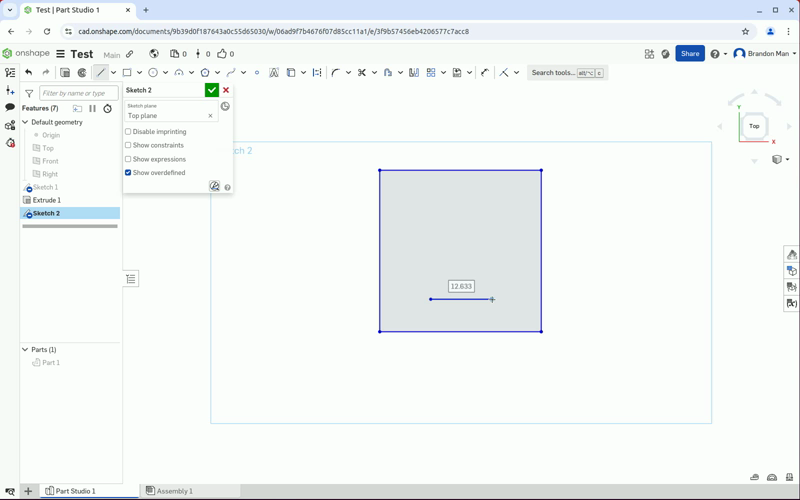
mouse_move(522, 299)
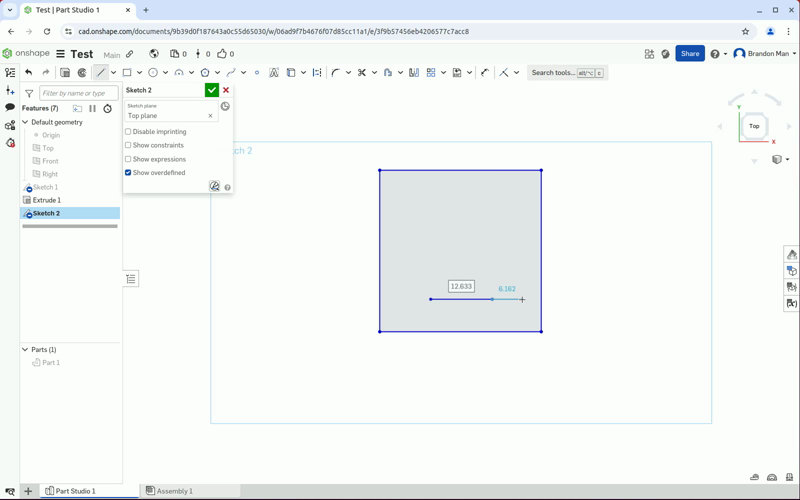
mouse_move(492, 256)
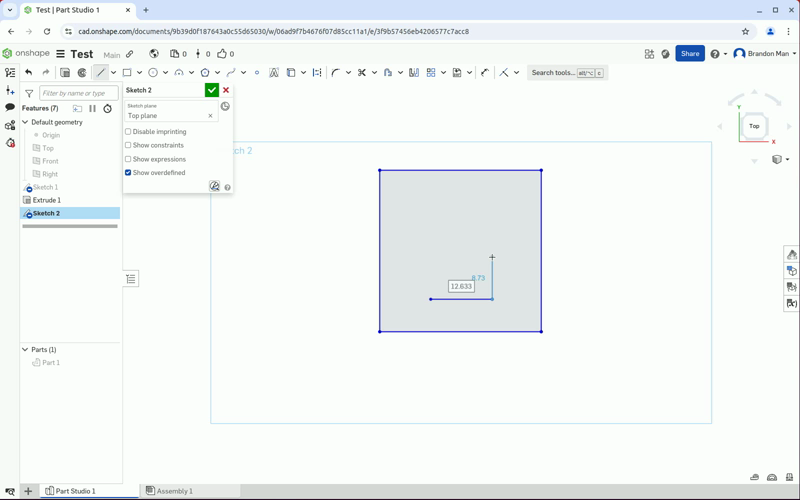
click(492, 256)
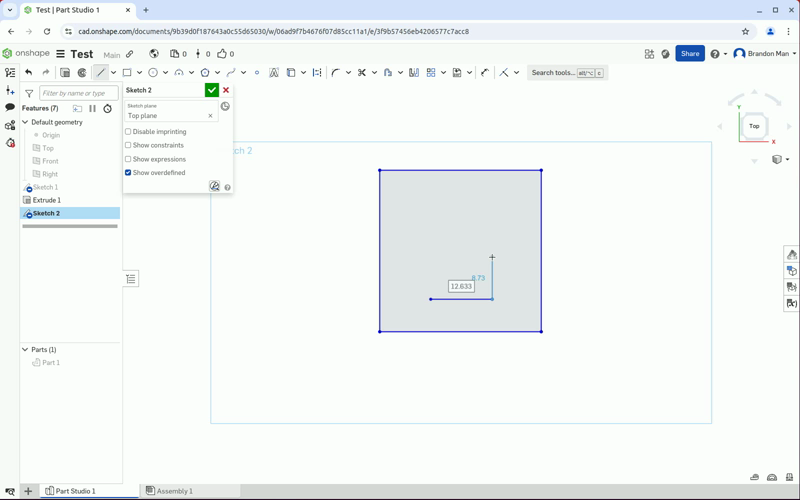
key_up(shift)
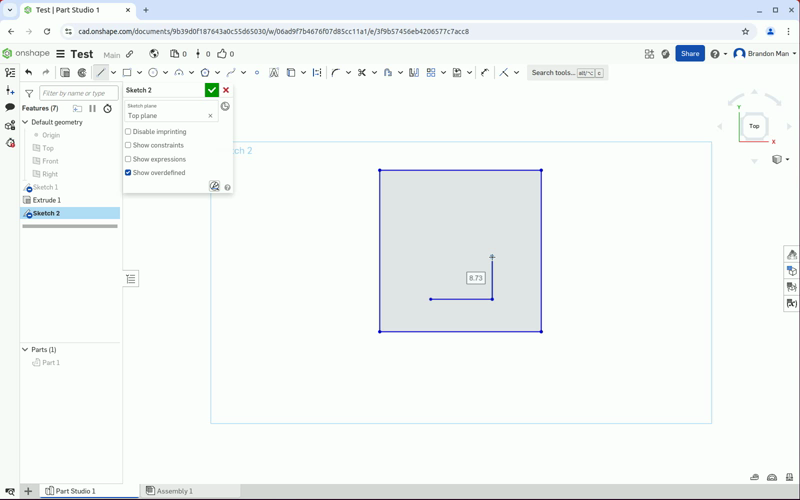
key_down(shift)
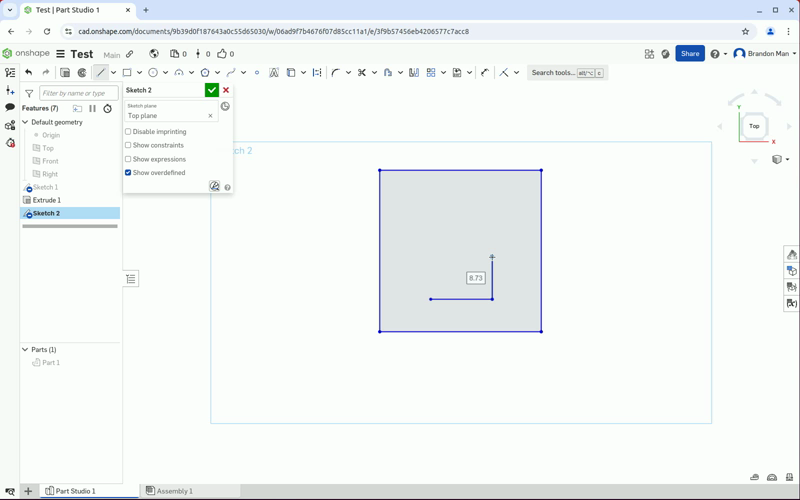
mouse_move(522, 256)
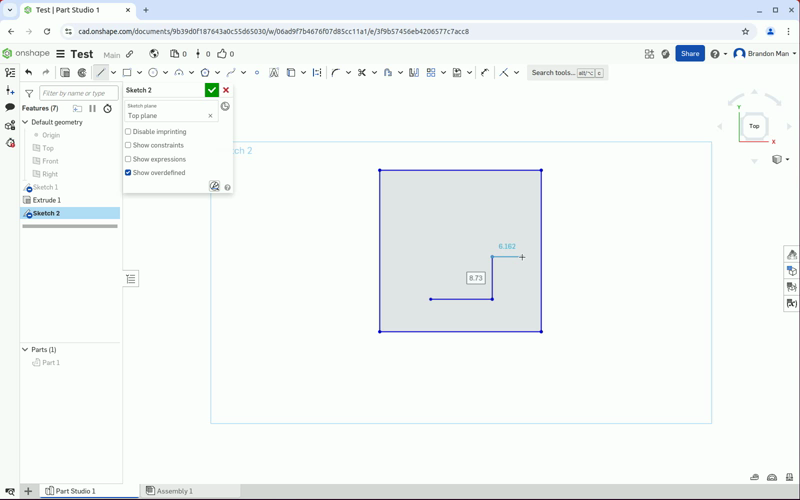
mouse_move(473, 238)
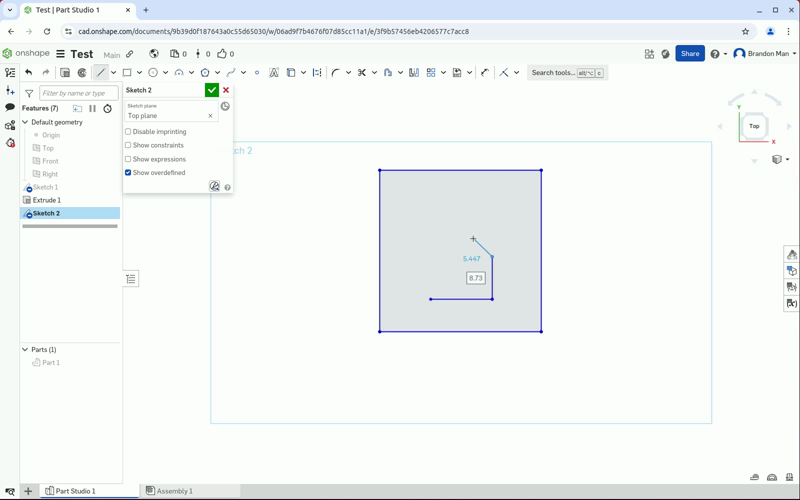
click(473, 238)
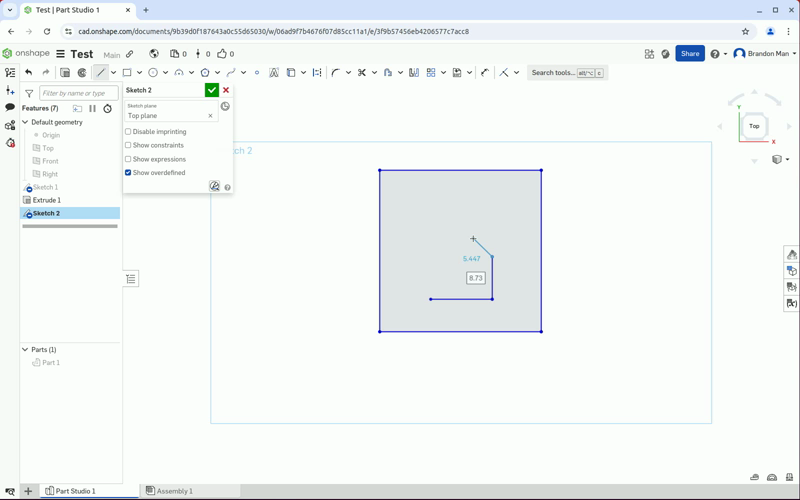
key_up(shift)
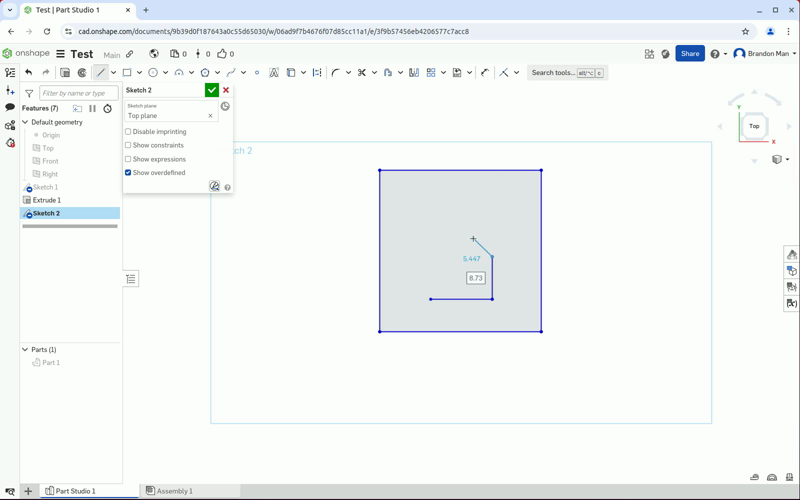
key_down(shift)
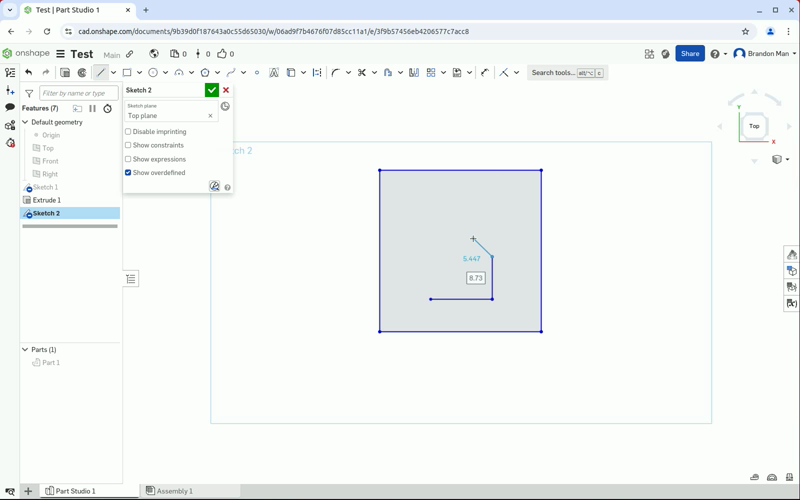
mouse_move(503, 238)
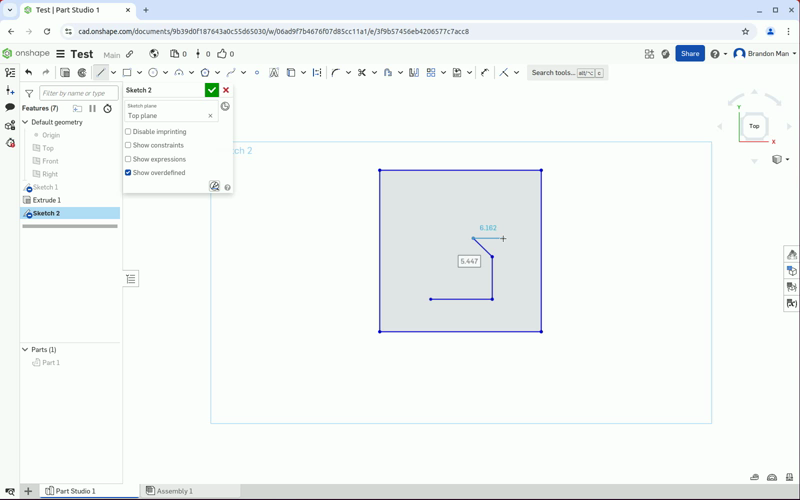
mouse_move(461, 238)
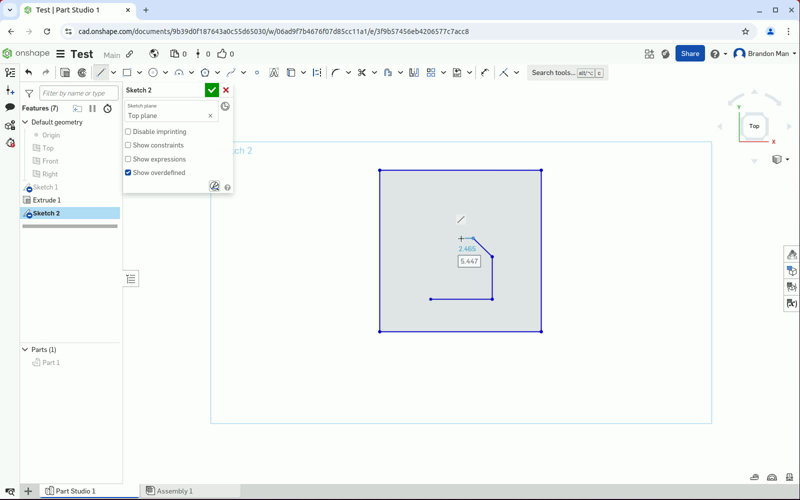
click(461, 238)
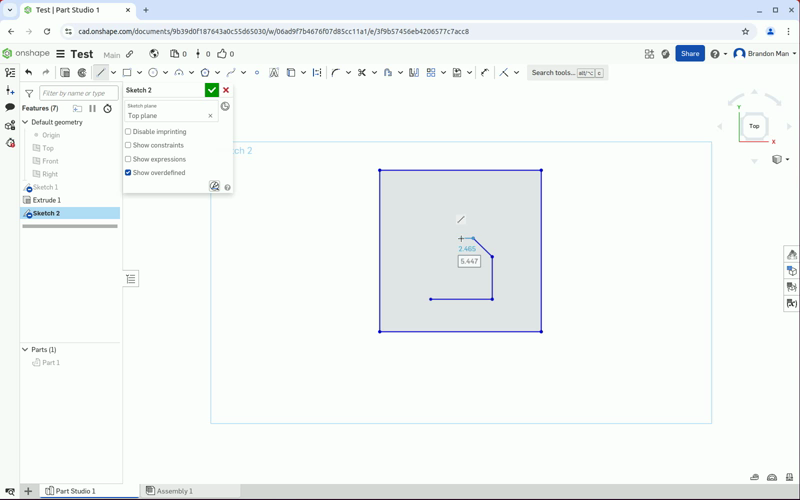
key_up(shift)
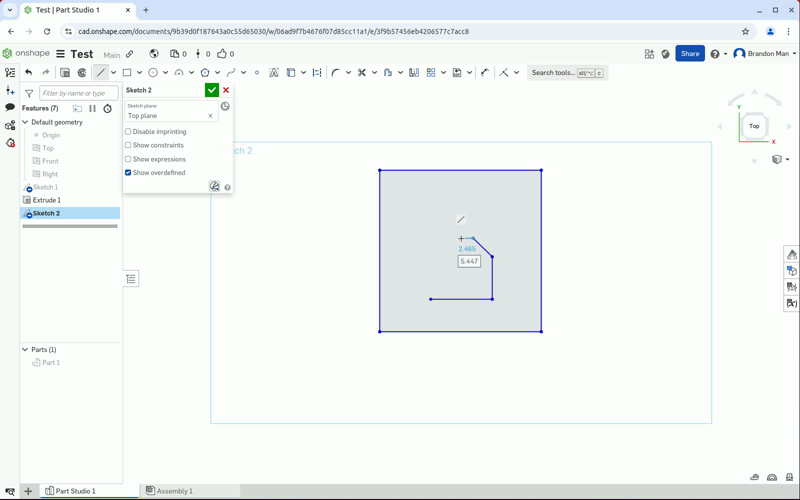
key_down(shift)
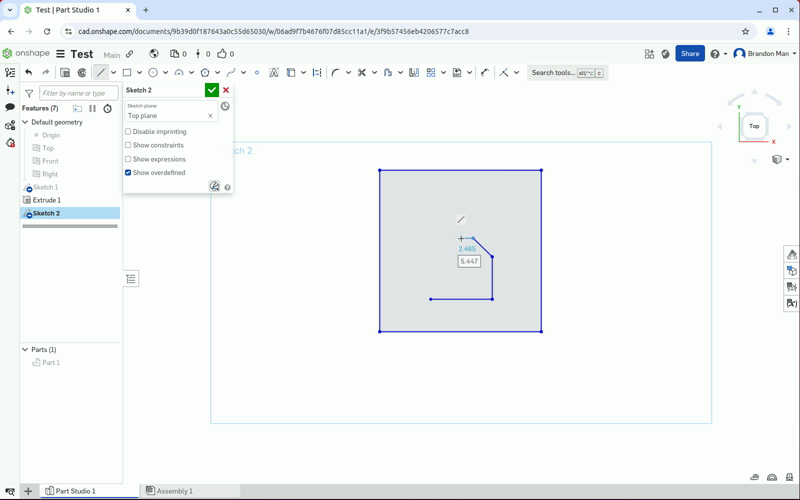
mouse_move(491, 238)
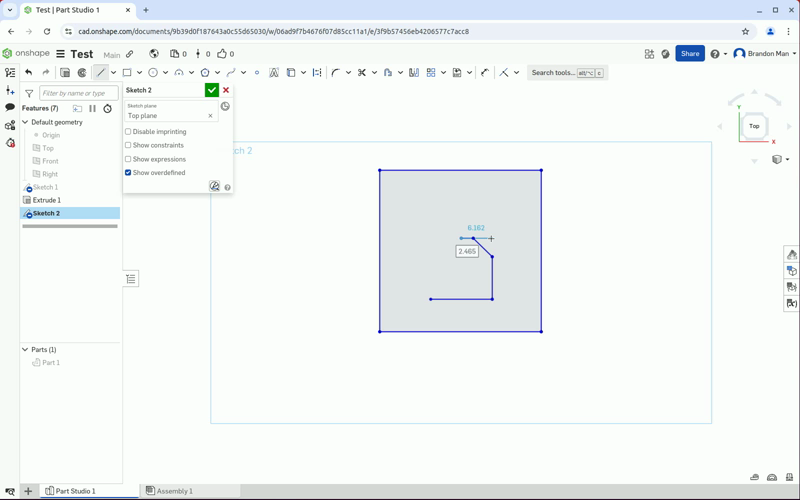
mouse_move(447, 238)
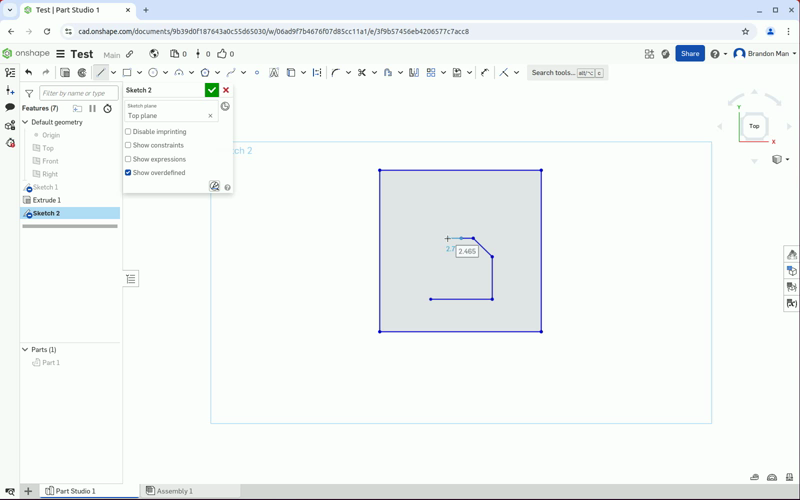
click(447, 238)
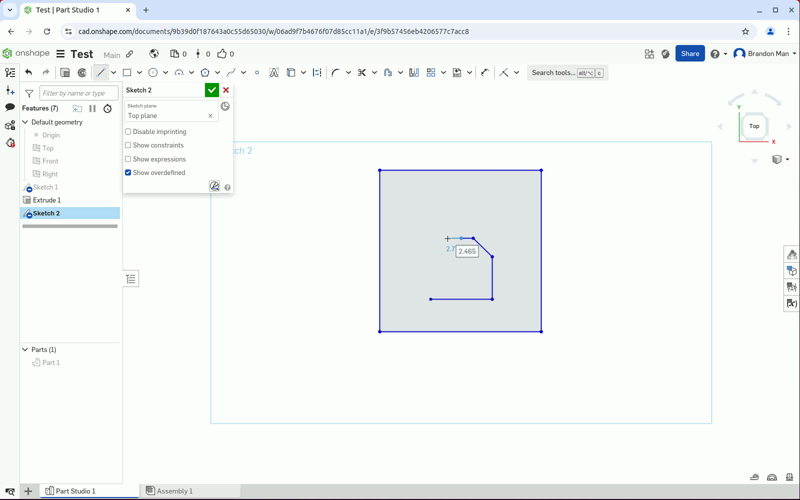
key_up(shift)
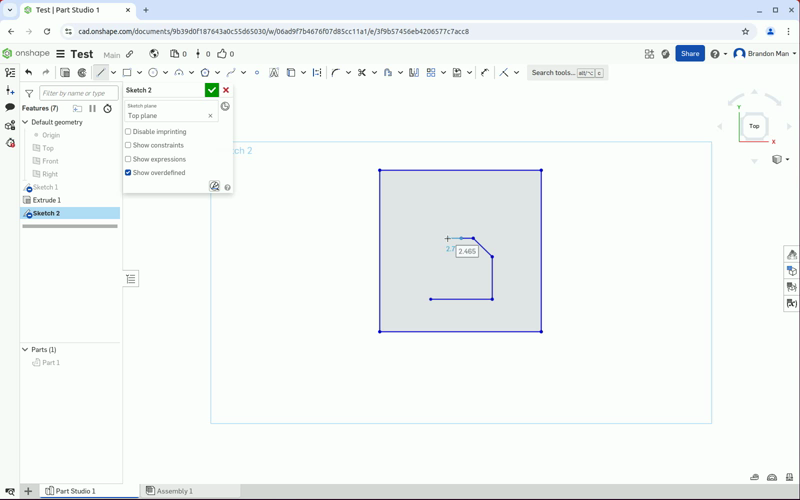
key_down(shift)
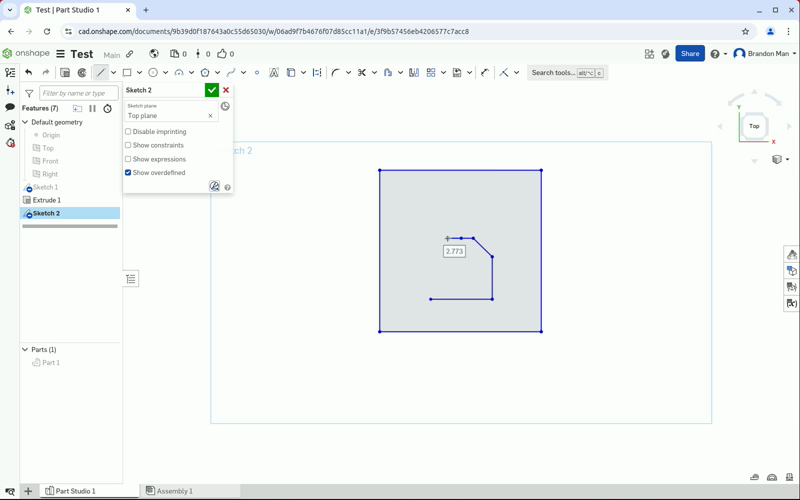
mouse_move(477, 238)
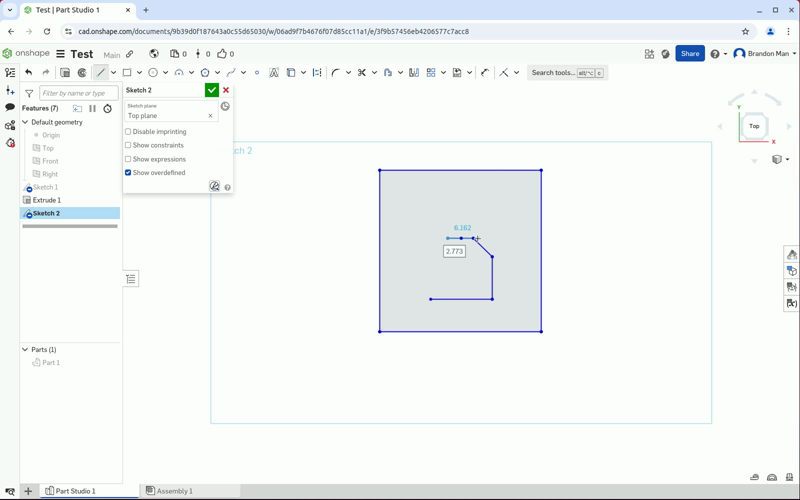
mouse_move(430, 256)
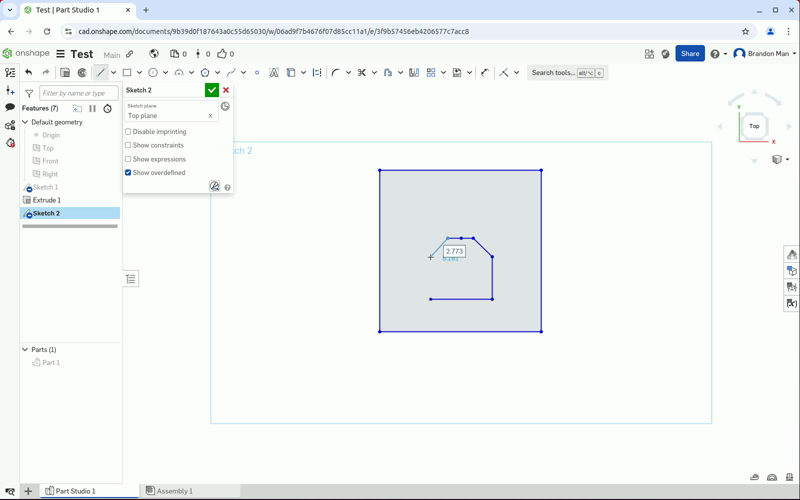
click(430, 256)
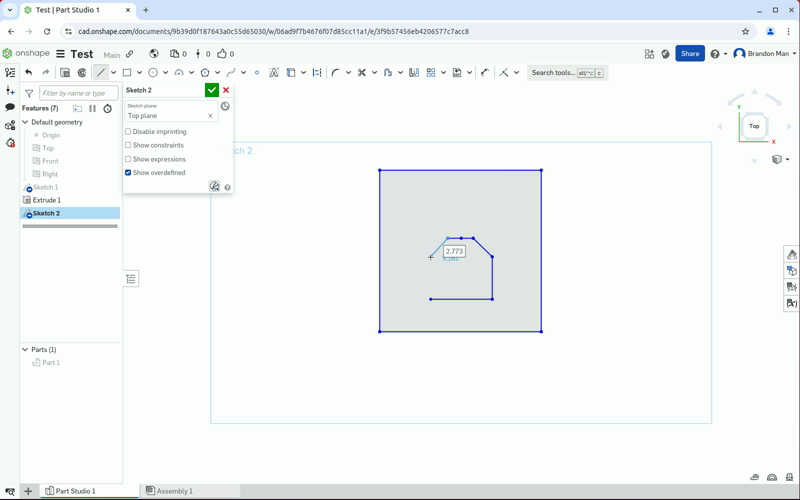
key_up(shift)
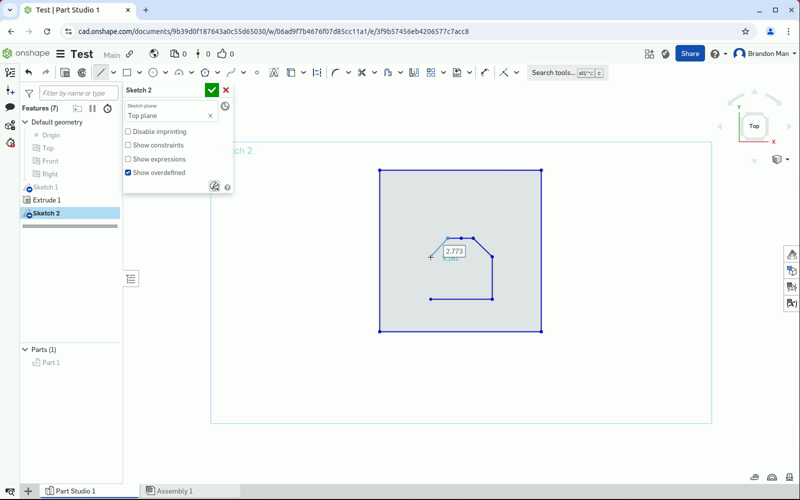
mouse_move(460, 256)
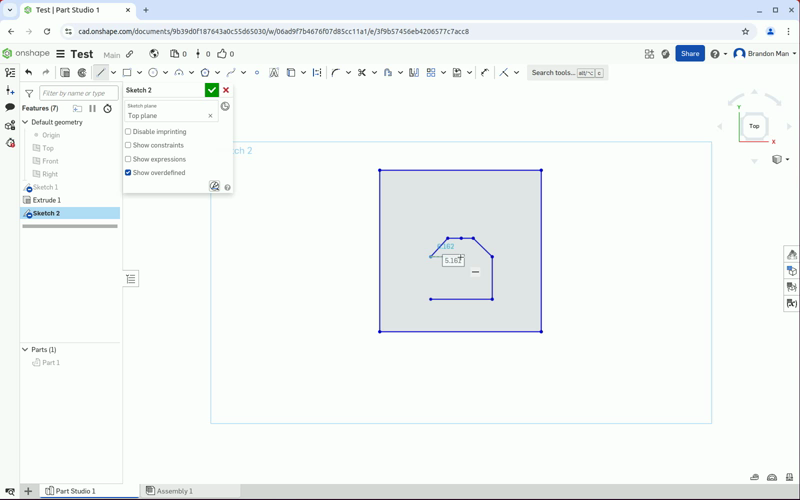
key_down(shift)
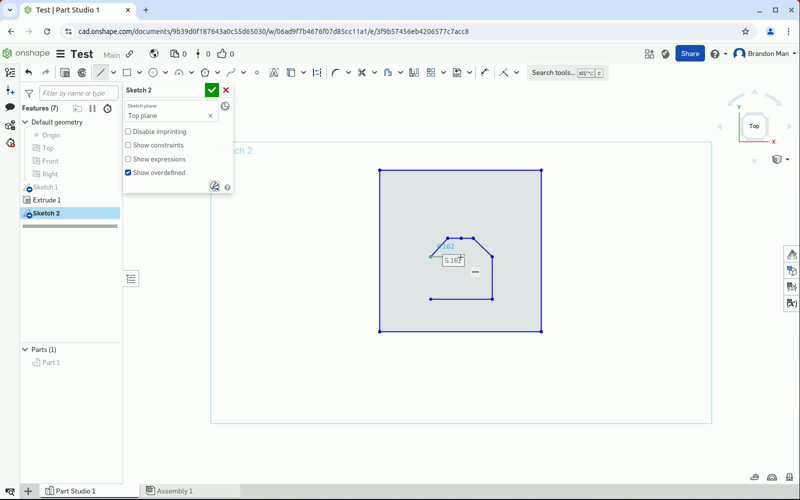
mouse_move(430, 299)
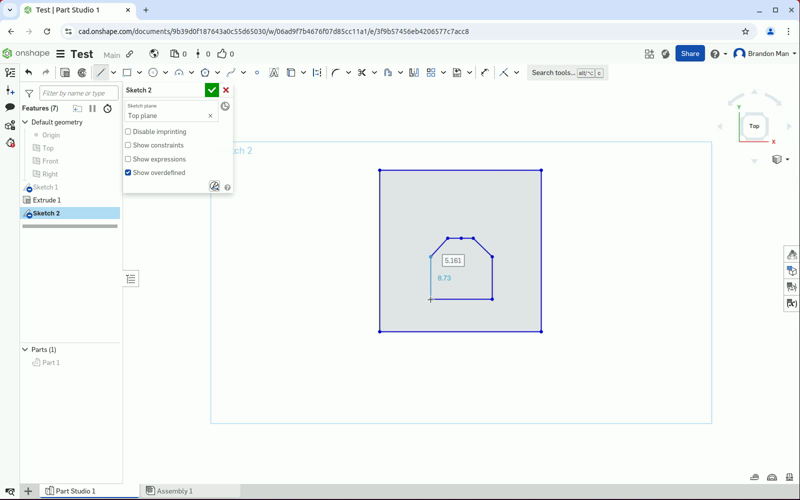
key_up(shift)
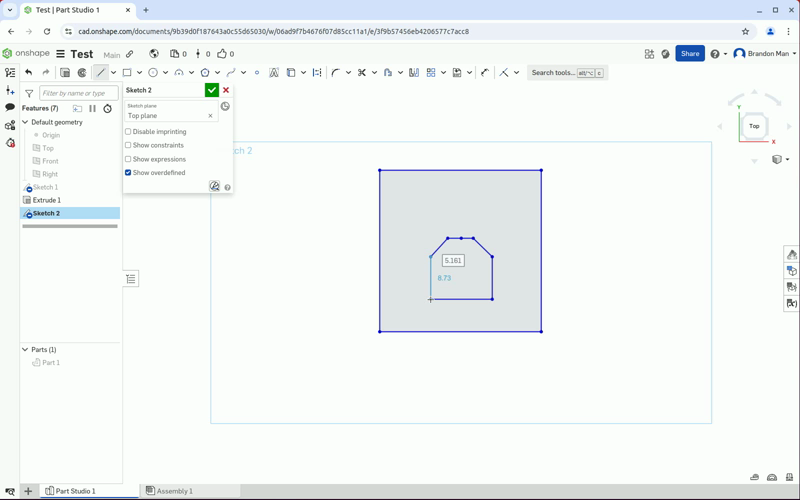
click(430, 299)
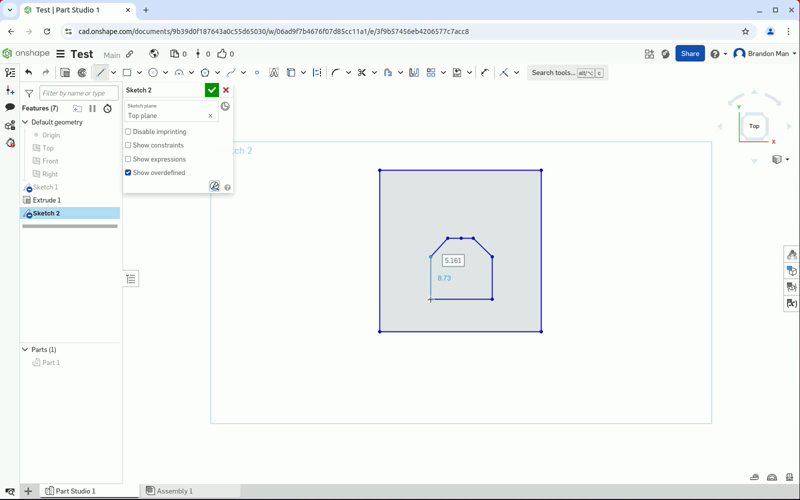
key(esc)
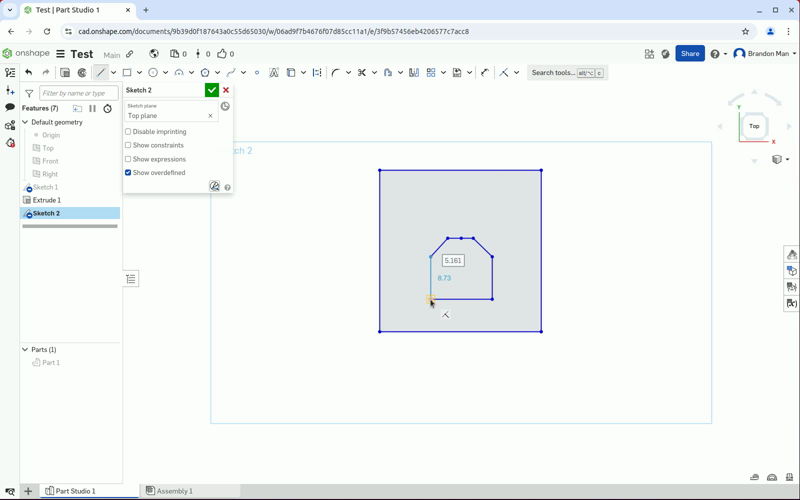
mouse_move(413, 237)
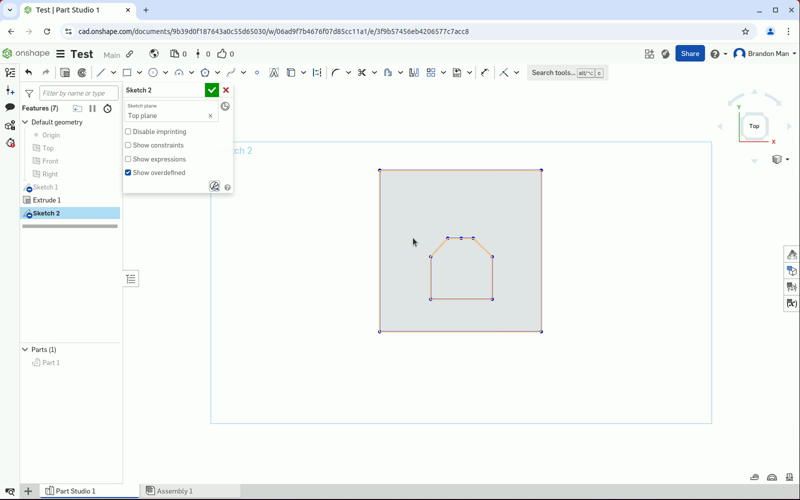
click(413, 237)
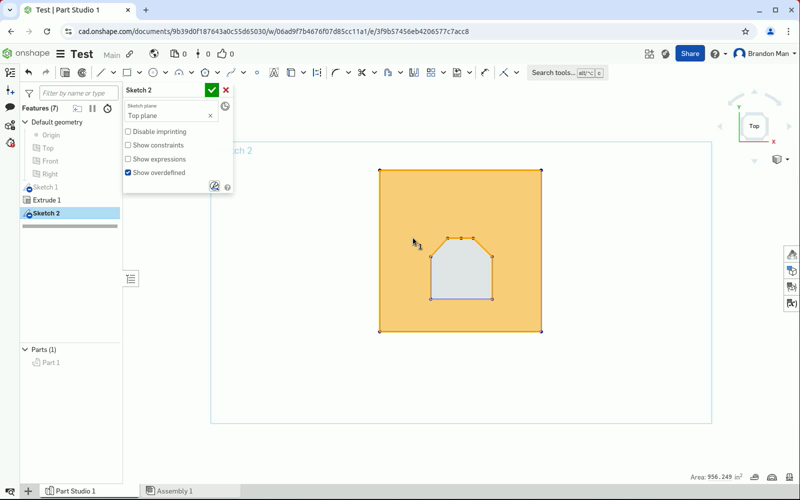
mouse_move(73, 352)
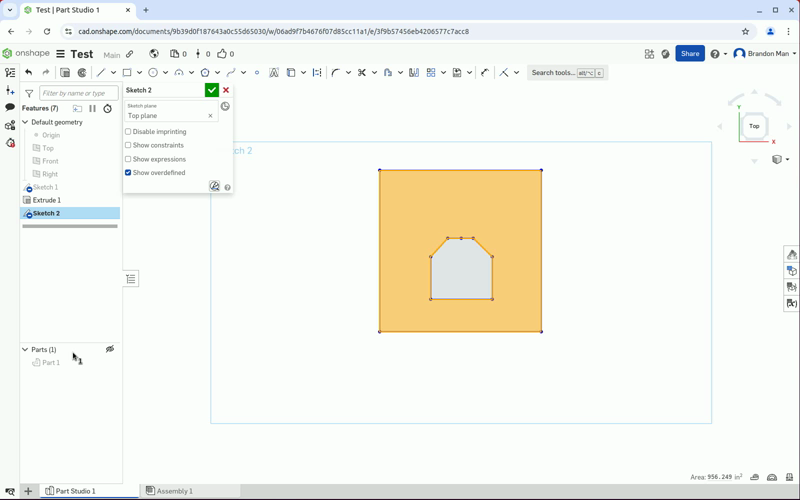
key(shift+y)
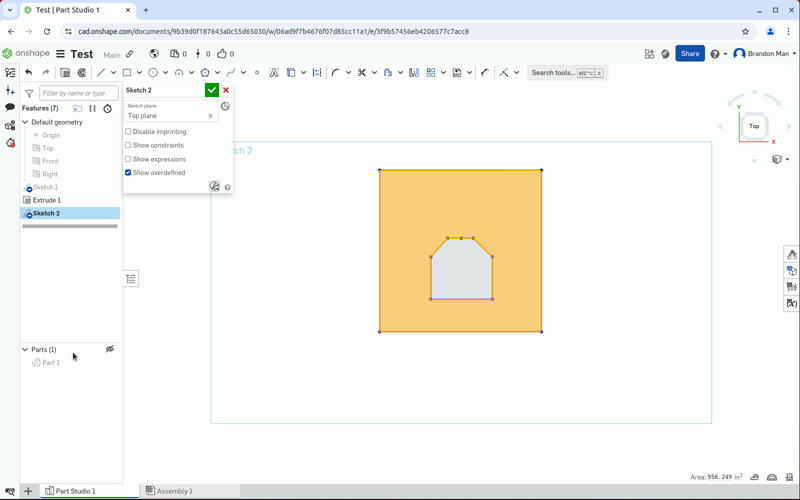
key(shift+e)
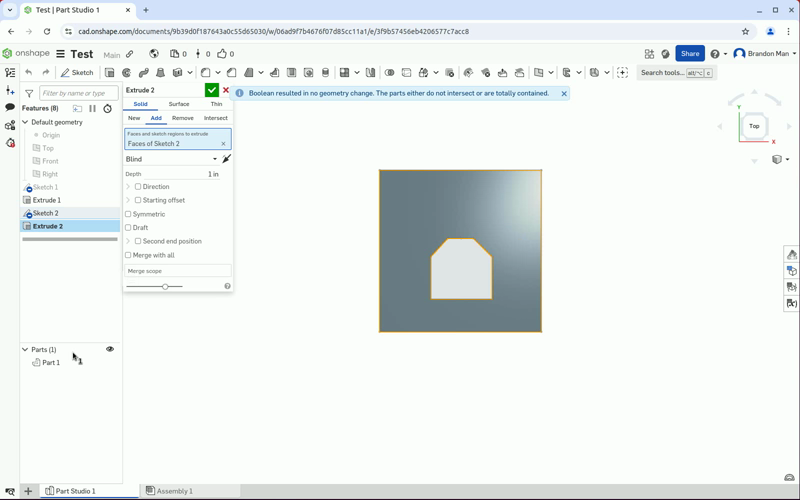
mouse_move(143, 106)
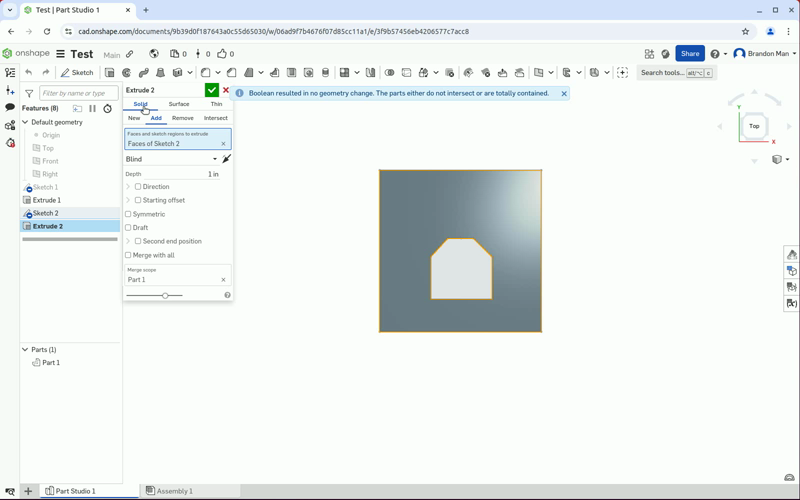
click(143, 106)
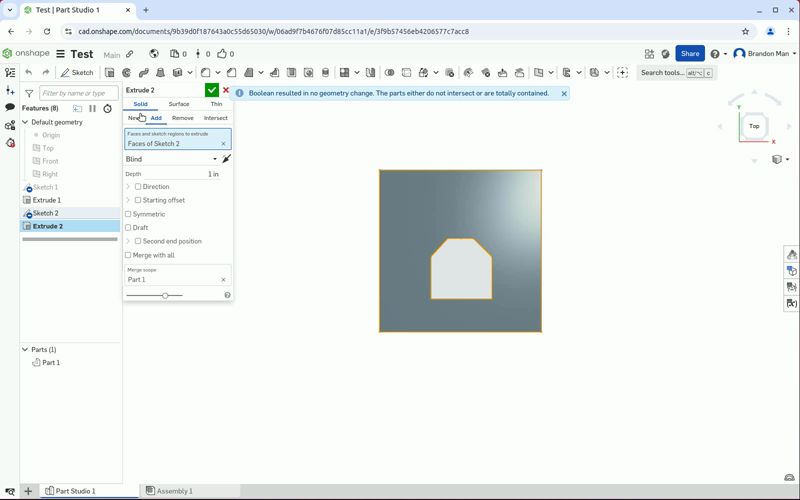
mouse_move(137, 120)
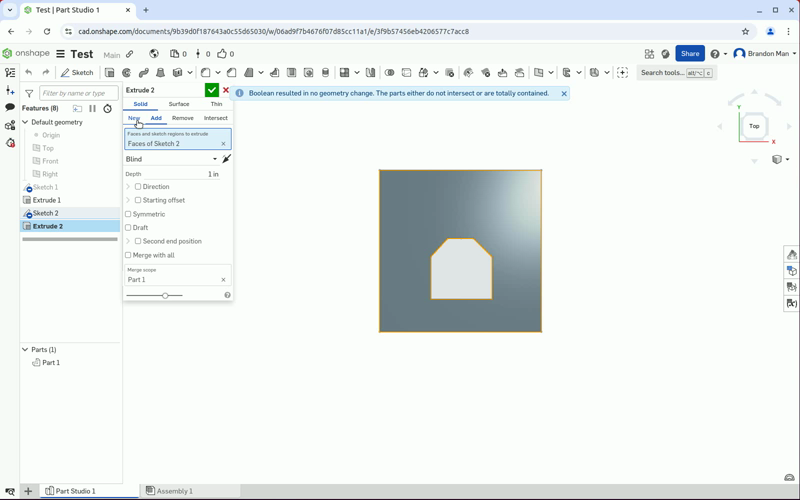
click(137, 120)
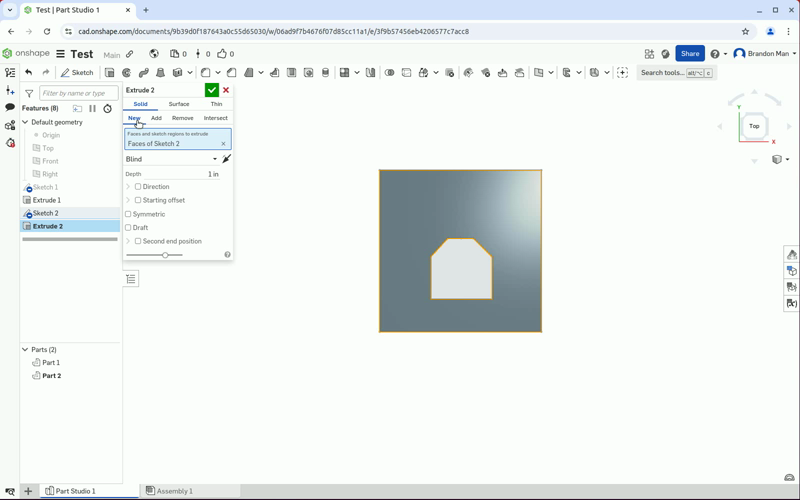
key(tab, 4)
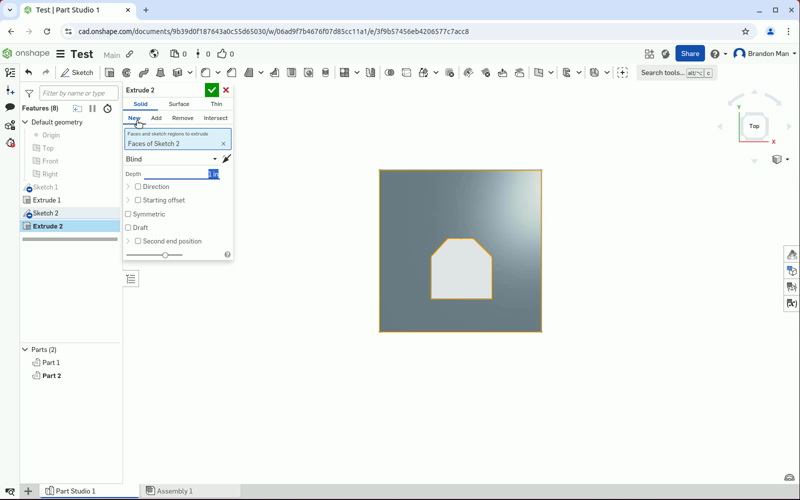
text(-0.241)
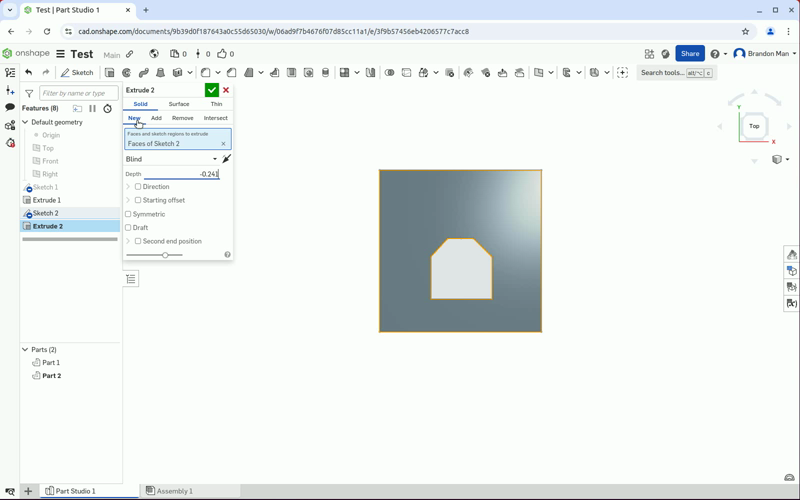
key(enter)
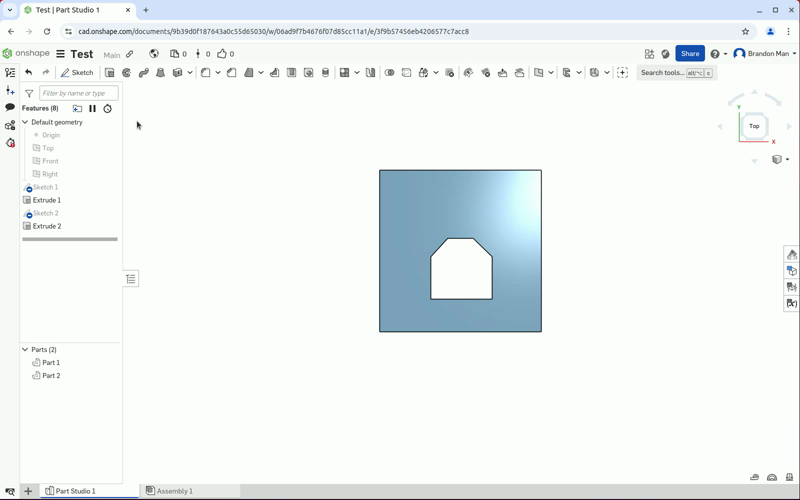
key(shift+h)
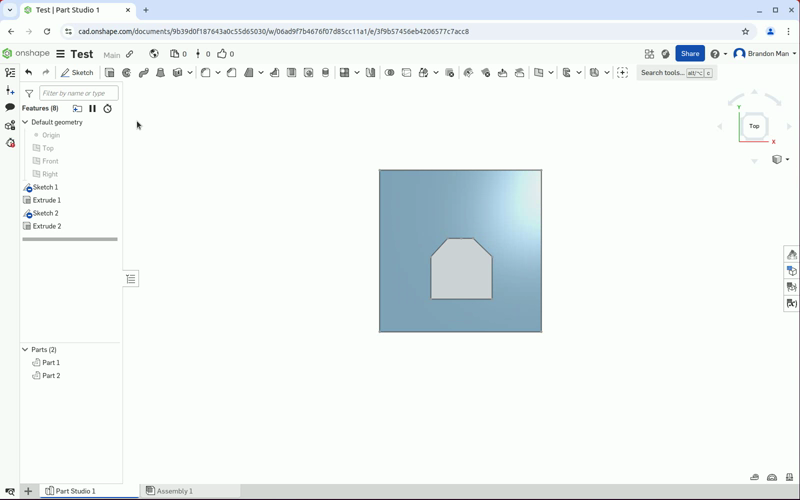
key(shift+h)
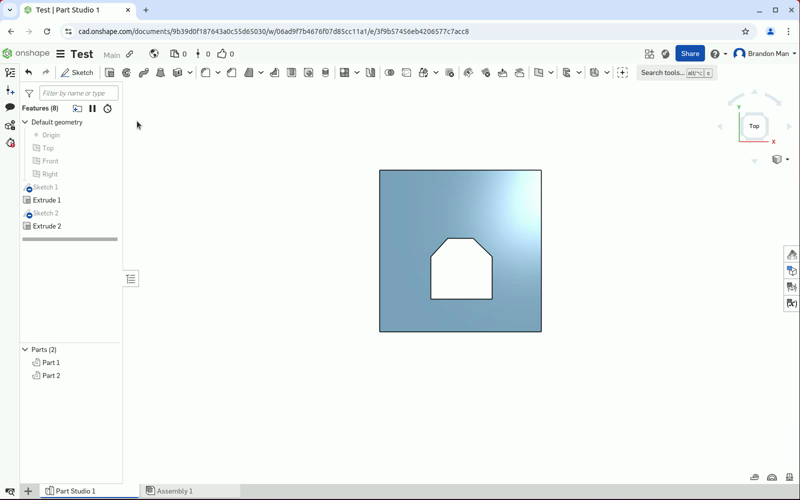
mouse_move(73, 189)
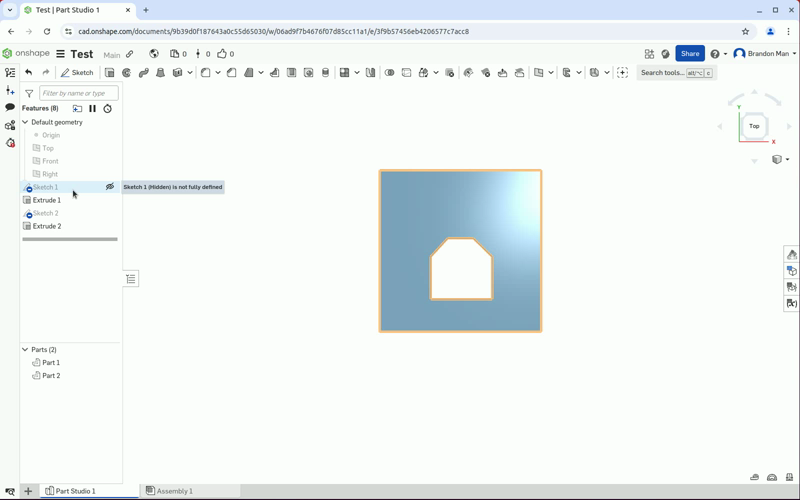
click(73, 189)
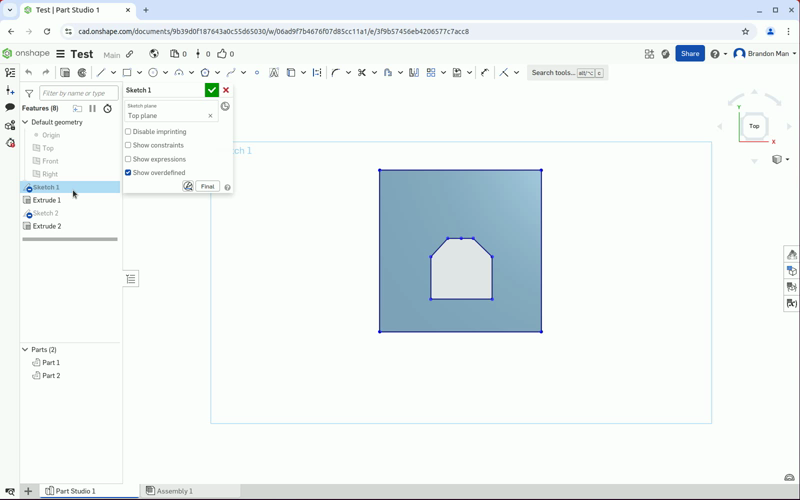
mouse_move(229, 92)
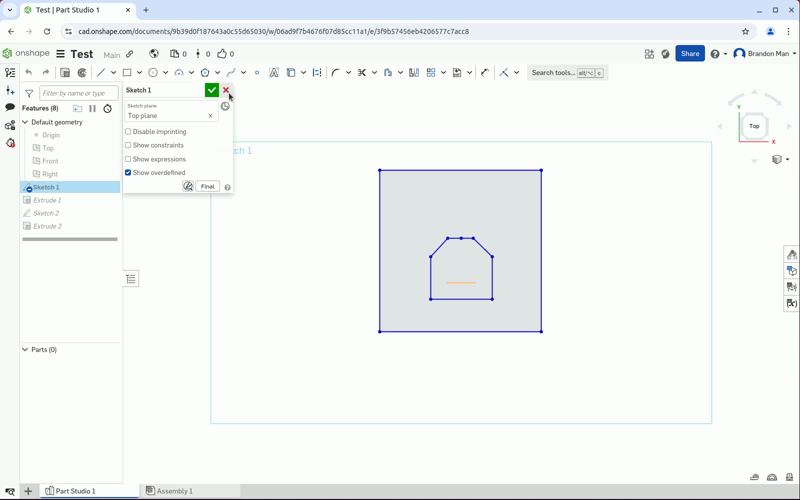
click(229, 92)
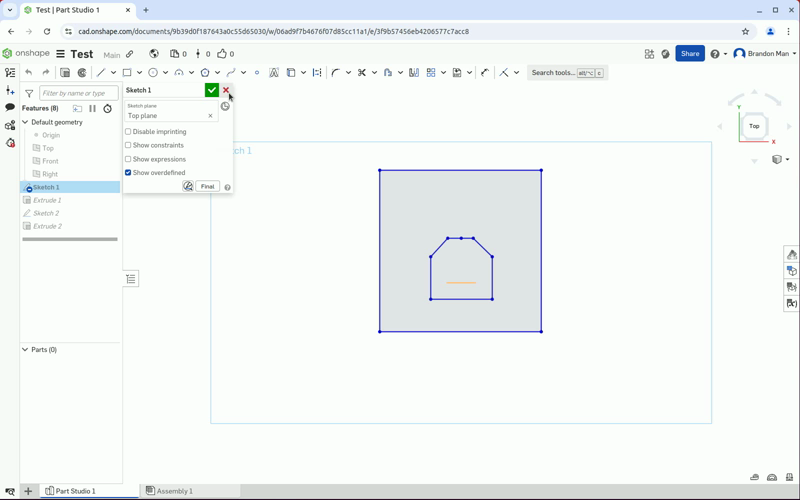
key(shift+s)
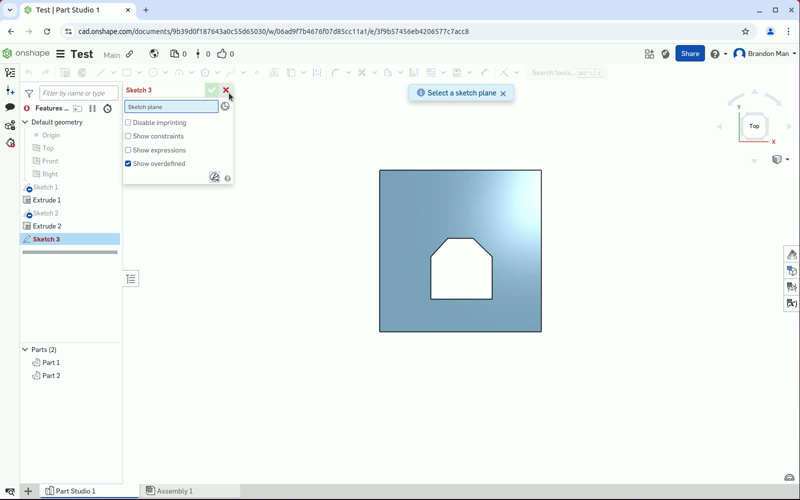
mouse_move(73, 150)
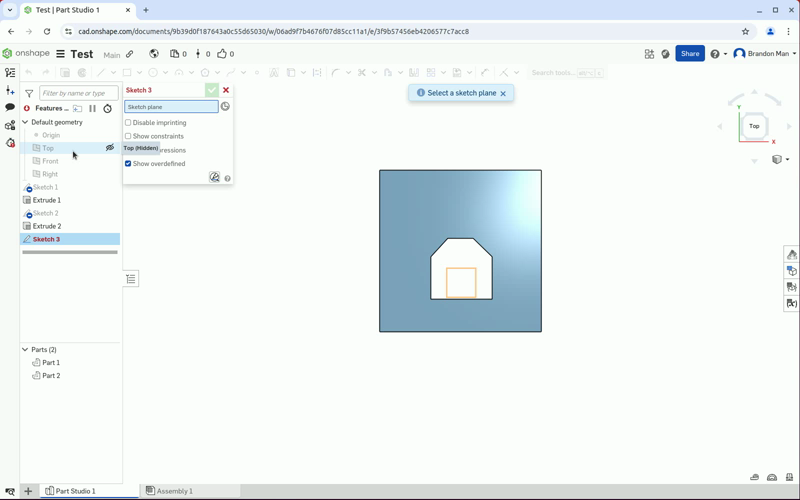
click(73, 150)
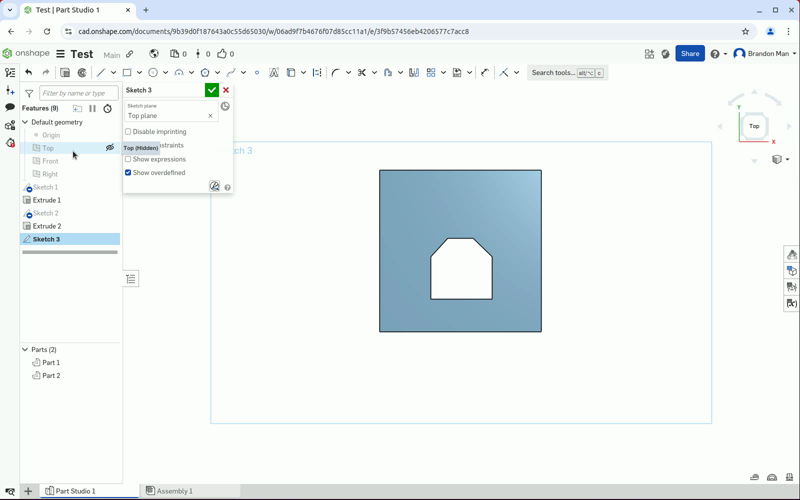
mouse_move(73, 352)
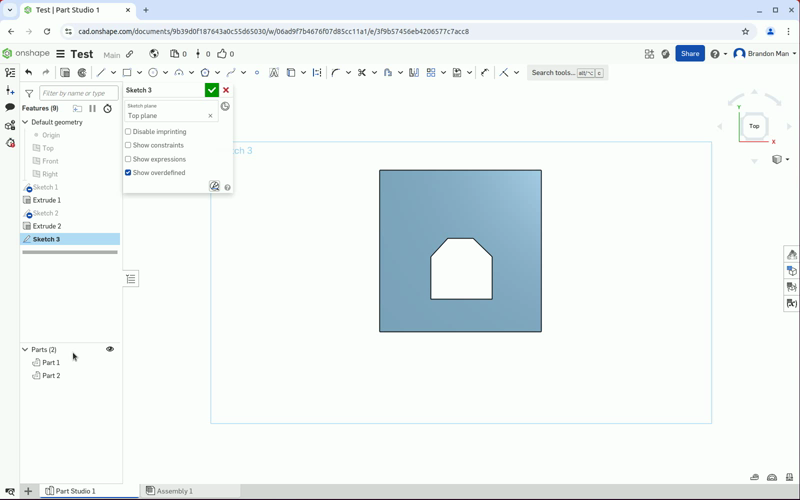
key(y)
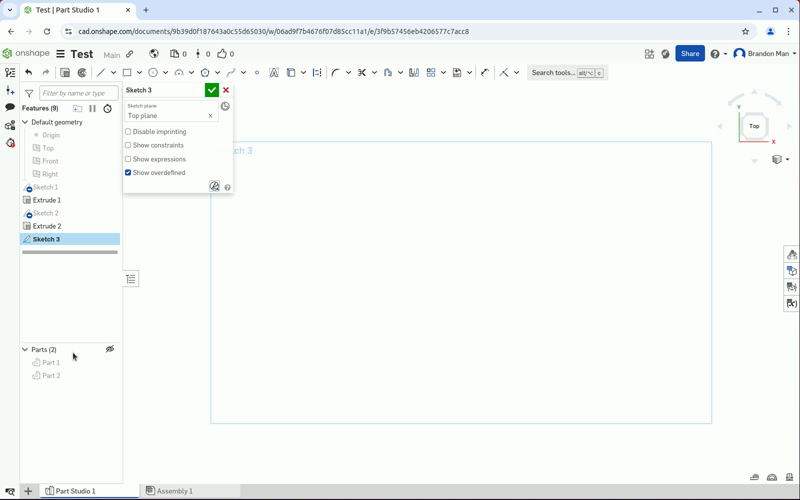
key(l)
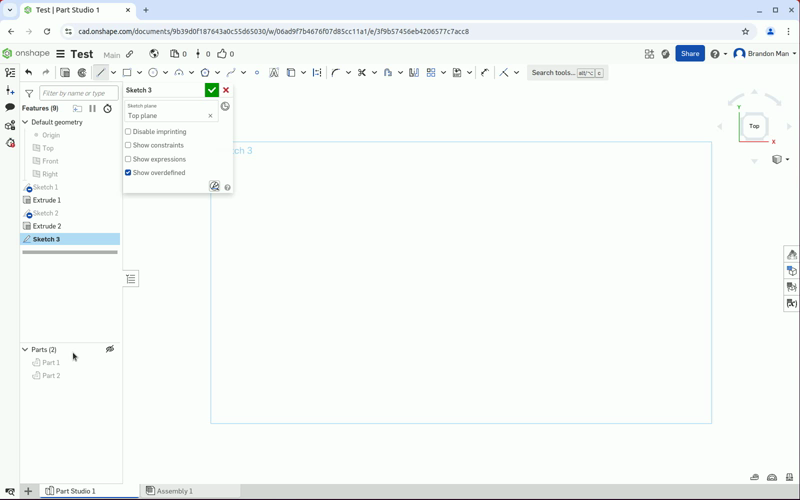
key_down(shift)
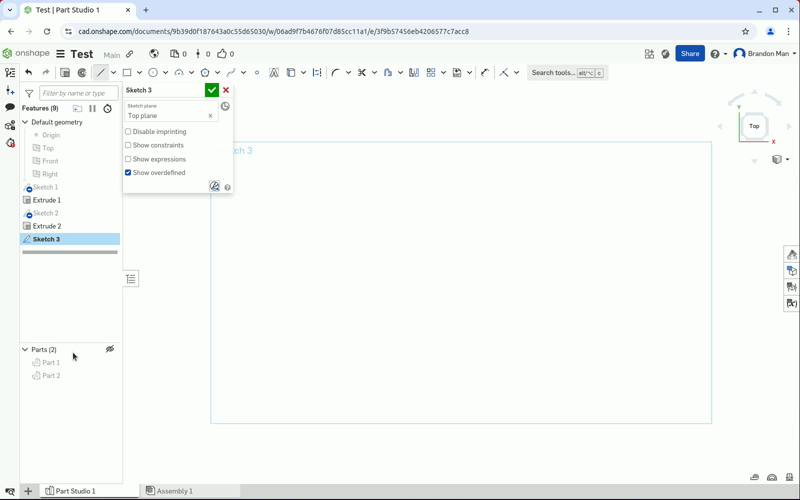
mouse_move(430, 299)
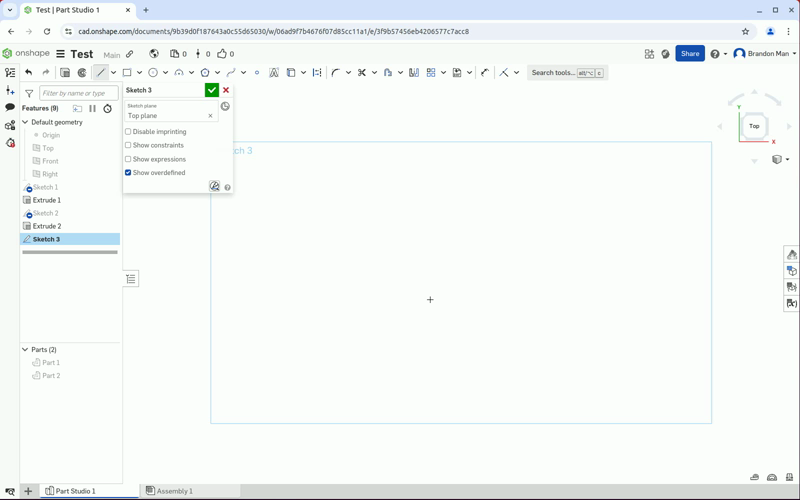
click(430, 299)
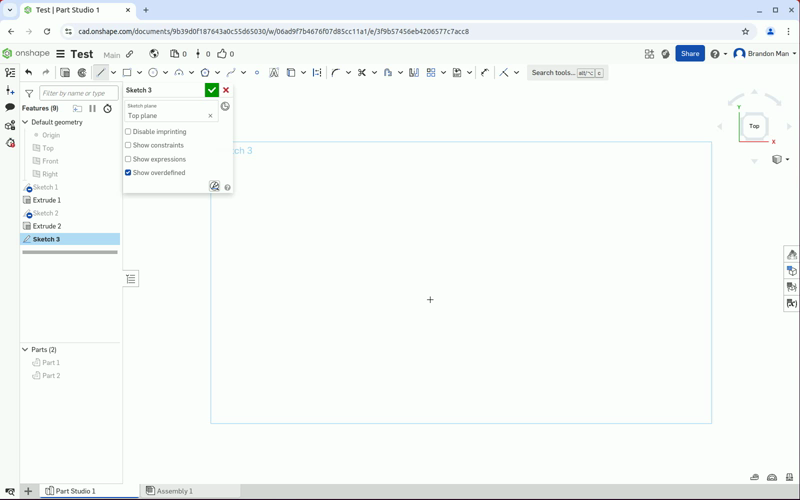
key_up(shift)
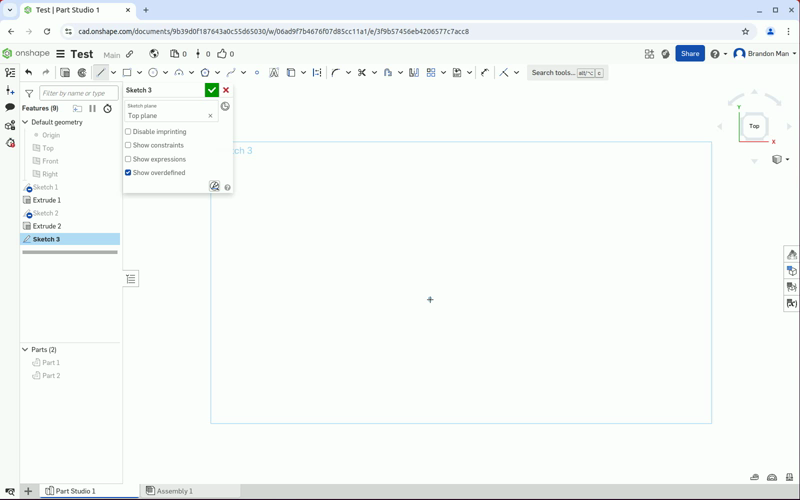
key_down(shift)
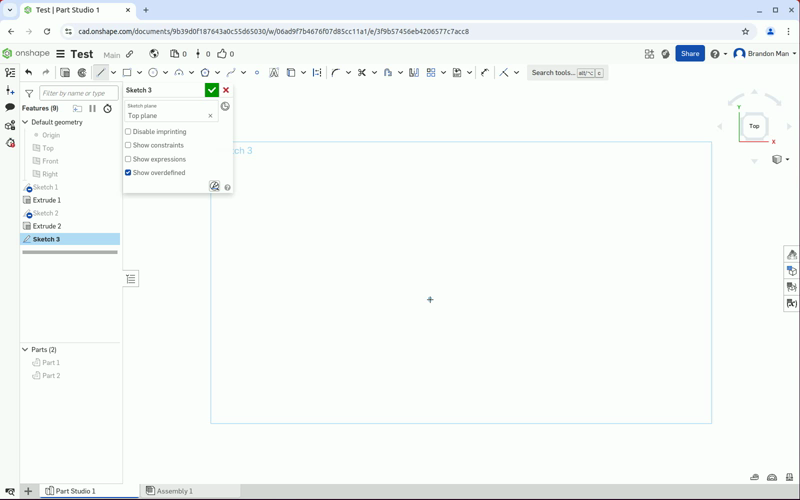
mouse_move(492, 299)
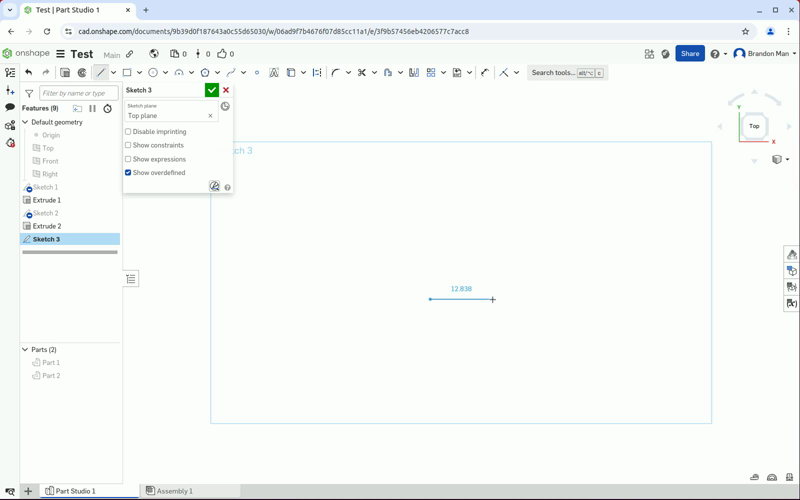
click(492, 299)
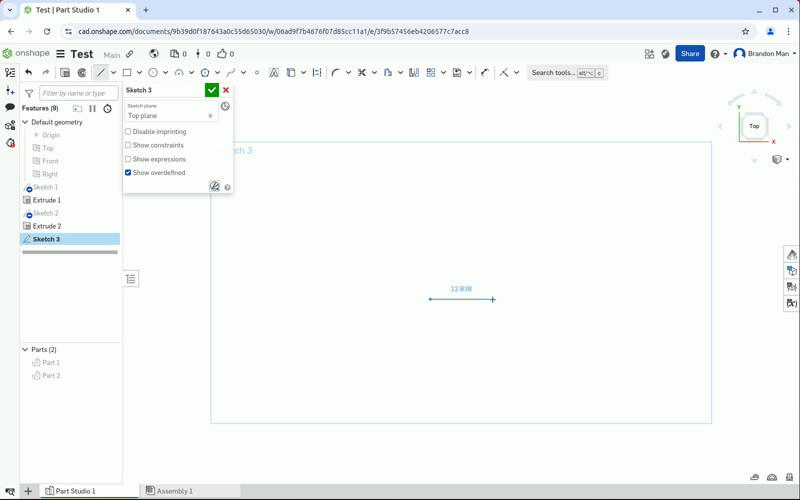
key_up(shift)
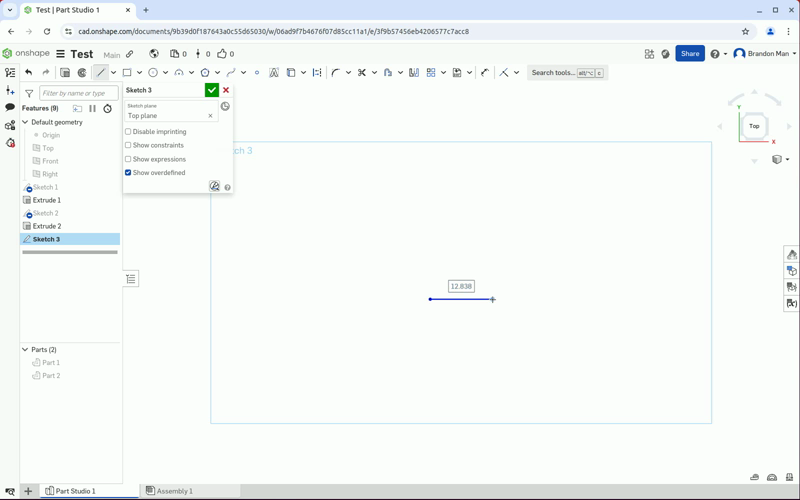
key_down(shift)
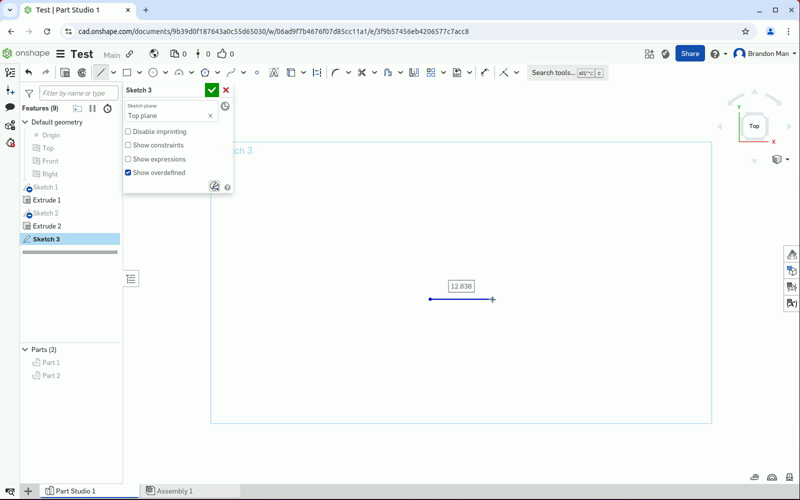
mouse_move(522, 299)
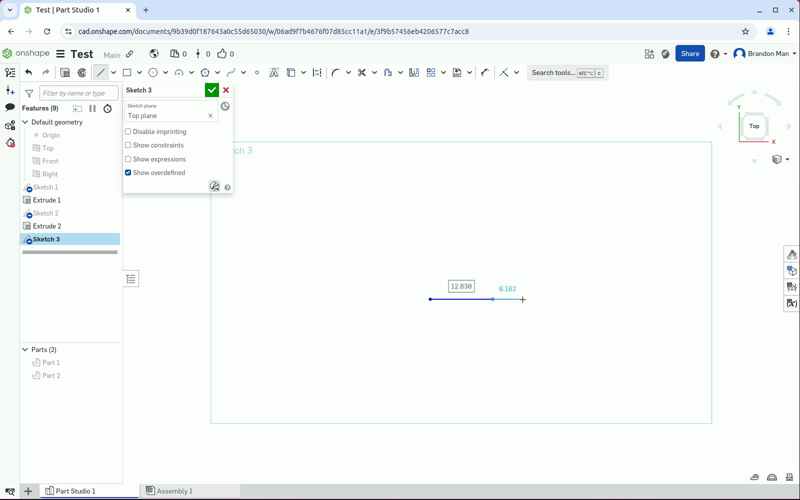
mouse_move(492, 256)
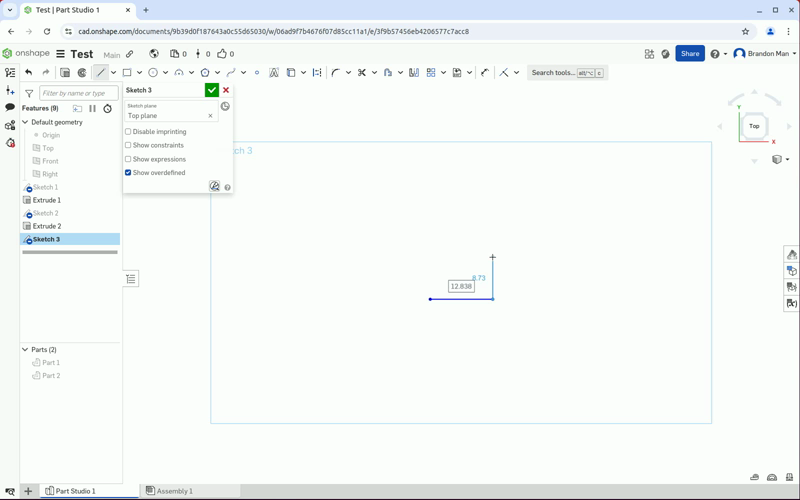
click(492, 256)
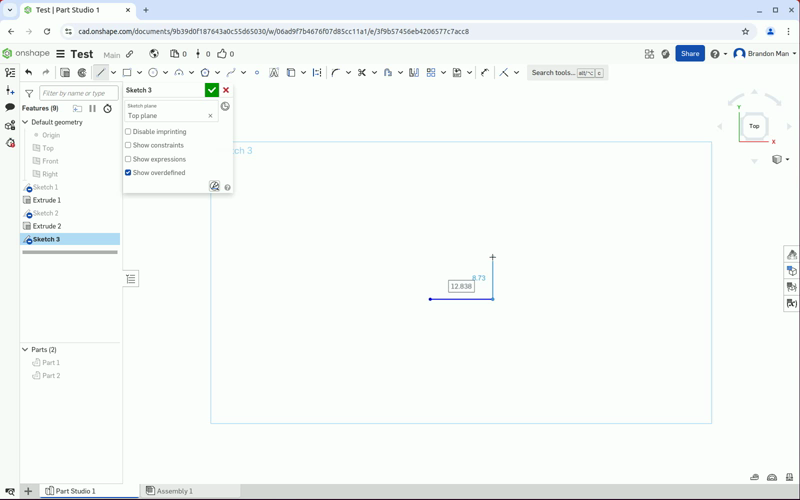
key_up(shift)
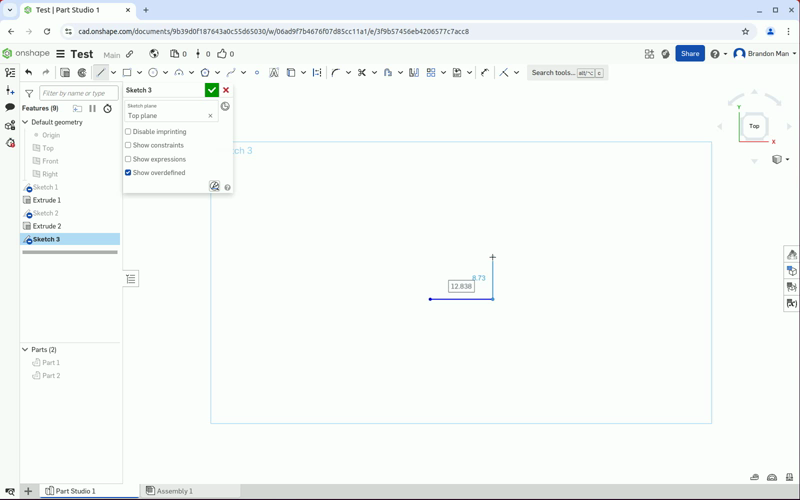
key_down(shift)
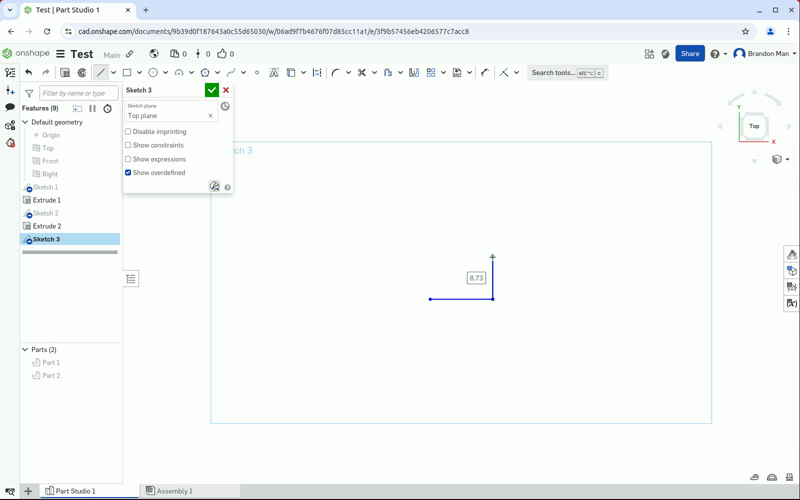
mouse_move(522, 256)
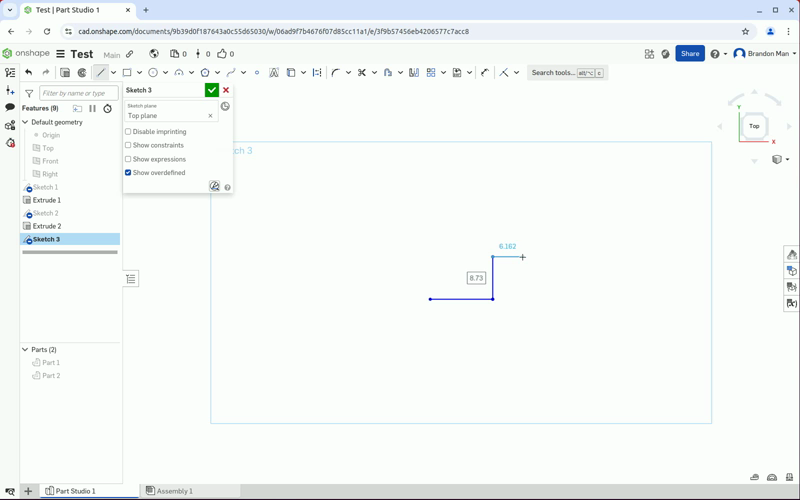
mouse_move(474, 237)
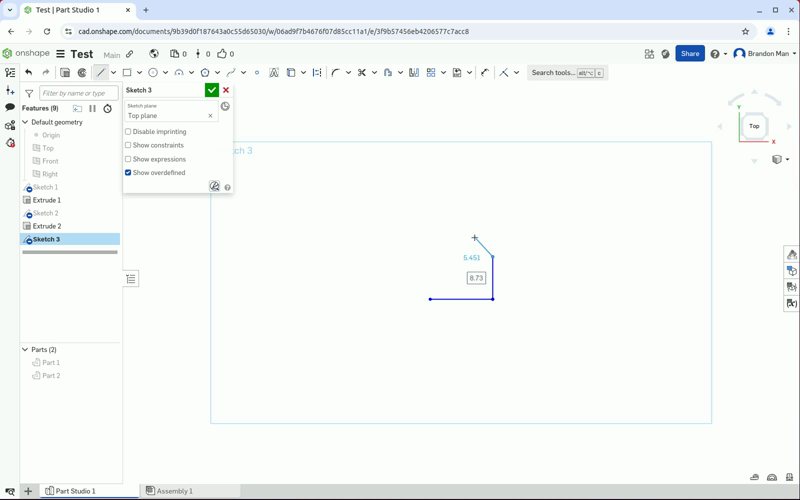
click(474, 237)
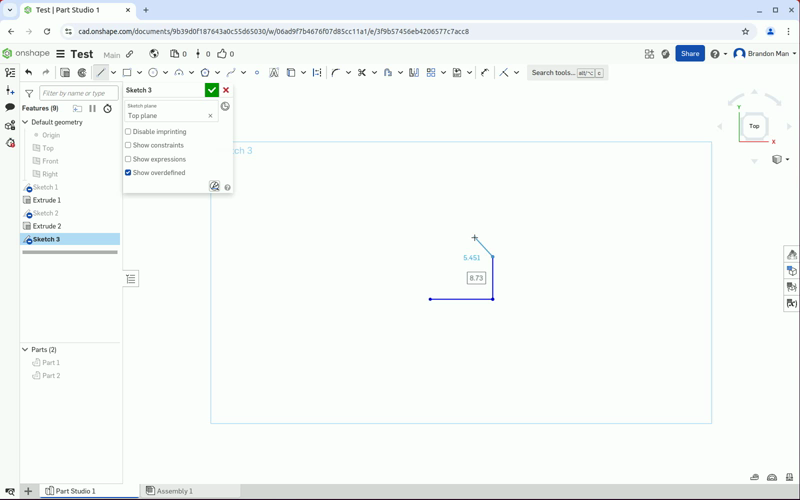
key_up(shift)
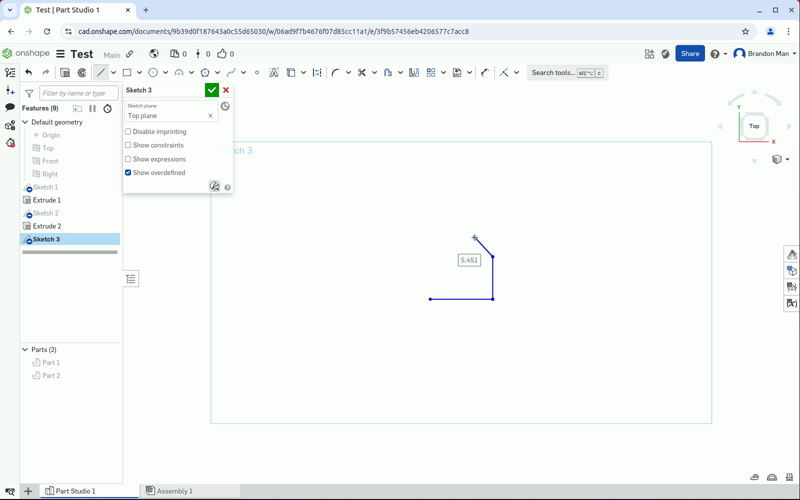
key_down(shift)
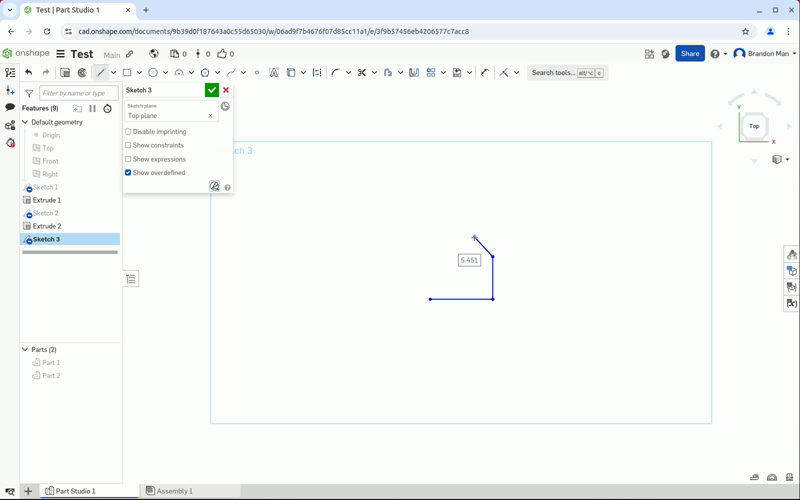
mouse_move(504, 237)
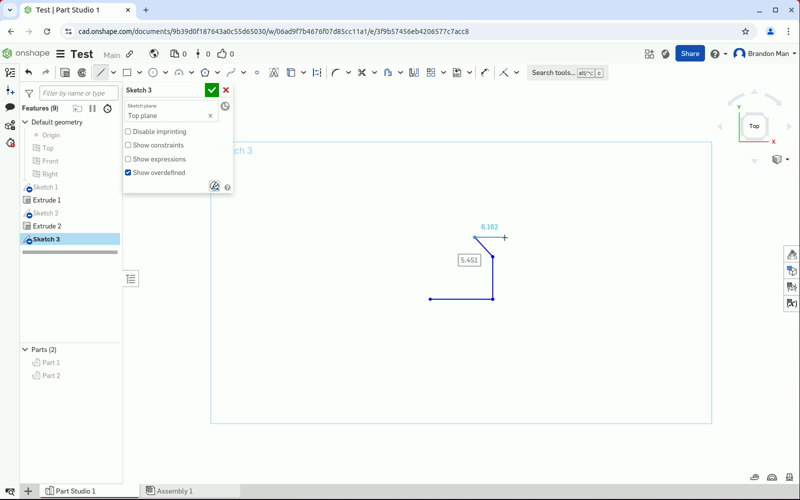
mouse_move(461, 237)
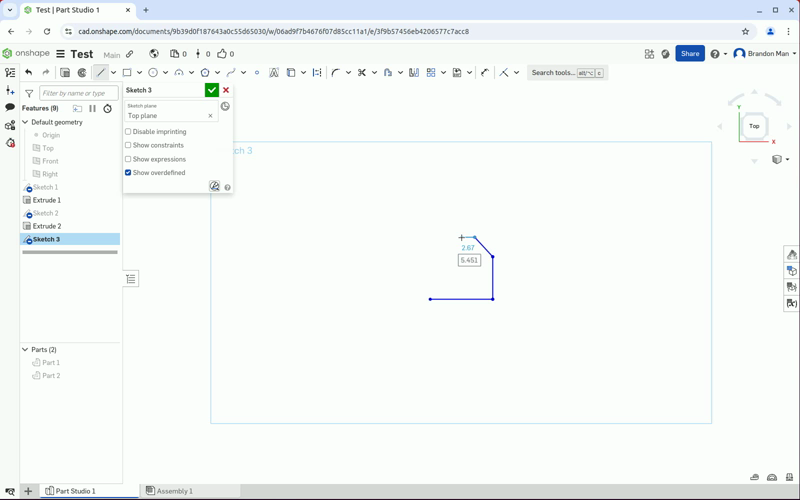
click(461, 237)
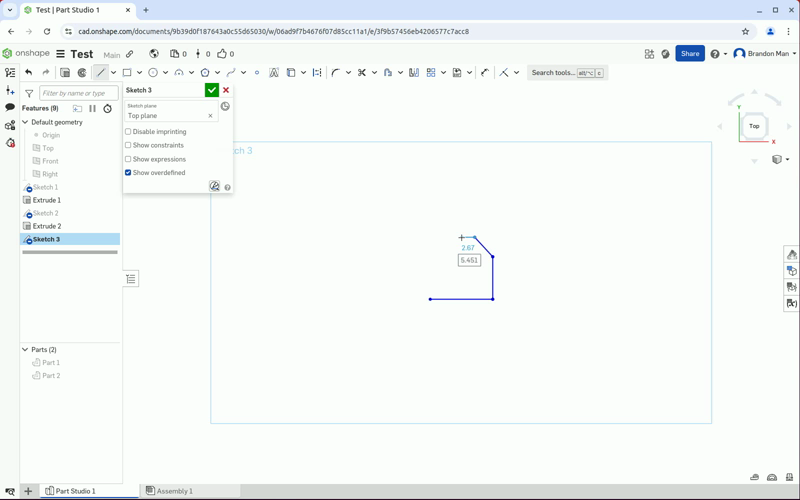
key_up(shift)
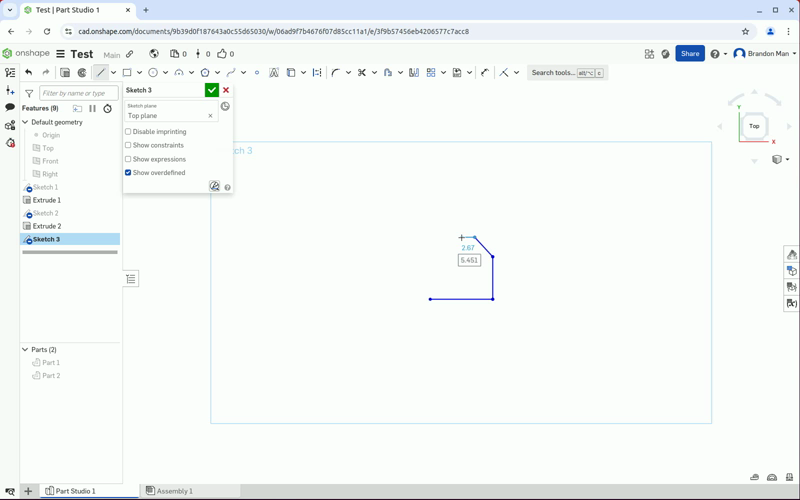
key_down(shift)
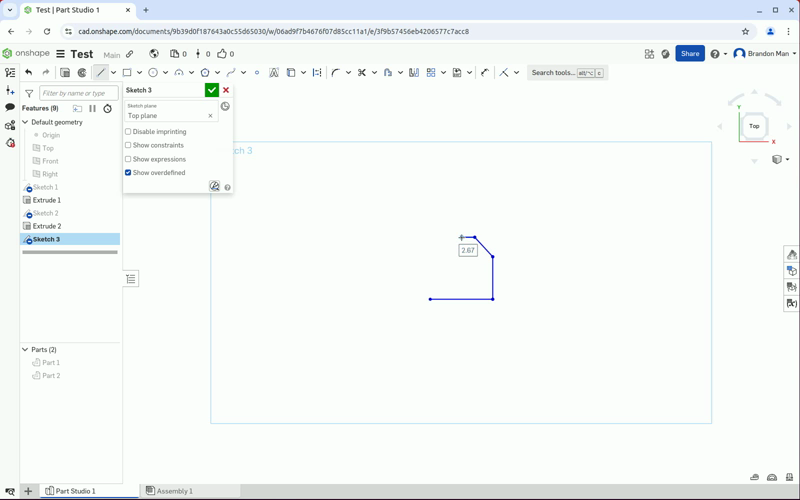
mouse_move(492, 237)
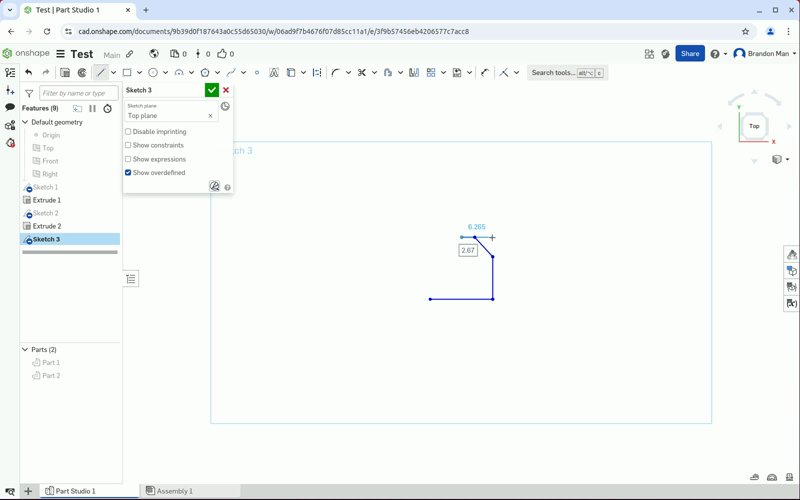
mouse_move(448, 237)
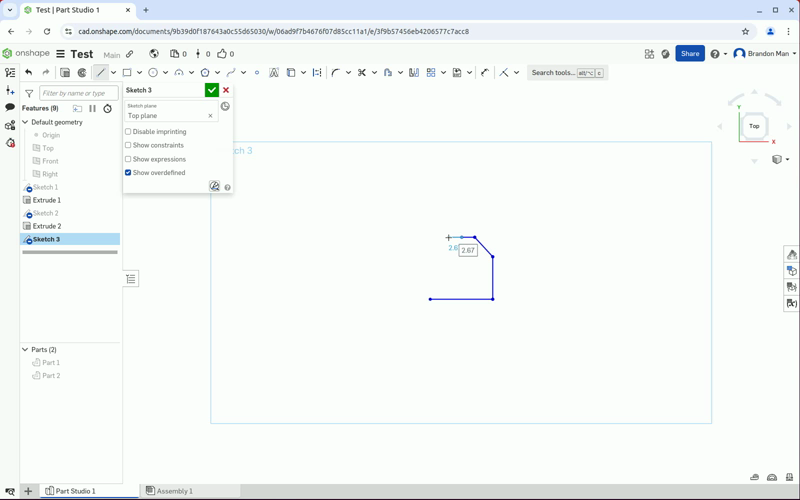
click(448, 237)
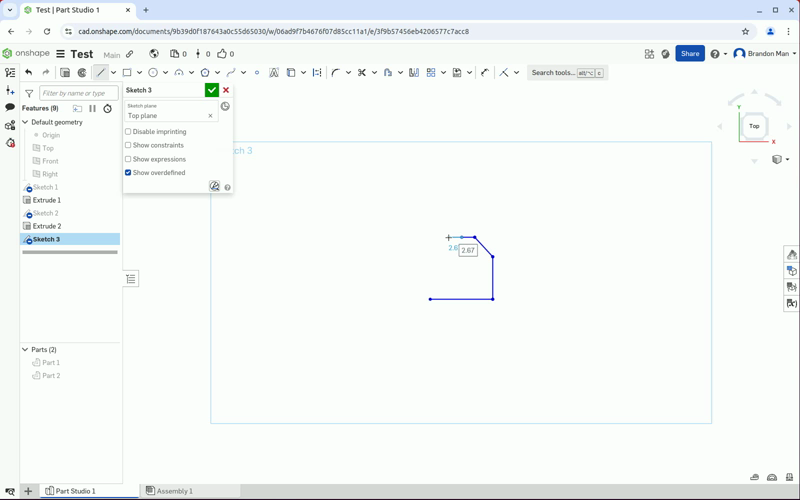
key_up(shift)
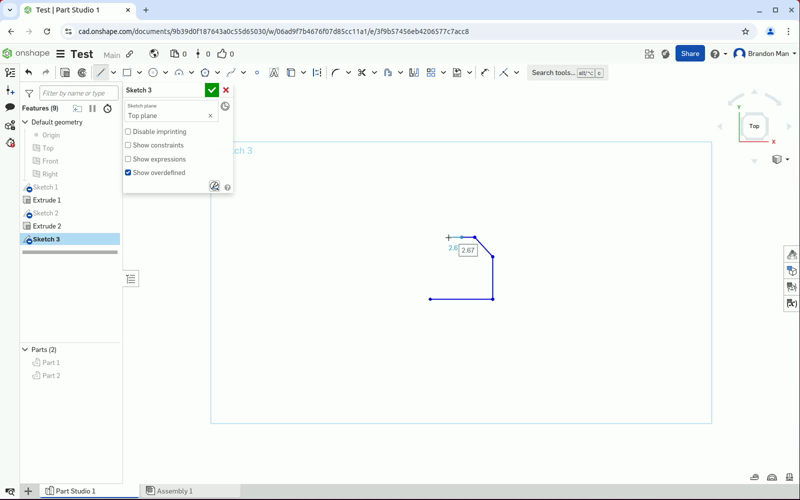
key_down(shift)
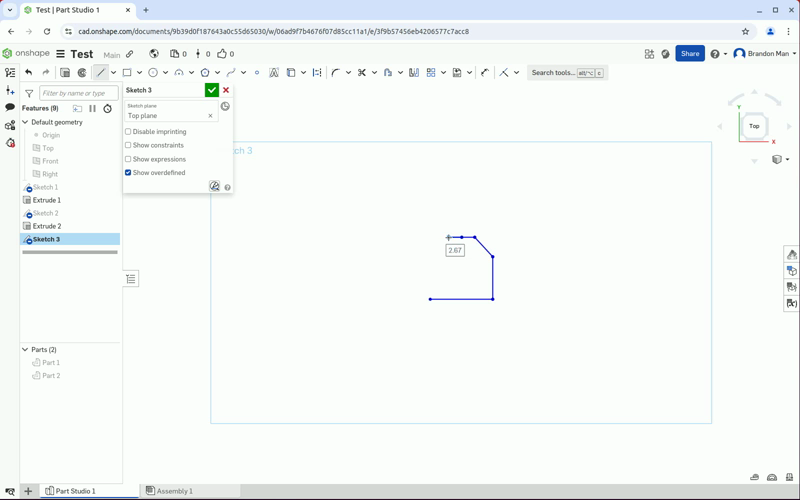
mouse_move(478, 237)
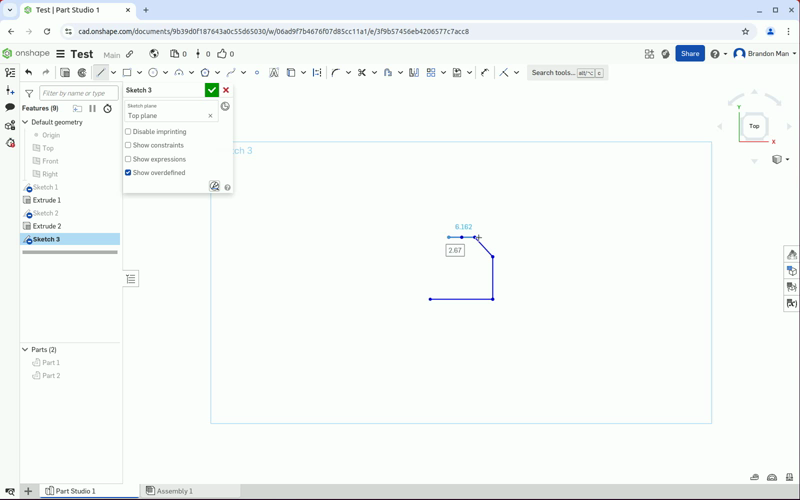
mouse_move(430, 256)
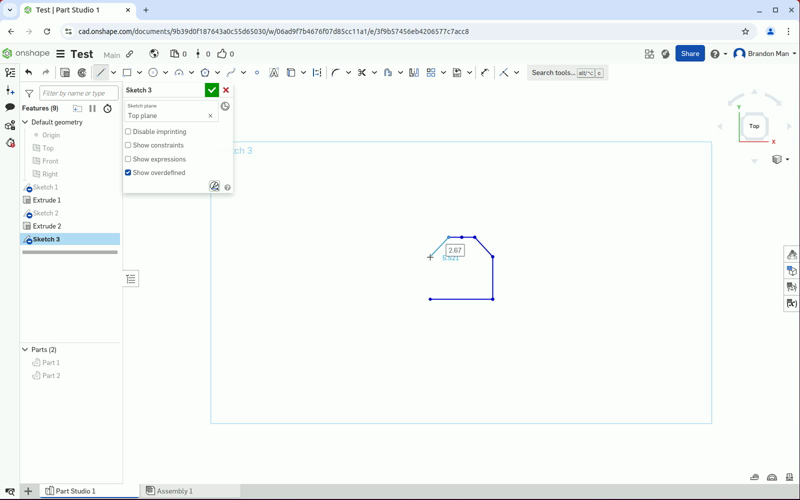
click(430, 256)
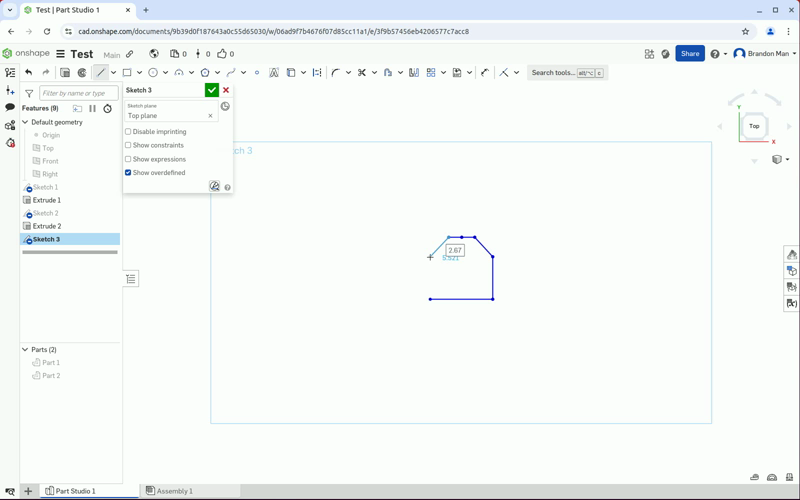
key_up(shift)
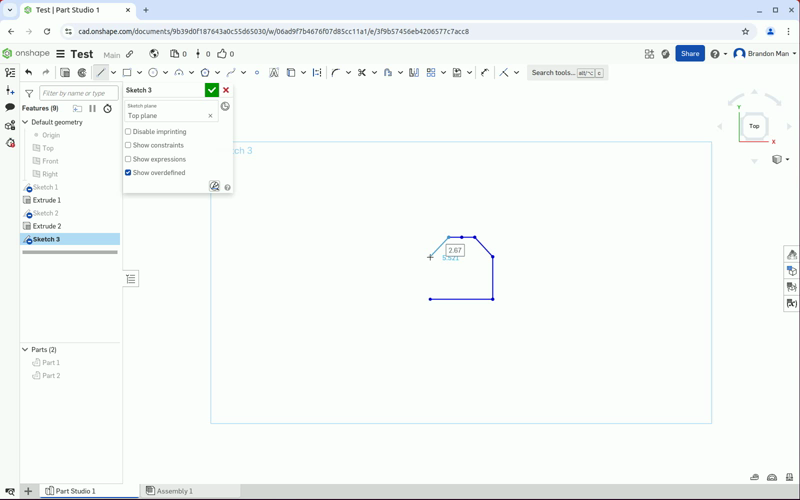
mouse_move(460, 256)
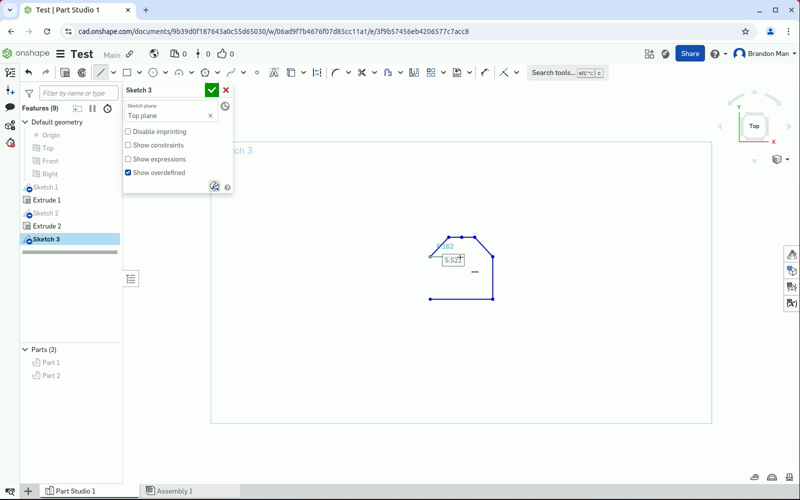
key_down(shift)
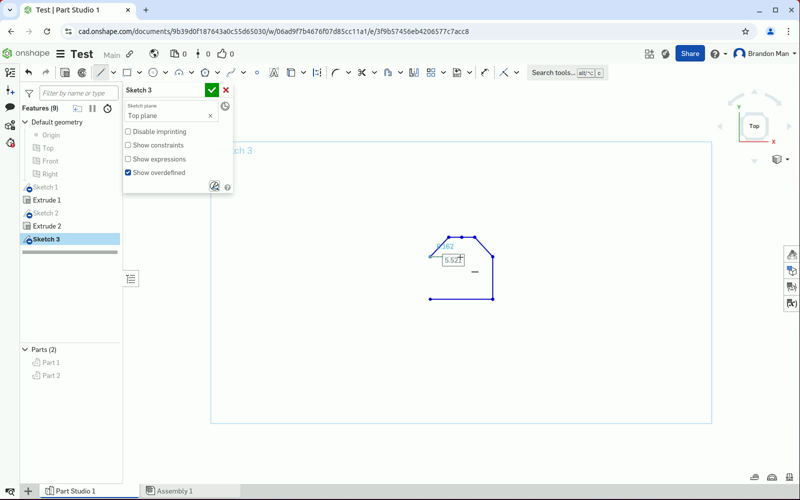
mouse_move(430, 299)
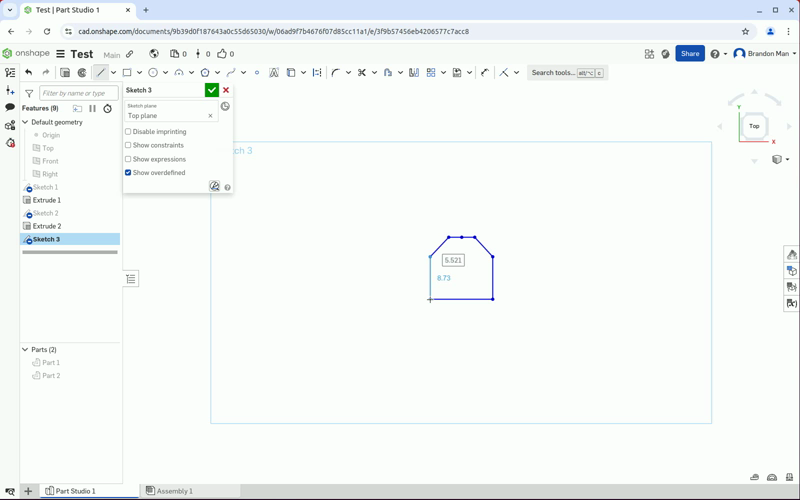
key_up(shift)
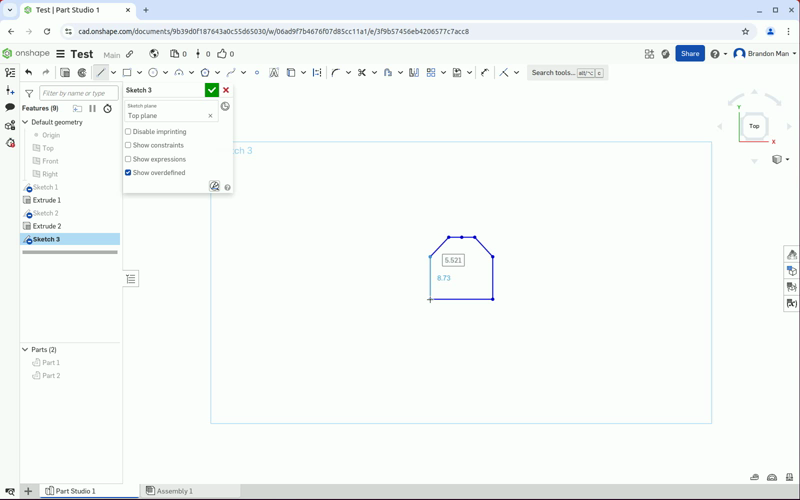
click(430, 299)
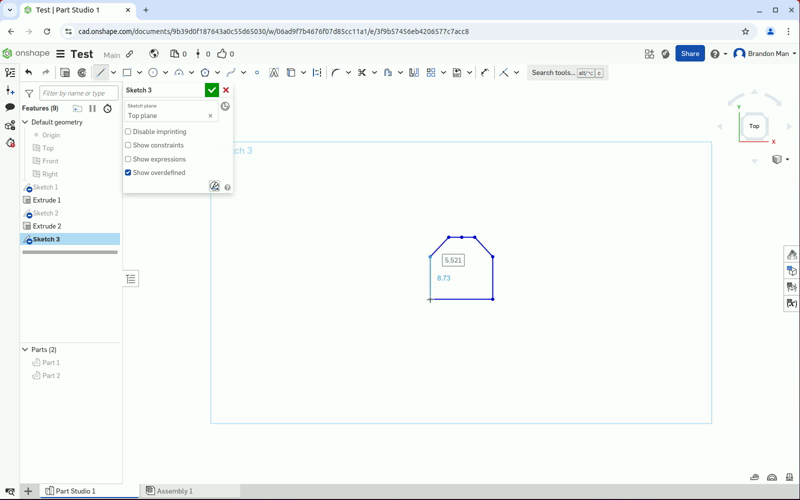
key(esc)
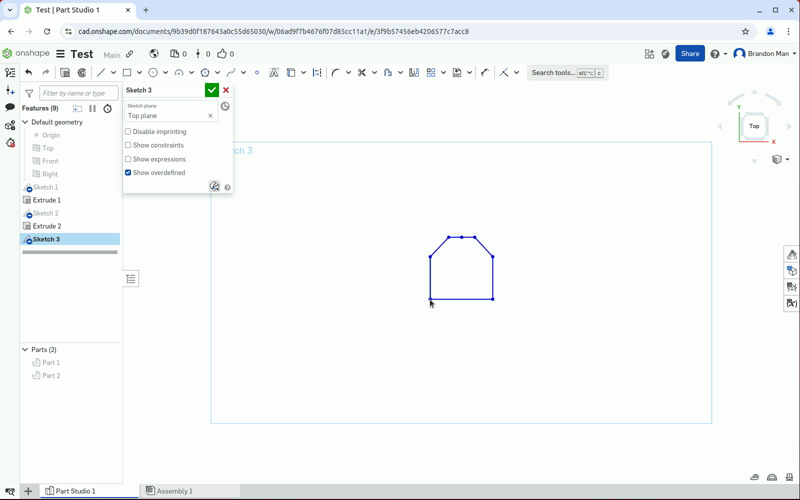
mouse_move(457, 267)
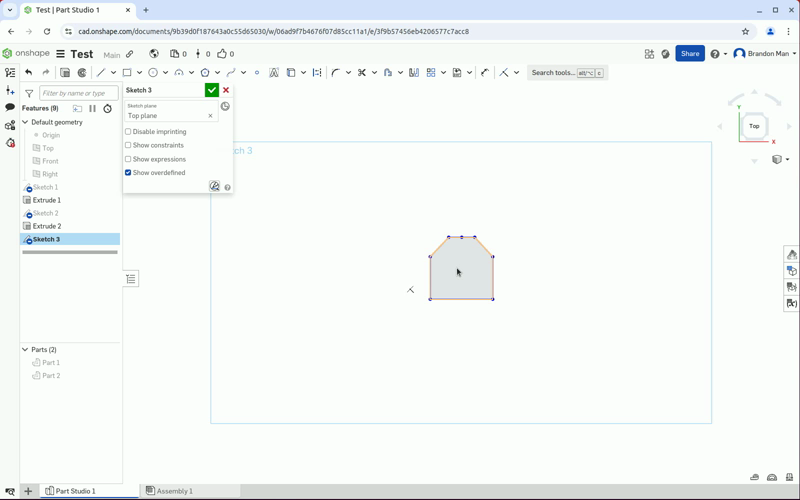
click(457, 267)
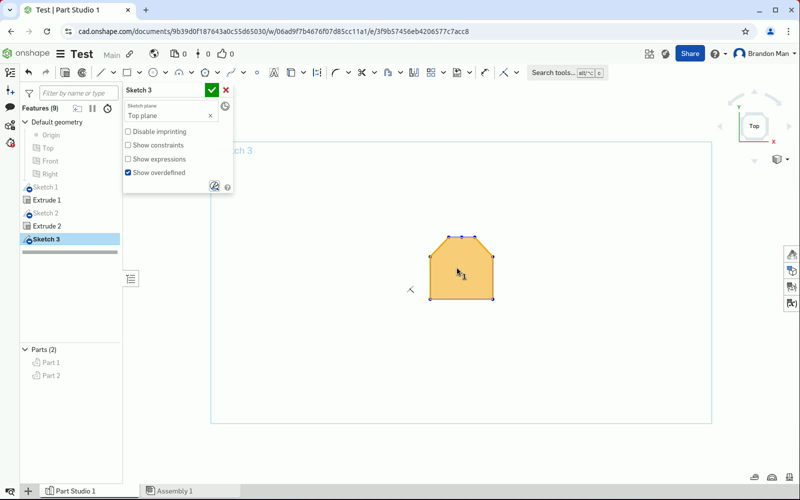
mouse_move(73, 352)
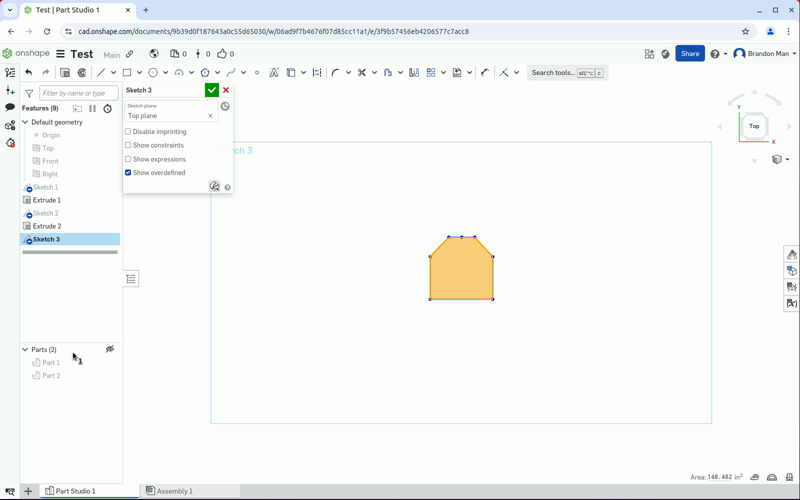
key(shift+y)
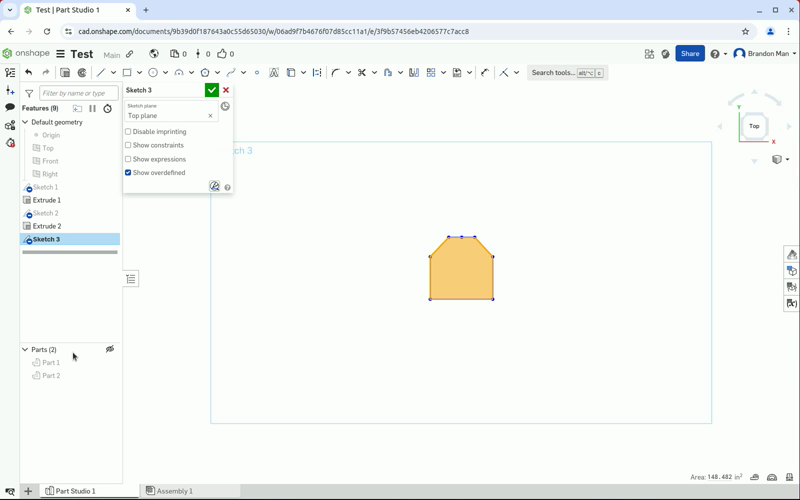
key(shift+e)
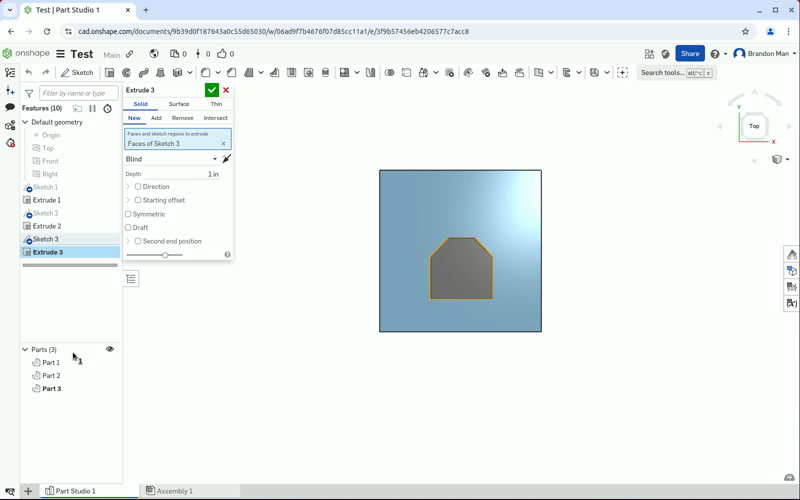
mouse_move(143, 106)
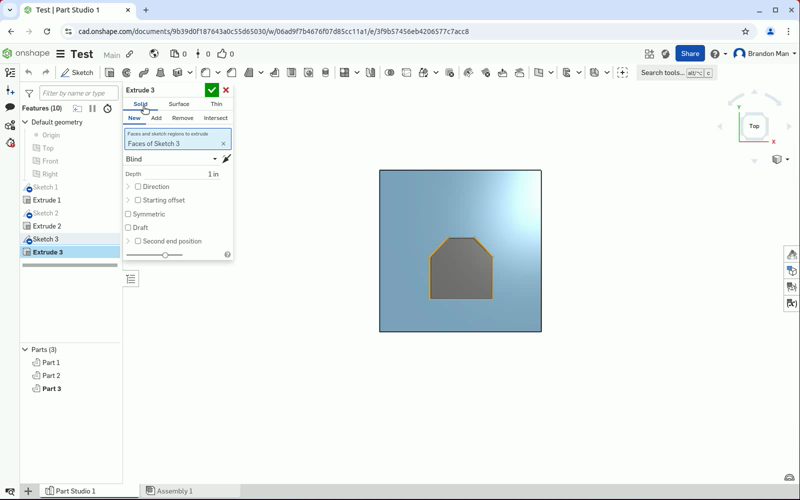
click(143, 106)
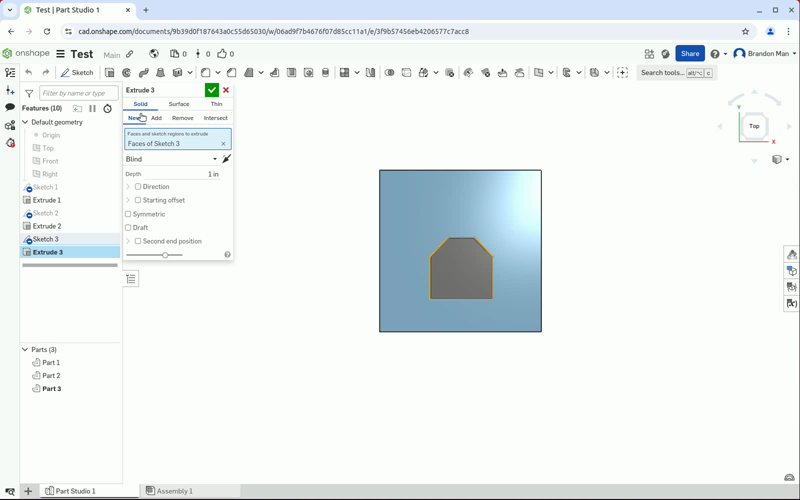
mouse_move(137, 120)
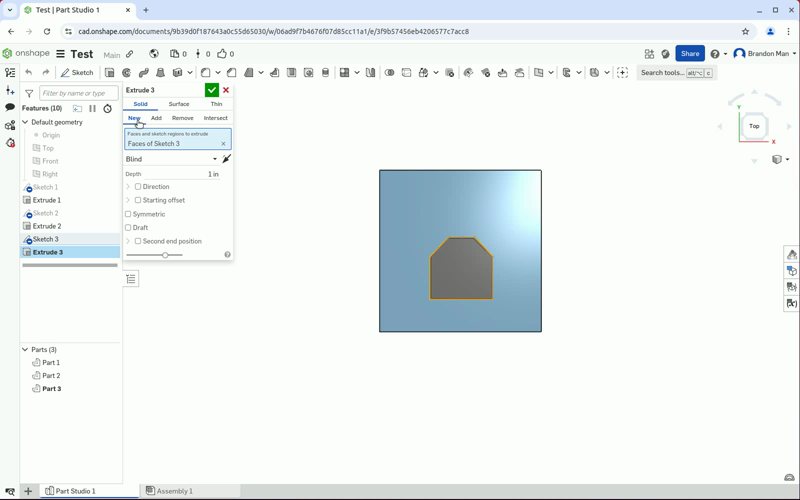
click(137, 120)
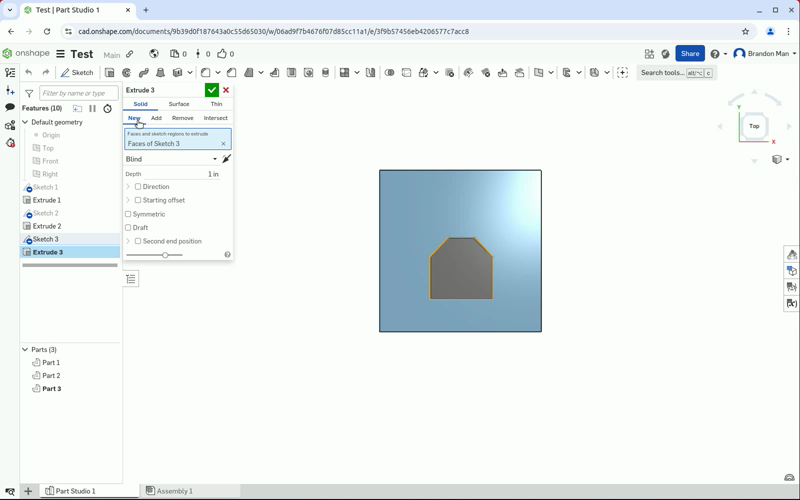
key(tab, 4)
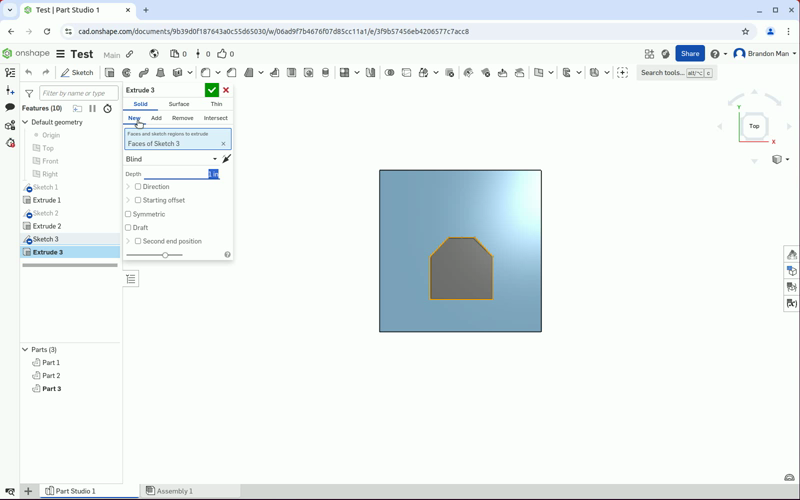
text(-0.241)
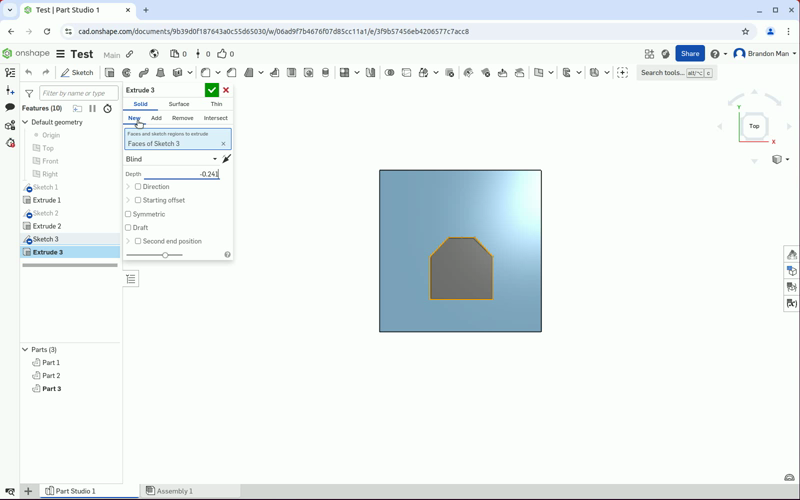
key(enter)
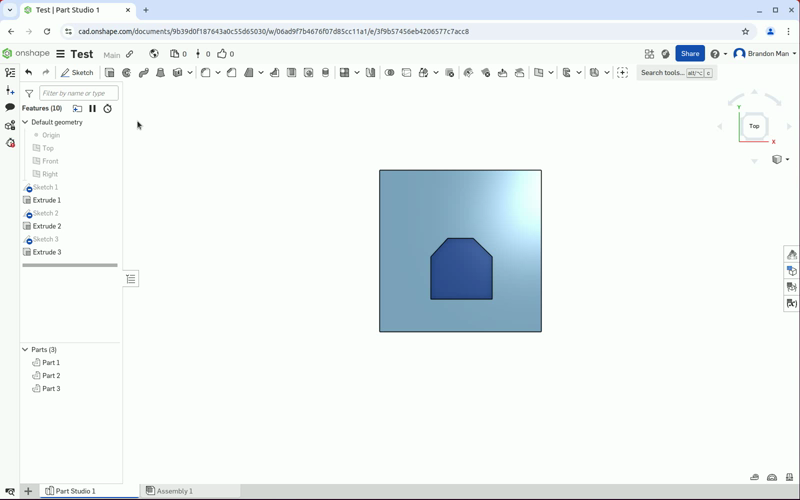
key(shift+h)
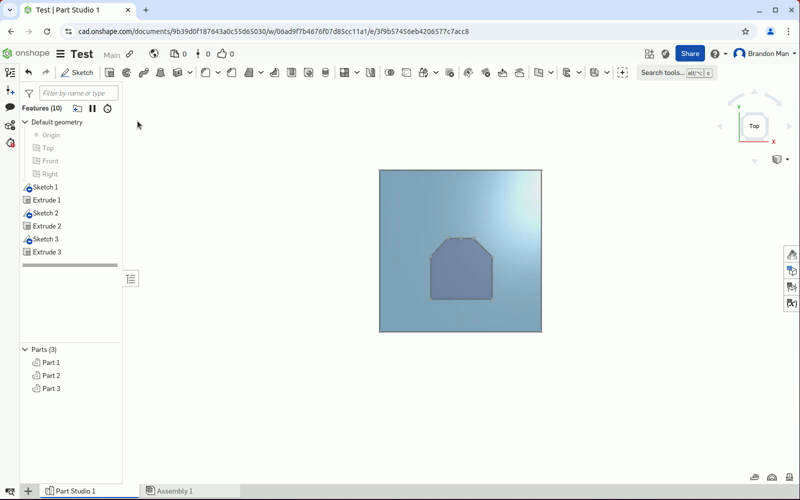
key(shift+h)
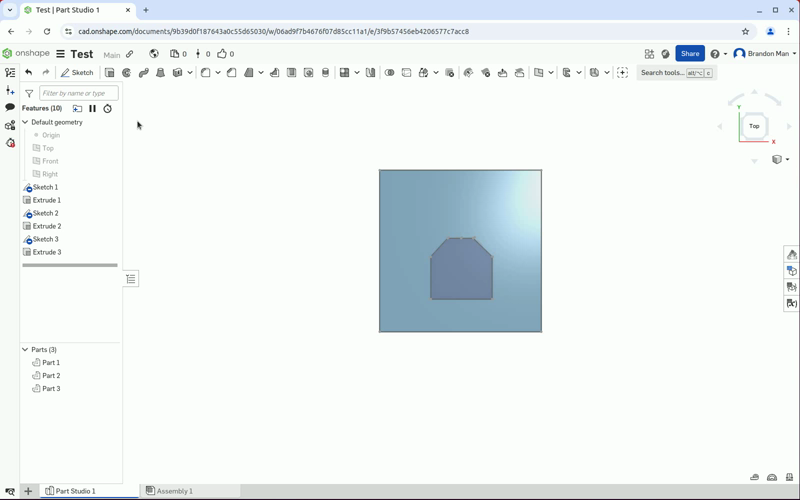
key(shift+7)
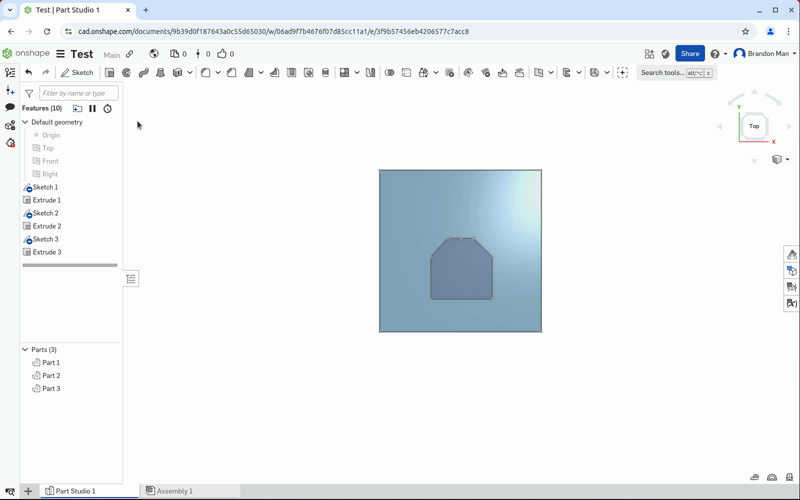
key(up, 3)
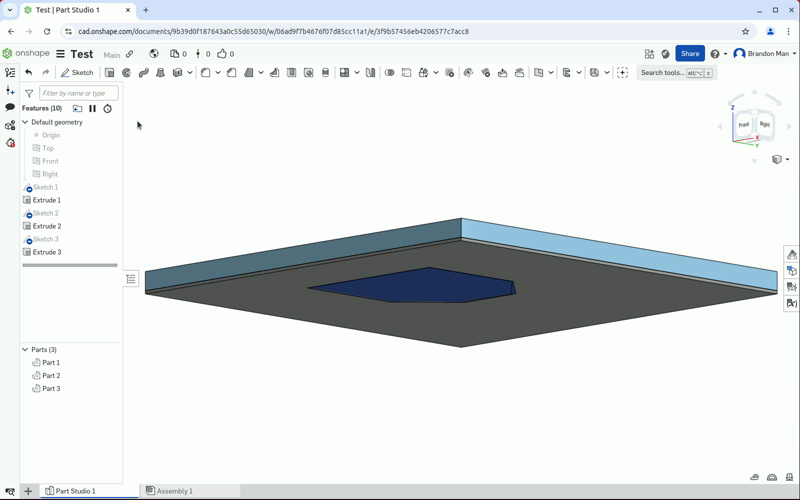
key(left, 3)
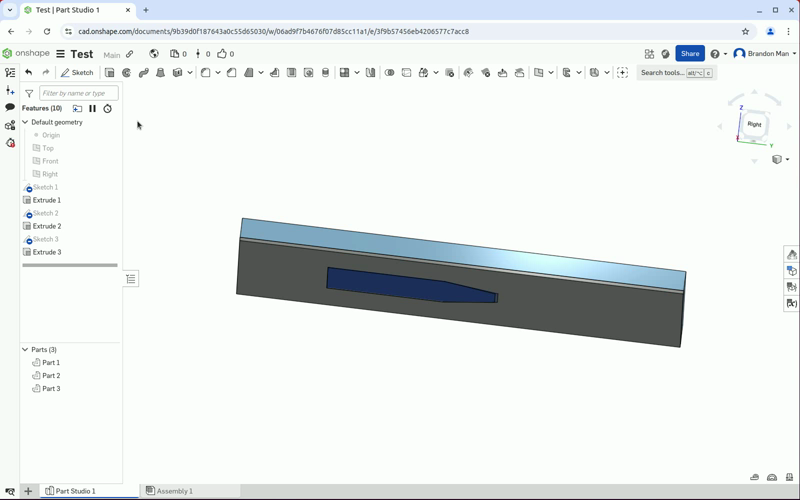
key(right, 3)
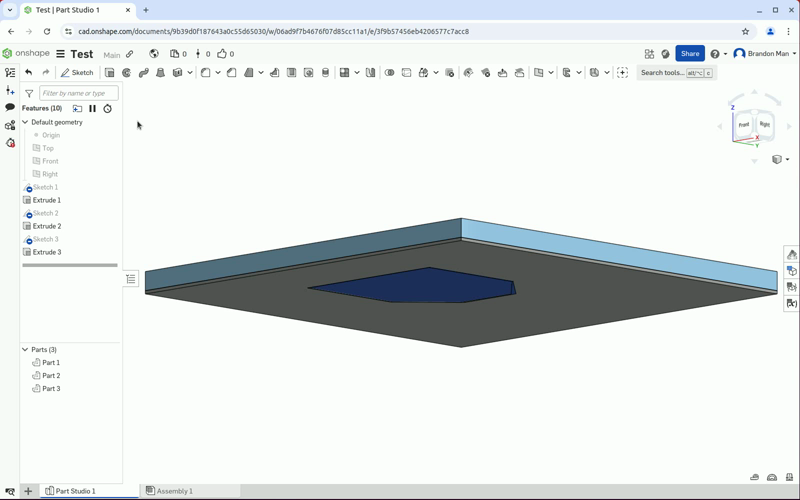
key(down, 3)
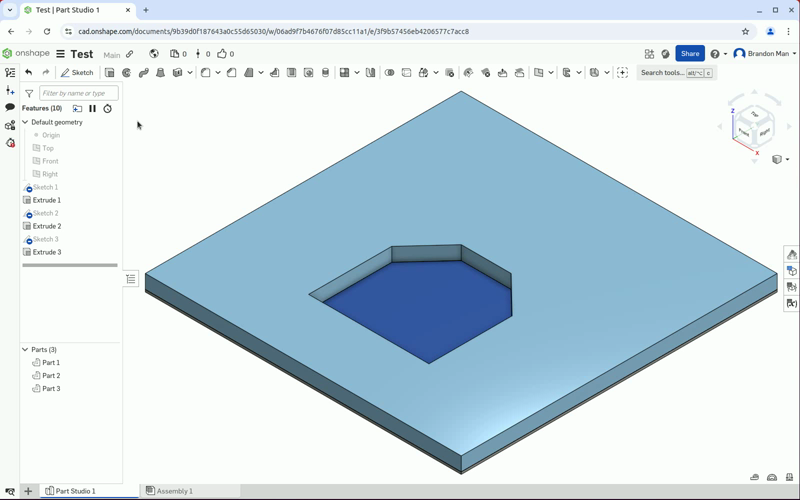
mouse_move(73, 189)
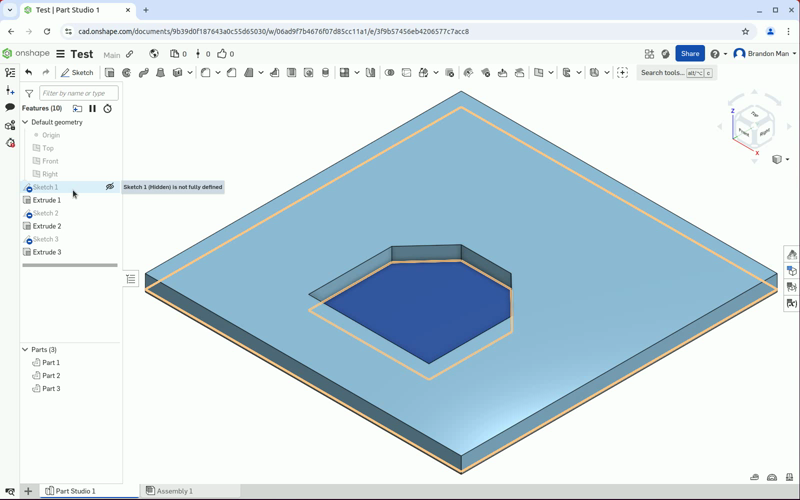
click(73, 189)